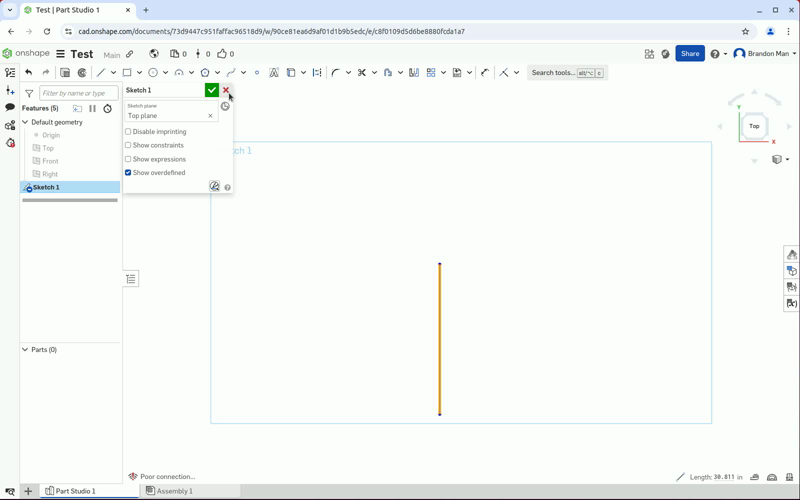
key(shift+h)
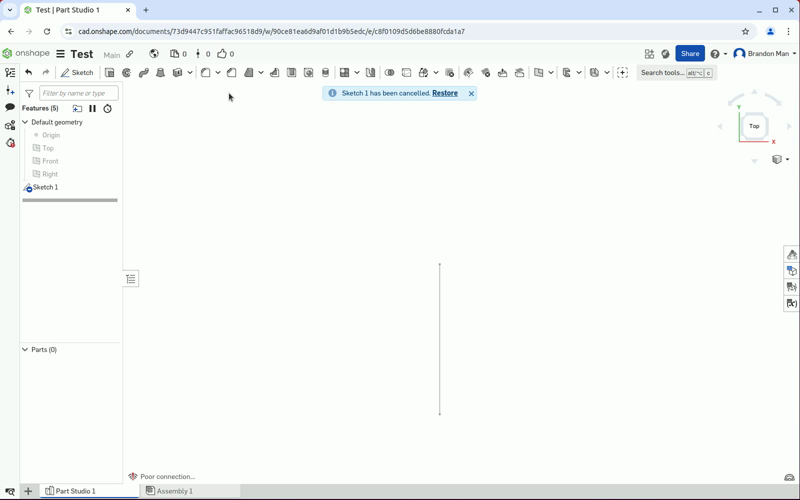
mouse_move(73, 352)
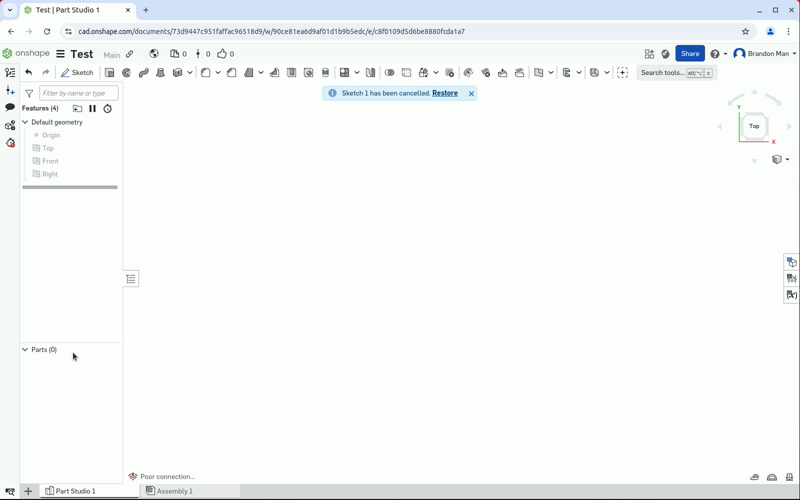
key(y)
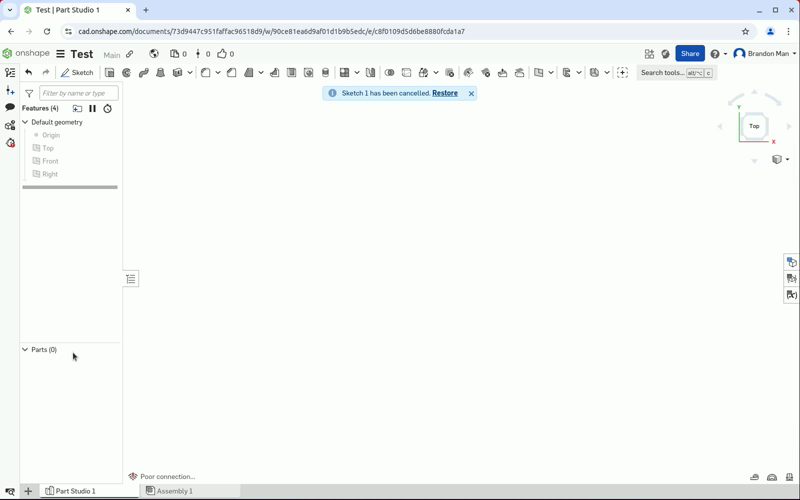
key(shift+p)
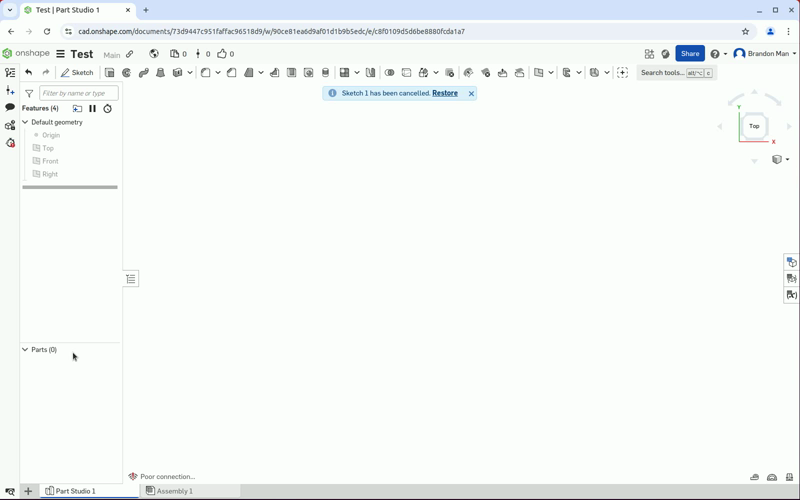
key(space)
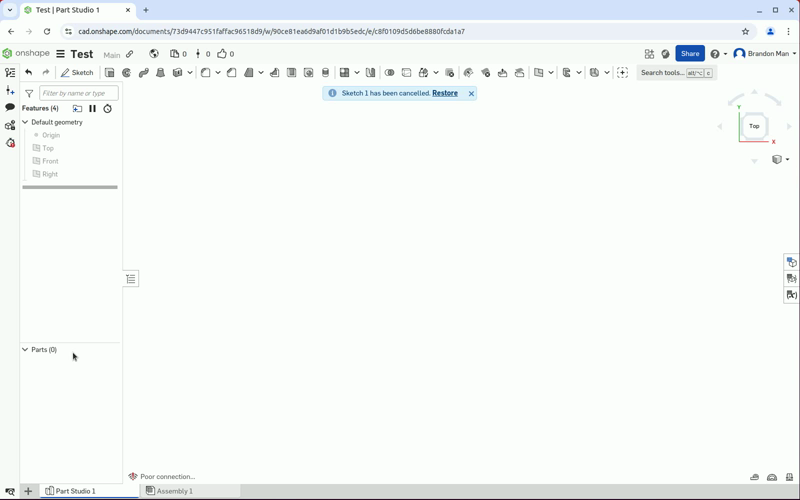
key_down(shift)
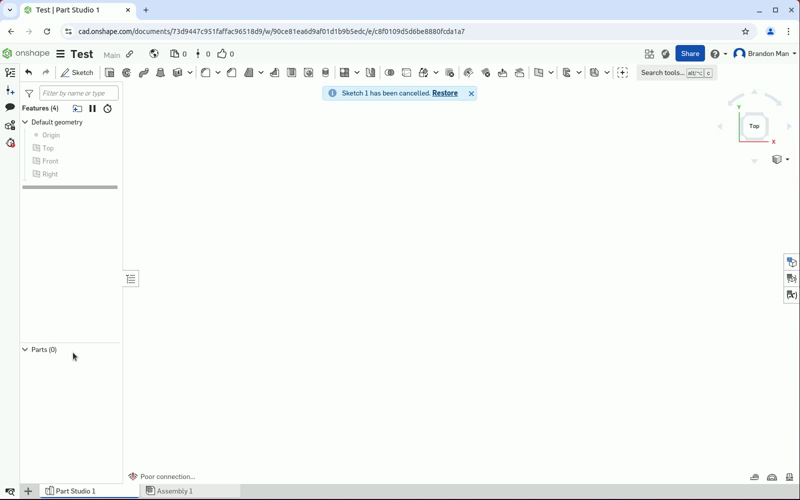
key(up)
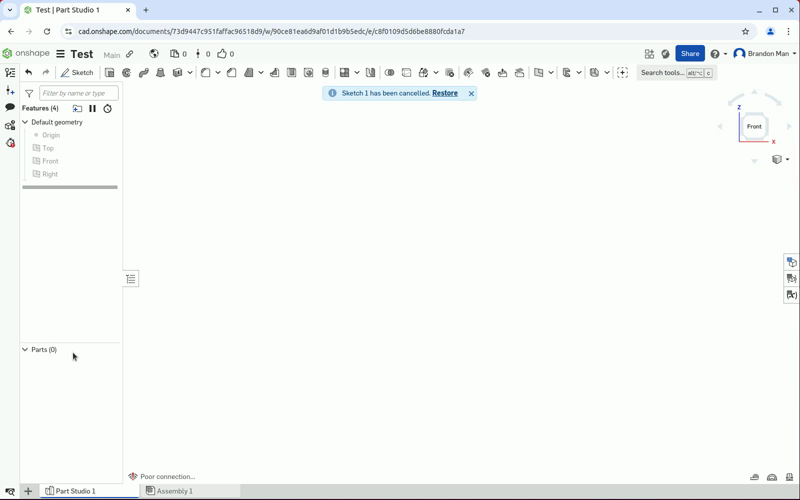
key_up(shift)
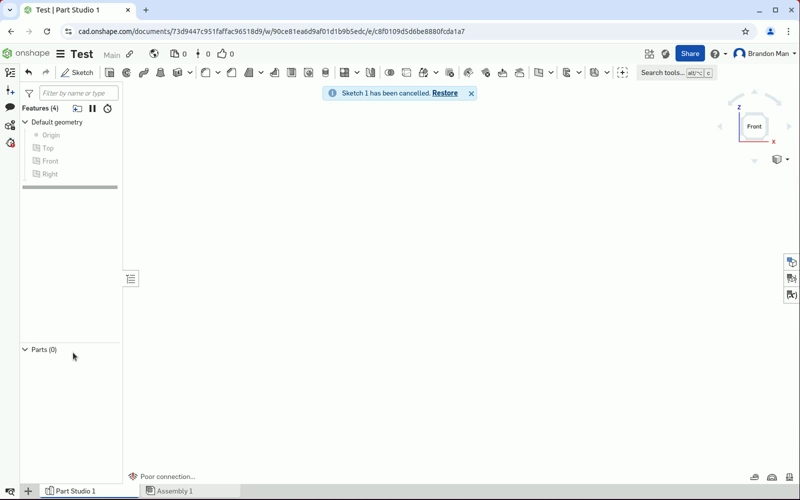
mouse_move(73, 352)
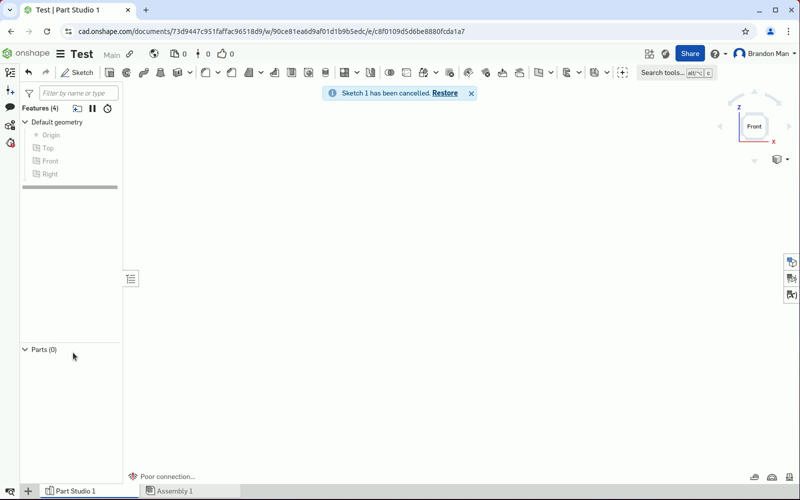
key(shift+y)
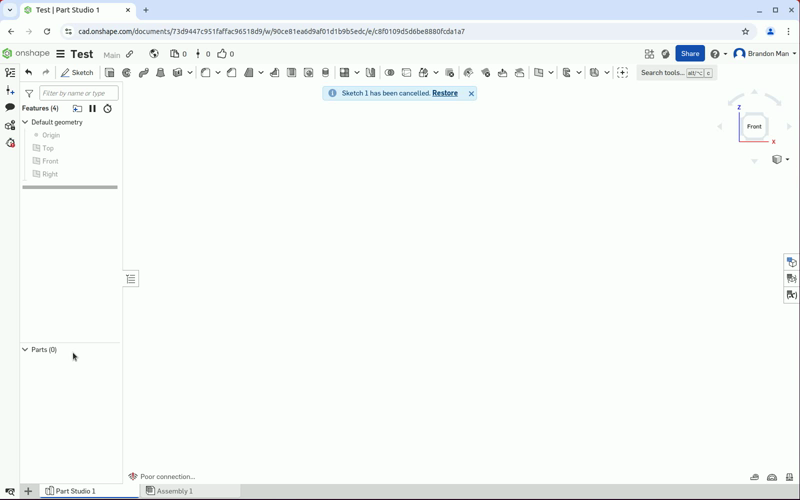
key(shift+s)
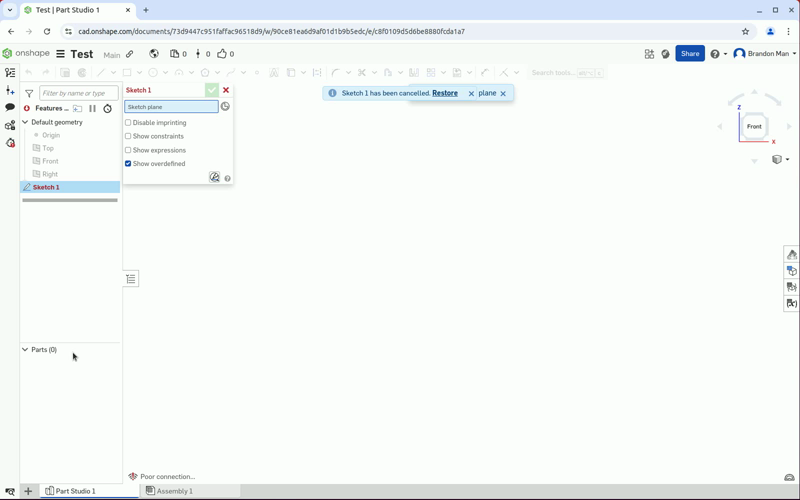
mouse_move(73, 163)
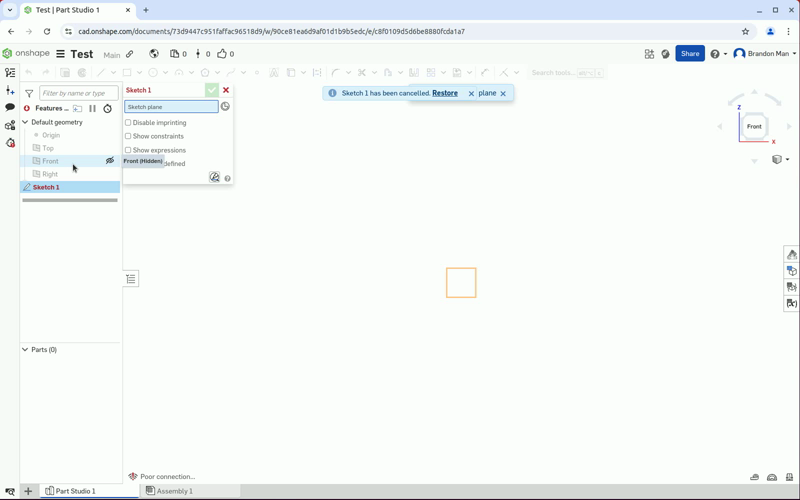
click(73, 163)
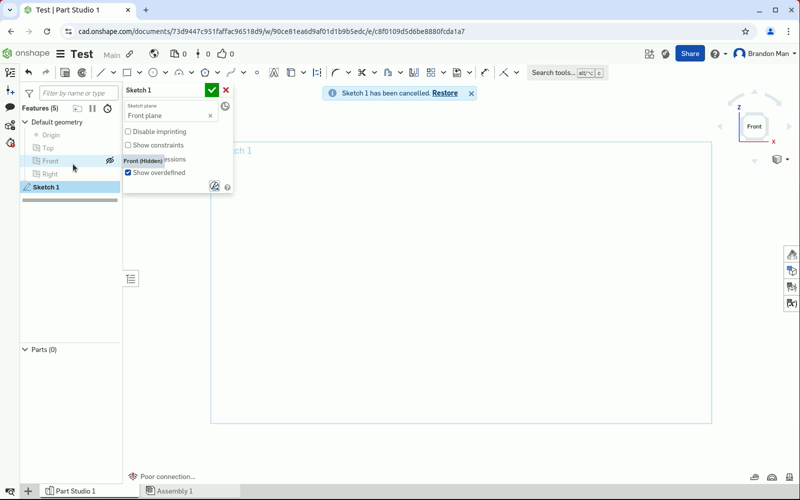
mouse_move(73, 352)
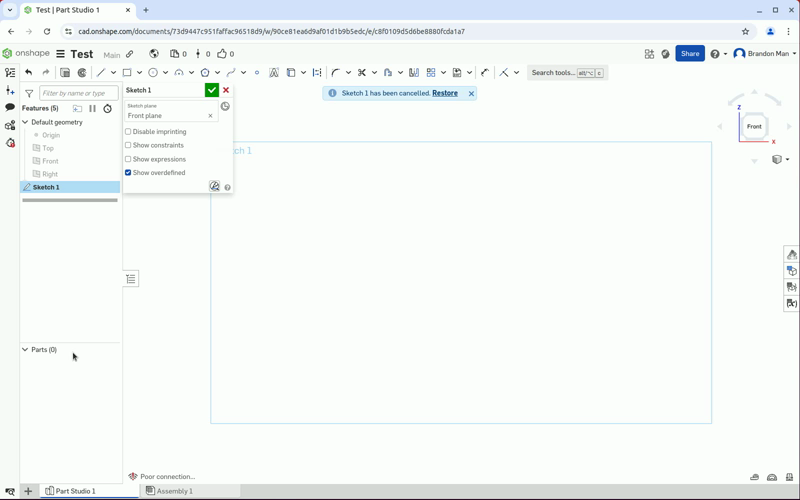
key(y)
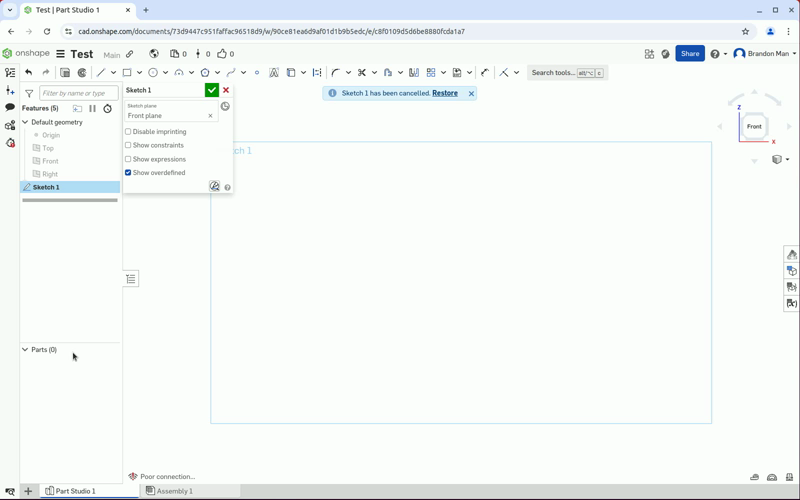
key(c)
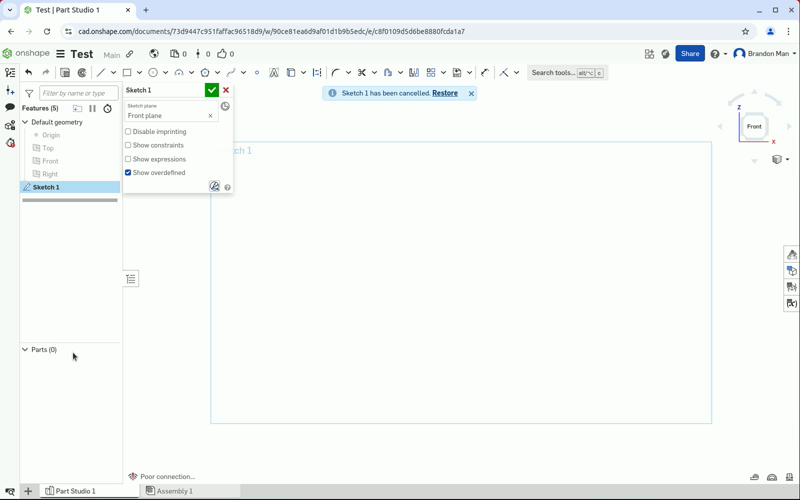
key_down(shift)
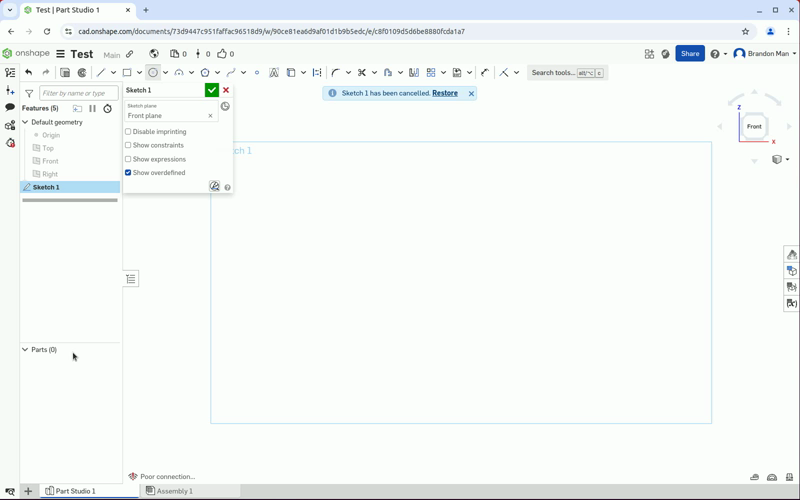
mouse_move(461, 282)
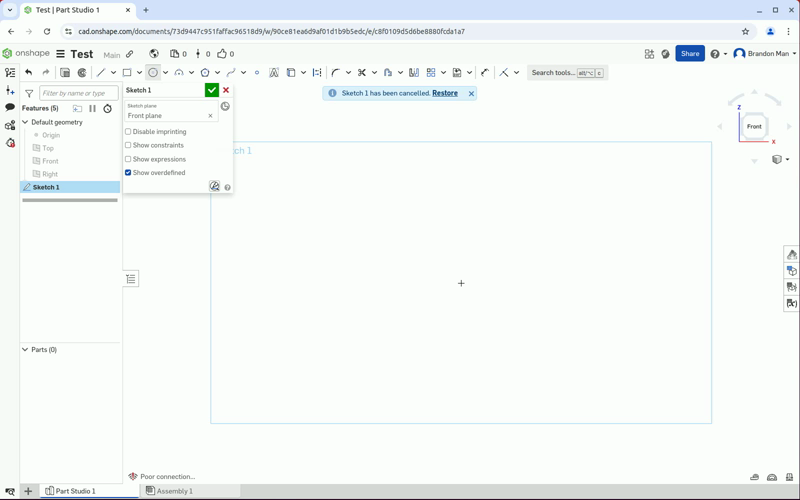
click(461, 282)
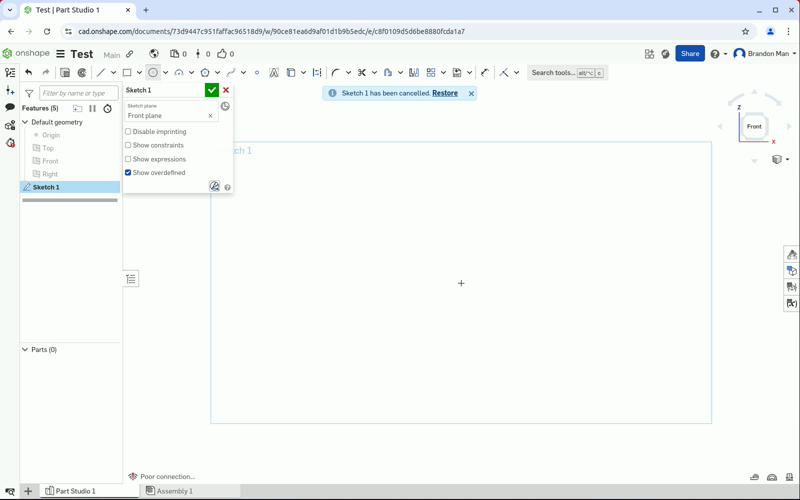
key_up(shift)
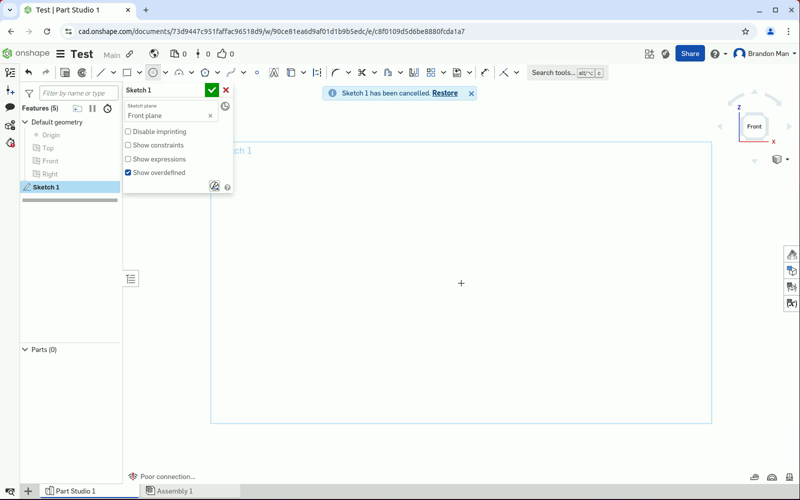
mouse_move(487, 282)
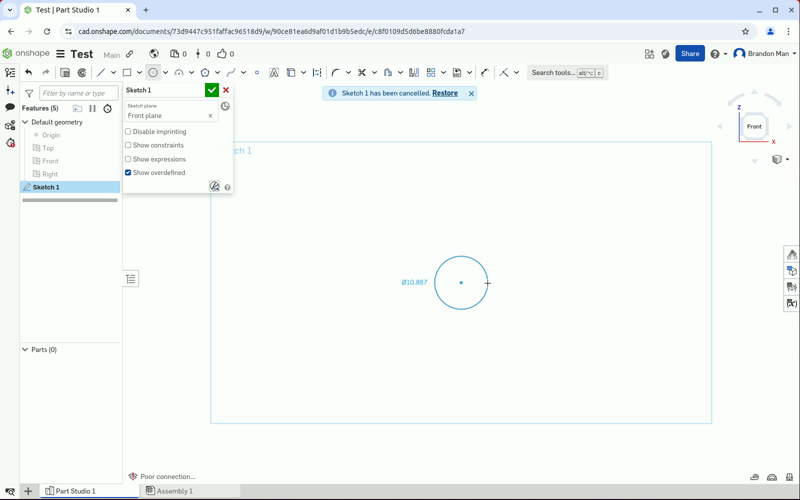
click(487, 282)
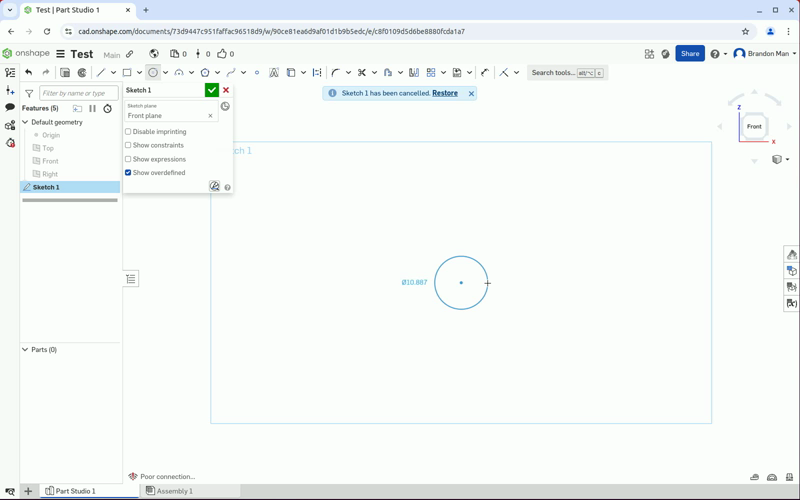
key(esc)
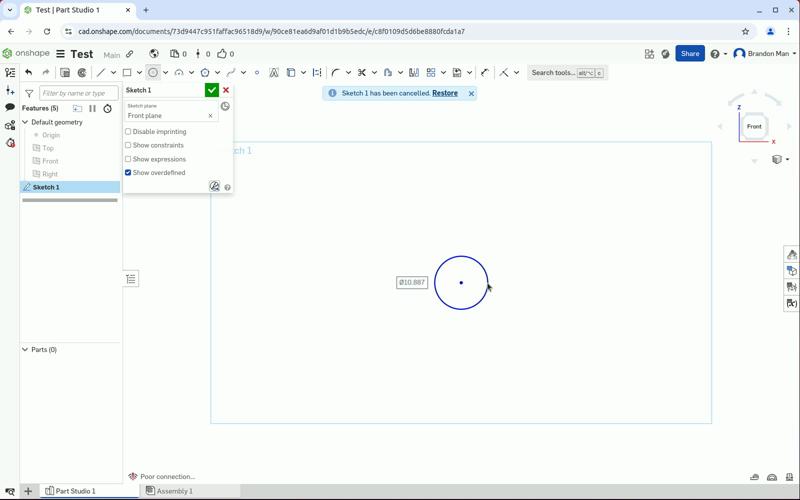
key(c)
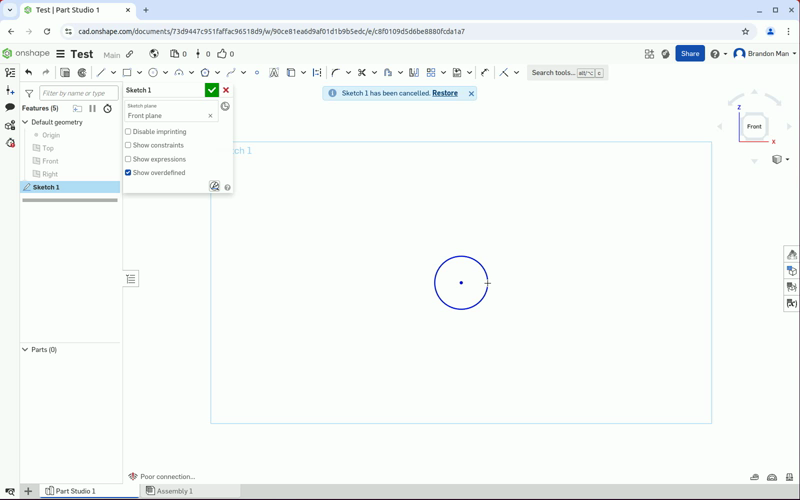
key_down(shift)
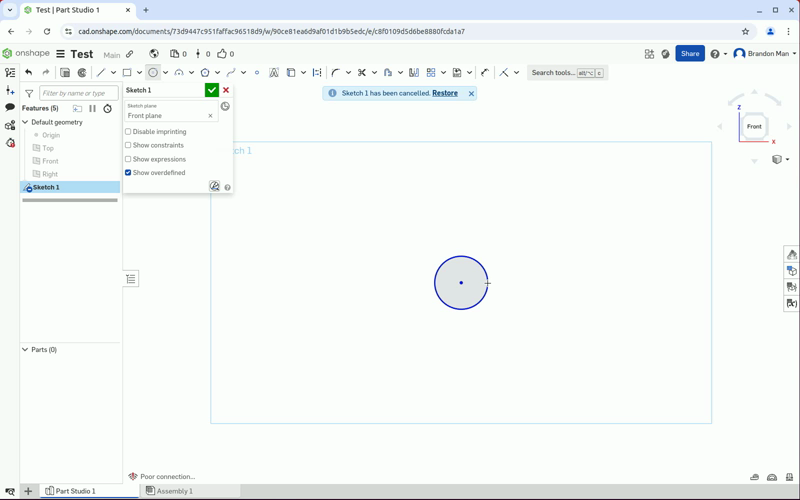
mouse_move(461, 282)
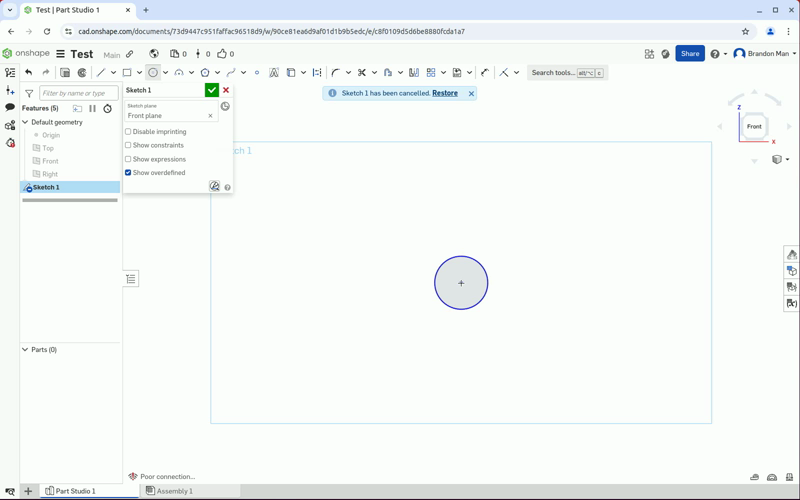
click(461, 282)
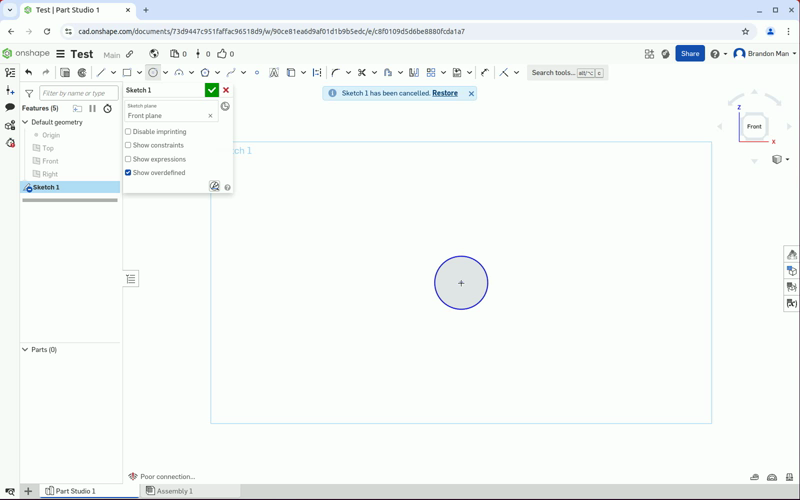
key_up(shift)
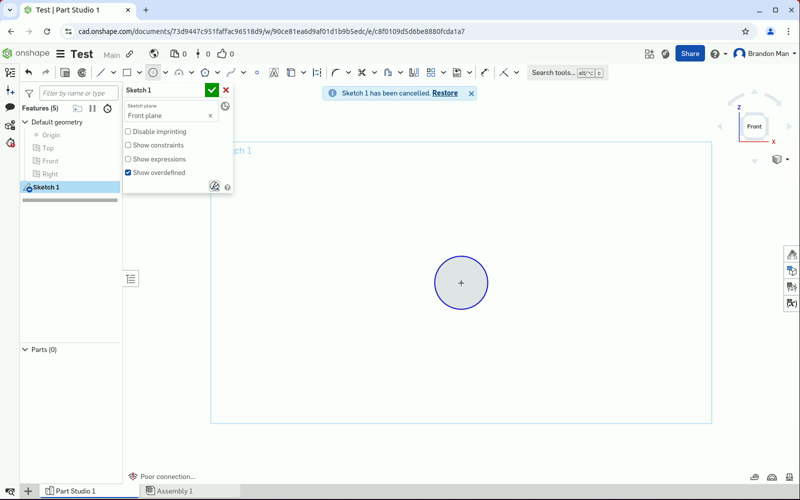
mouse_move(475, 282)
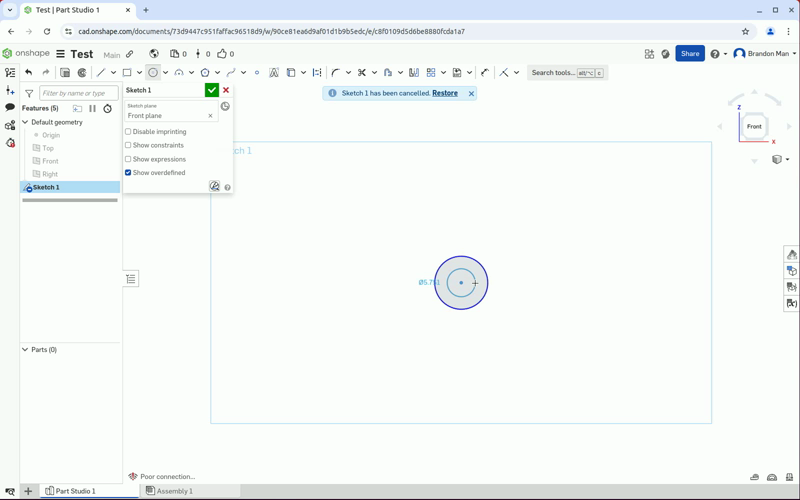
click(475, 282)
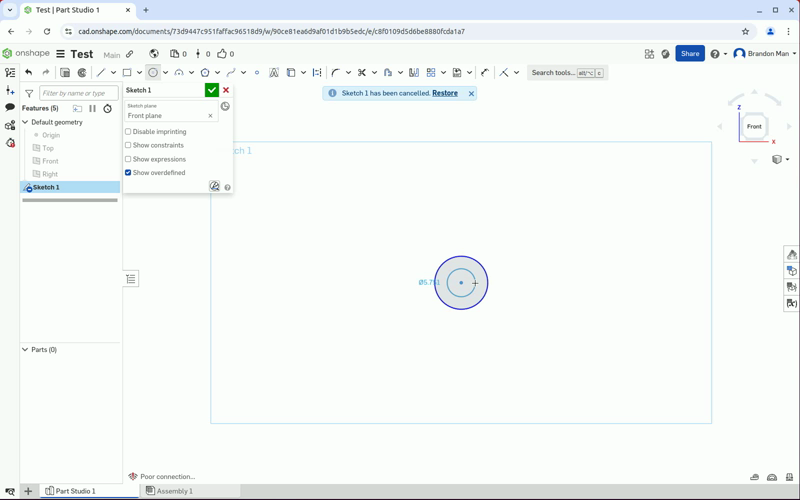
key(esc)
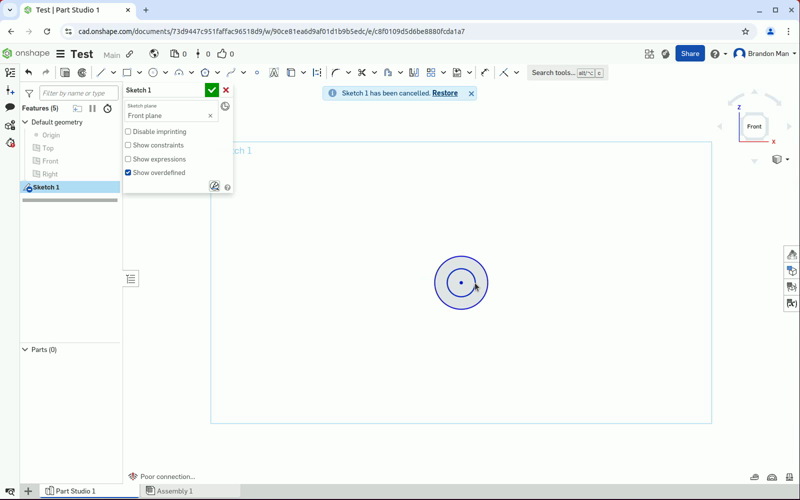
mouse_move(481, 281)
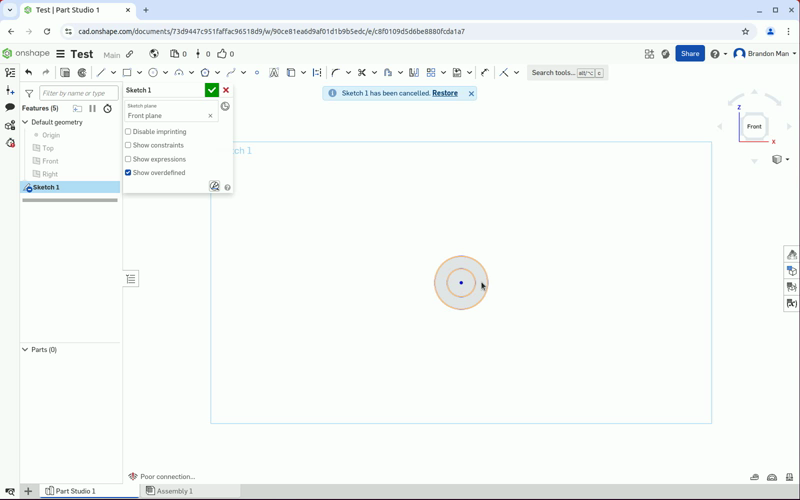
scroll(6)
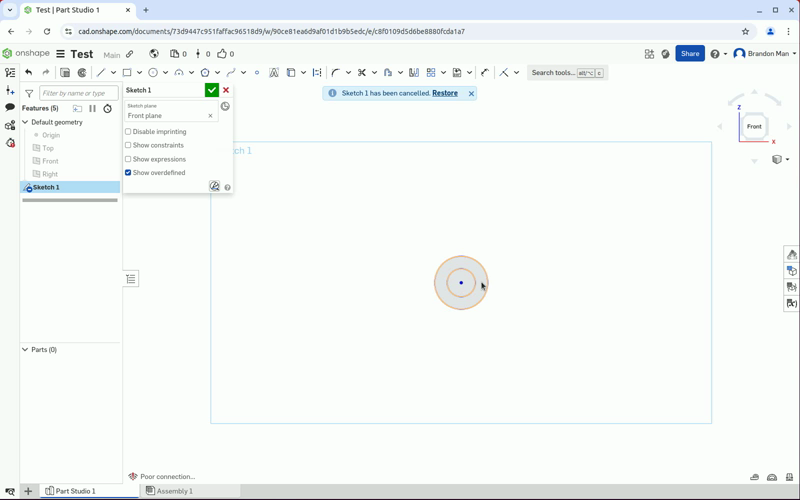
scroll(6)
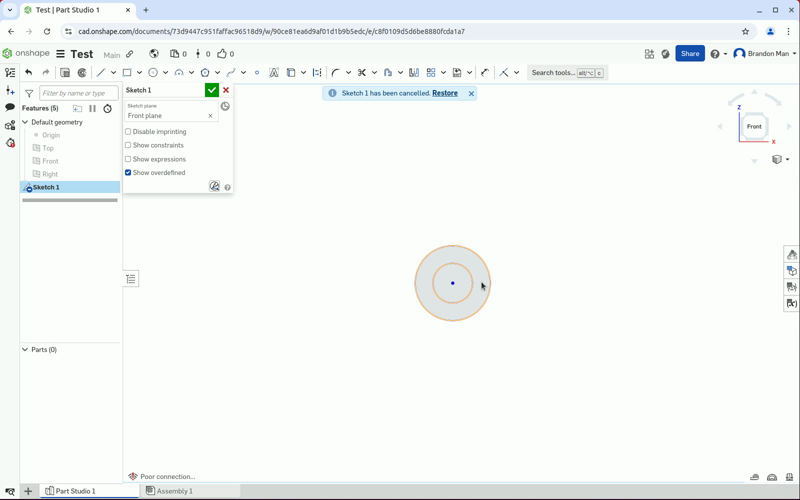
scroll(6)
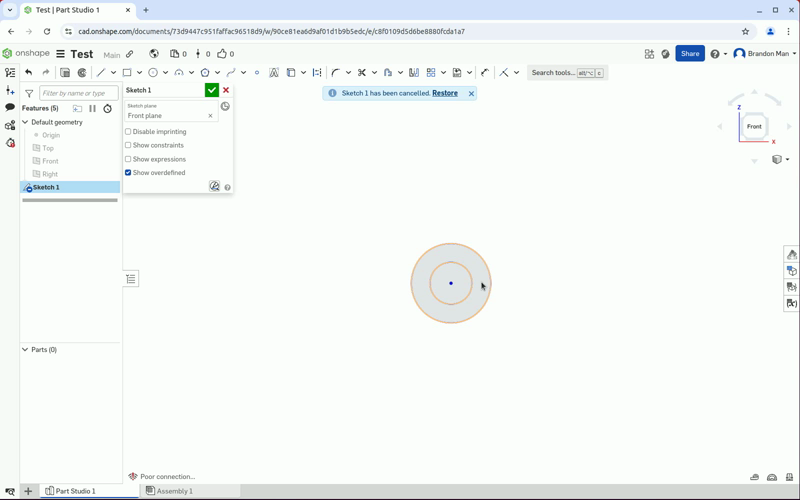
scroll(6)
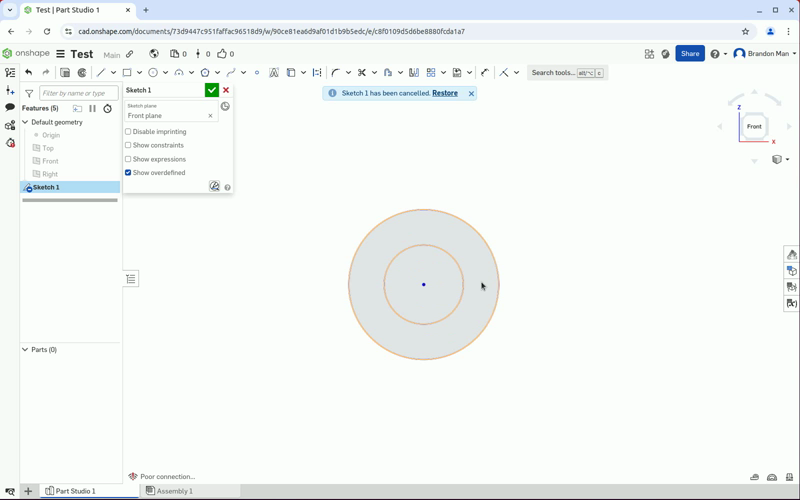
scroll(6)
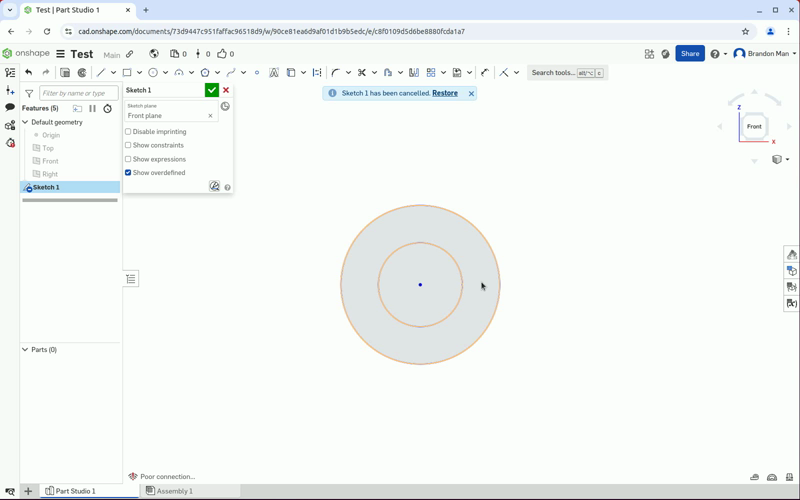
scroll(6)
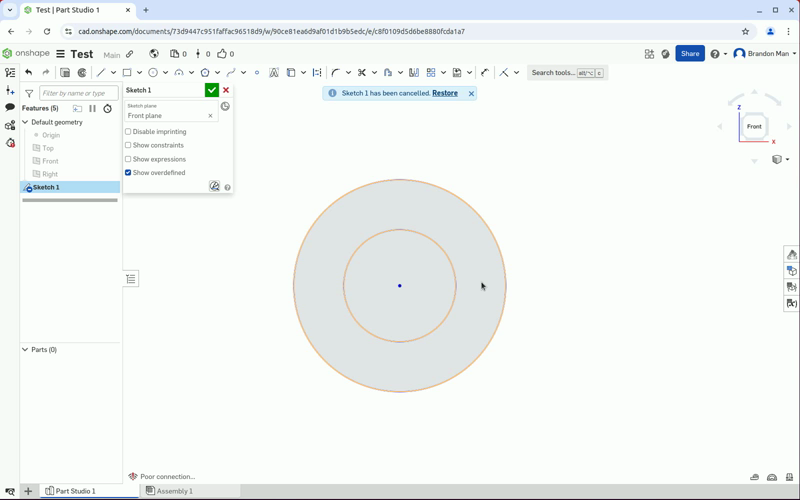
scroll(6)
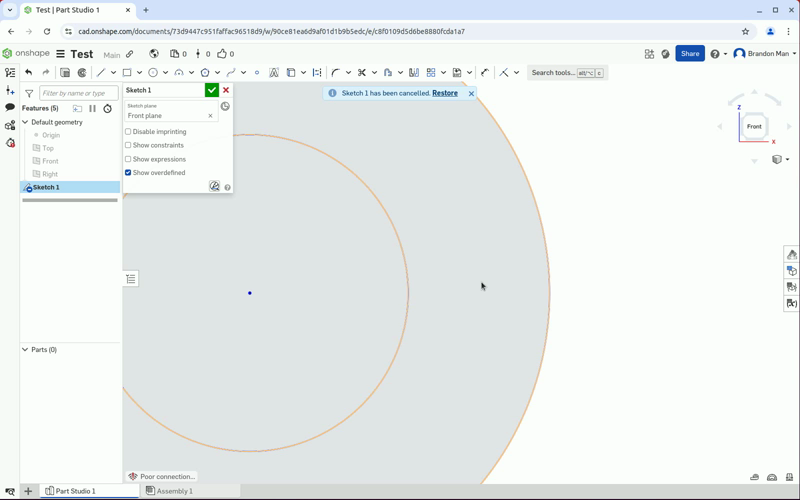
click(481, 281)
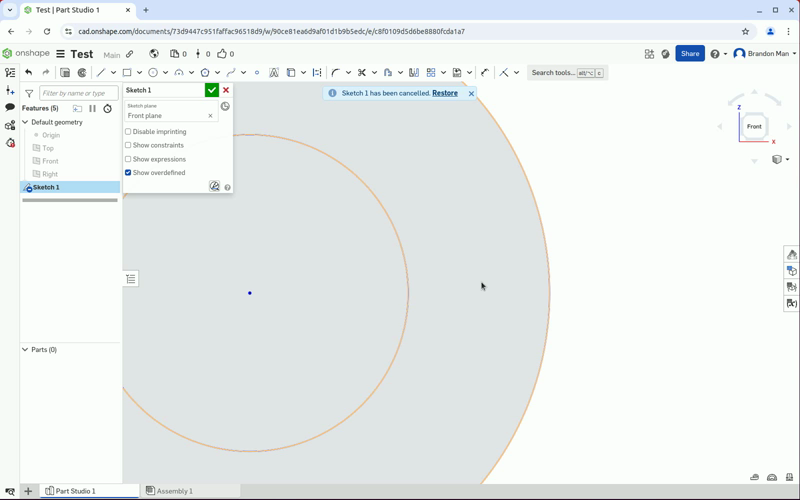
scroll(-6)
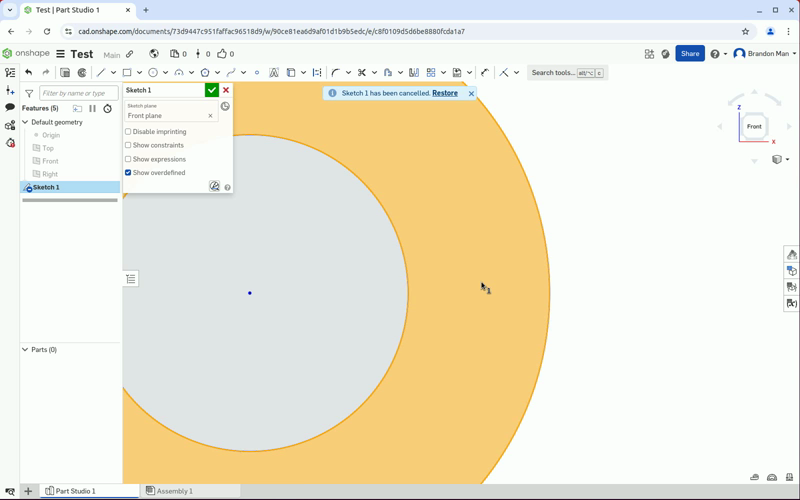
scroll(-6)
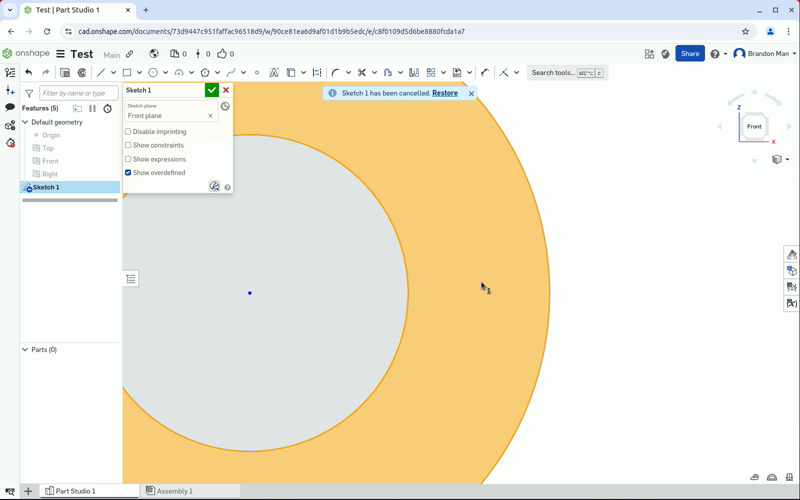
scroll(-6)
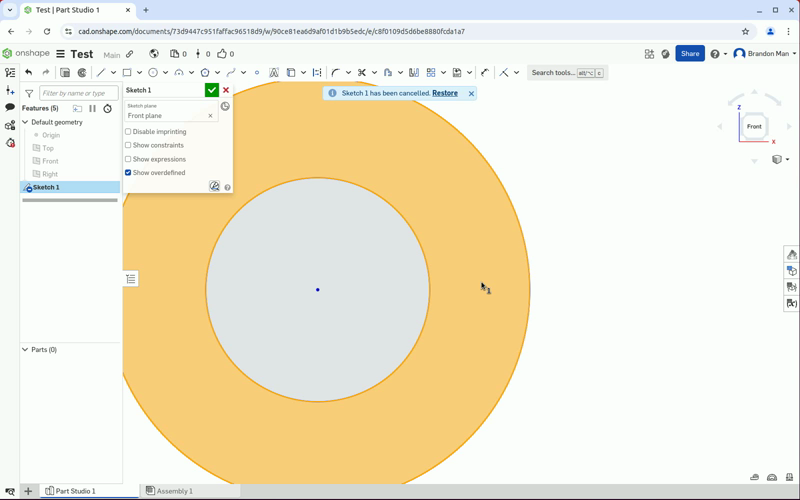
scroll(-6)
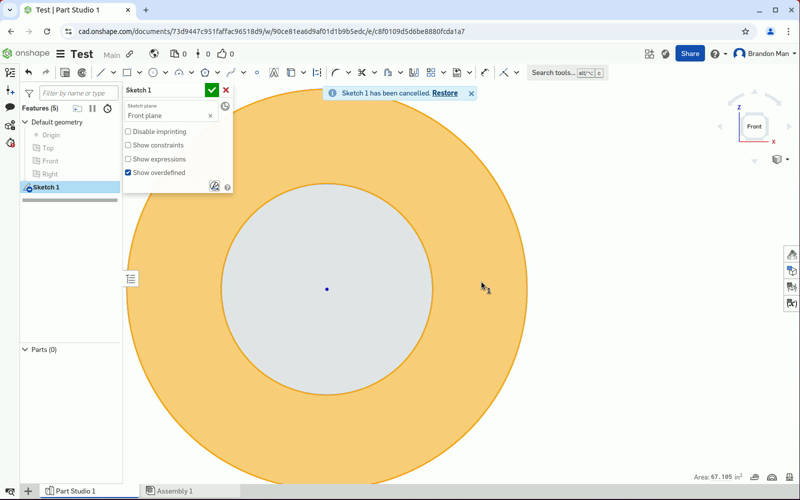
scroll(-6)
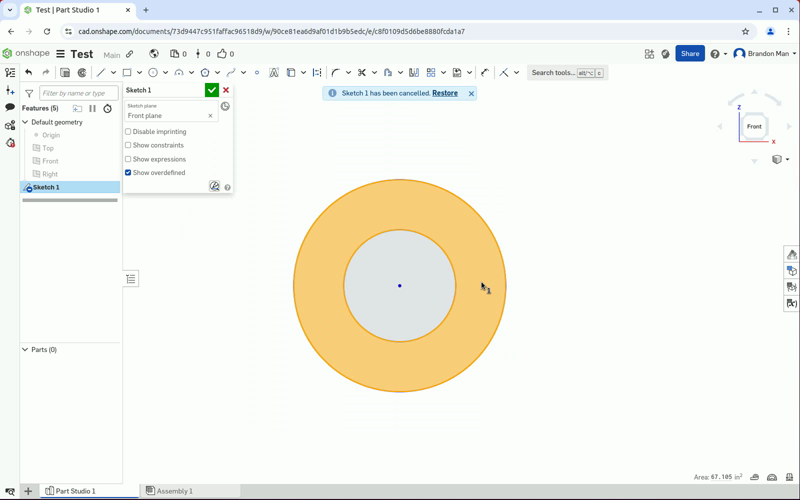
scroll(-6)
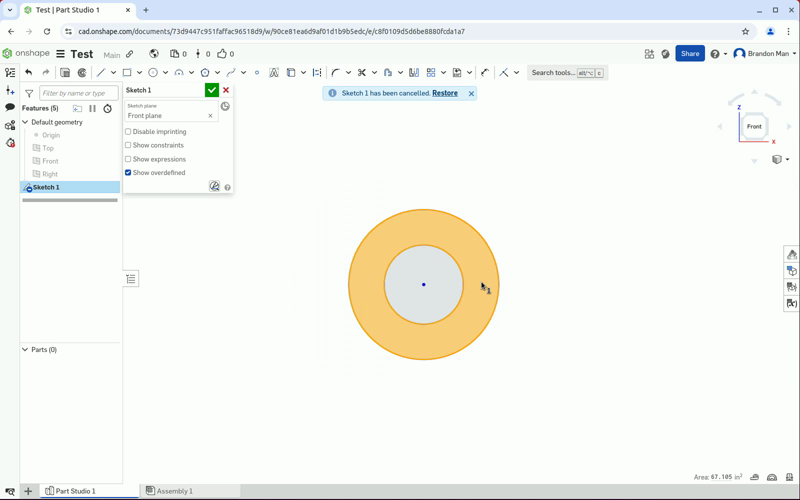
scroll(-6)
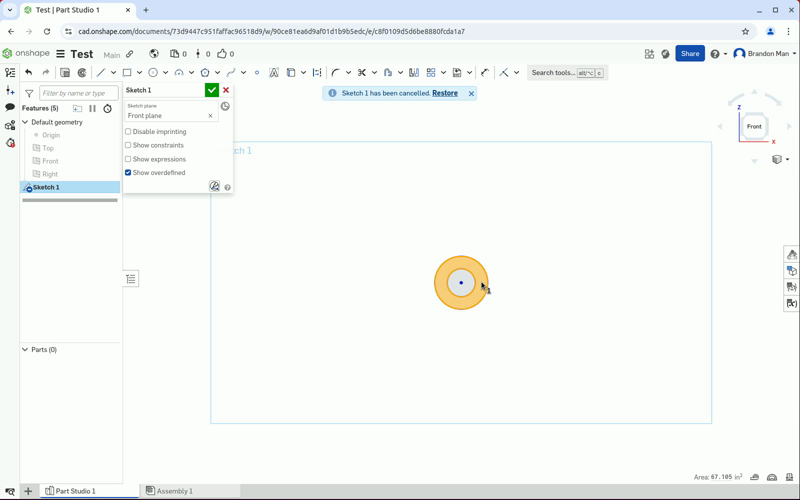
mouse_move(73, 352)
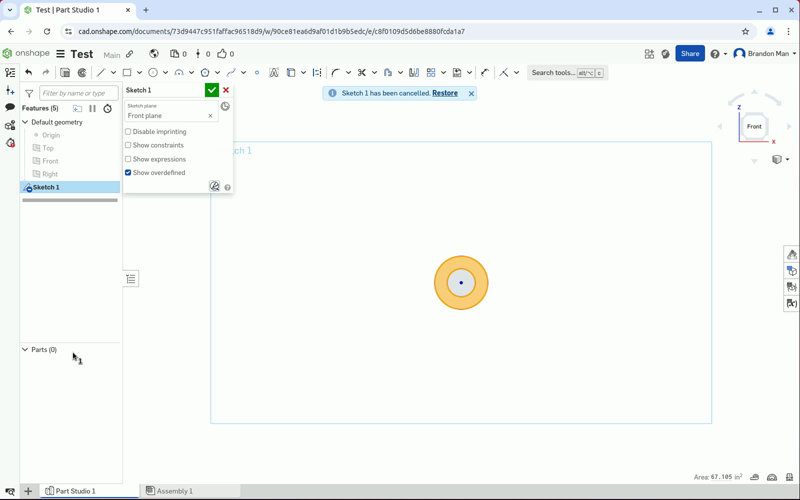
key(shift+y)
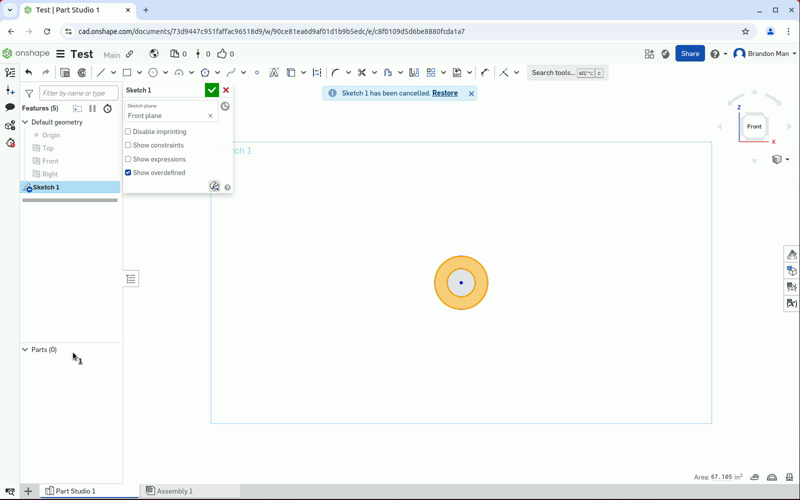
key(shift+e)
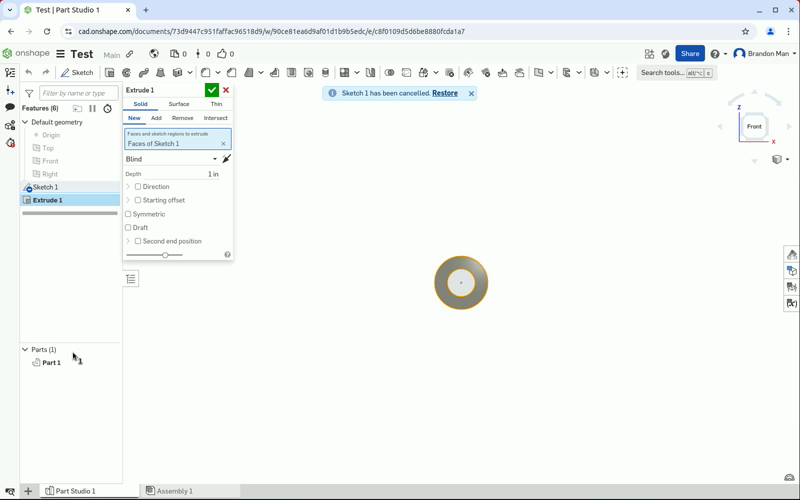
mouse_move(143, 106)
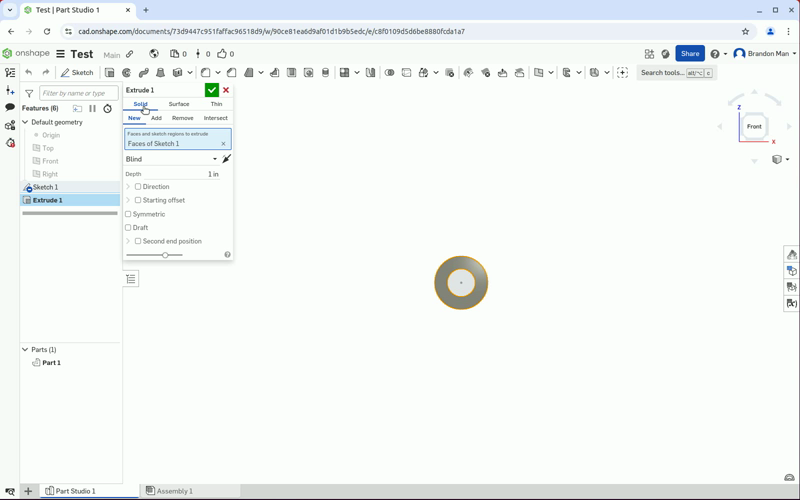
click(143, 106)
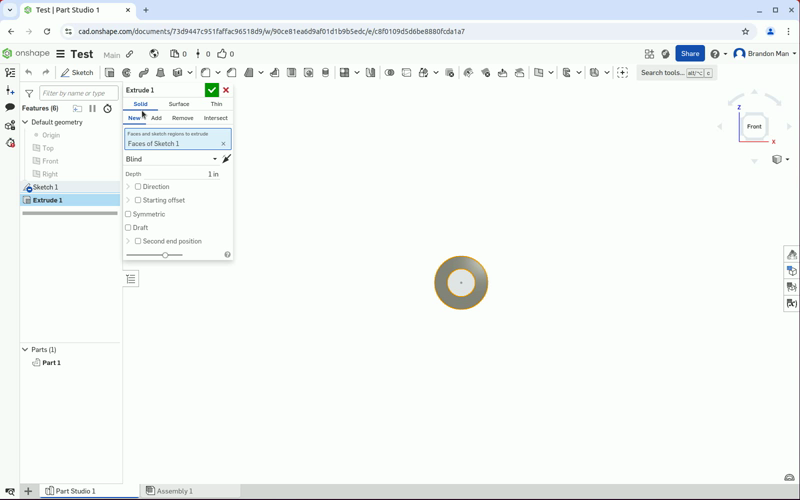
mouse_move(137, 120)
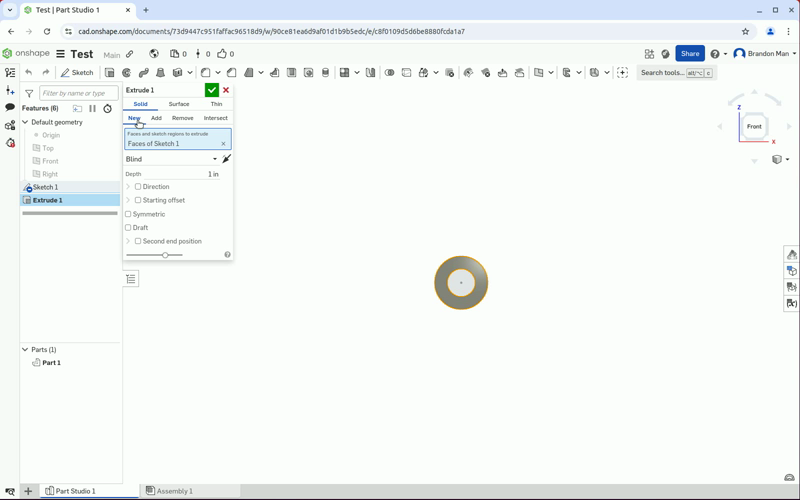
click(137, 120)
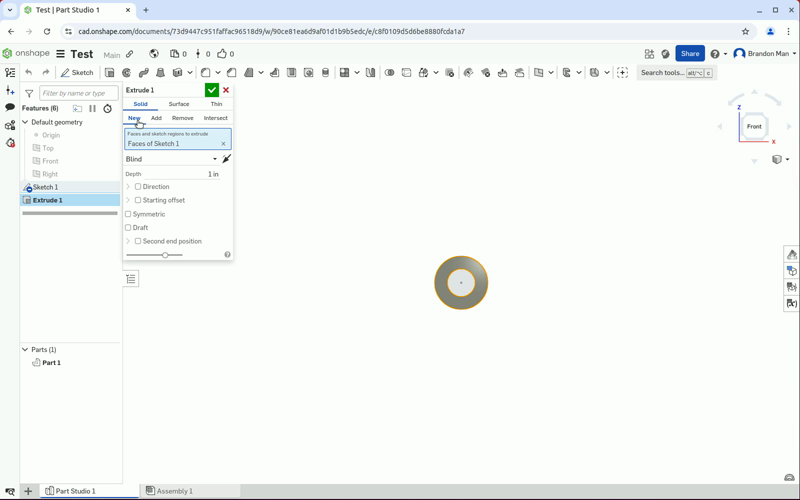
key(tab, 4)
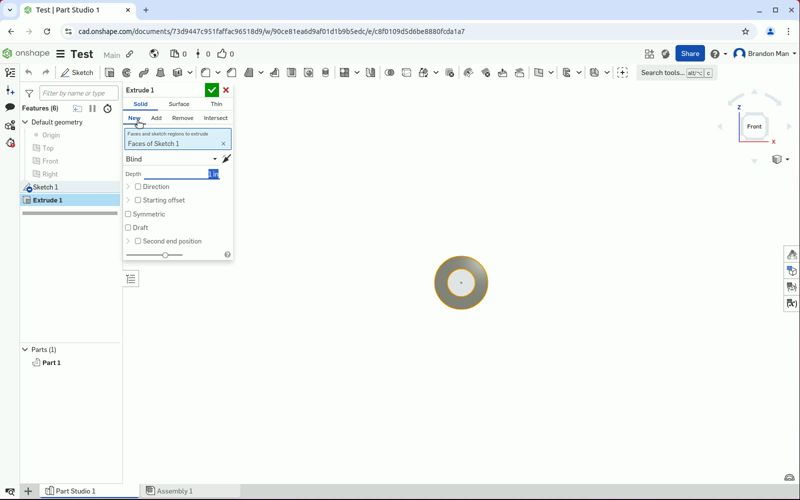
text(8.184)
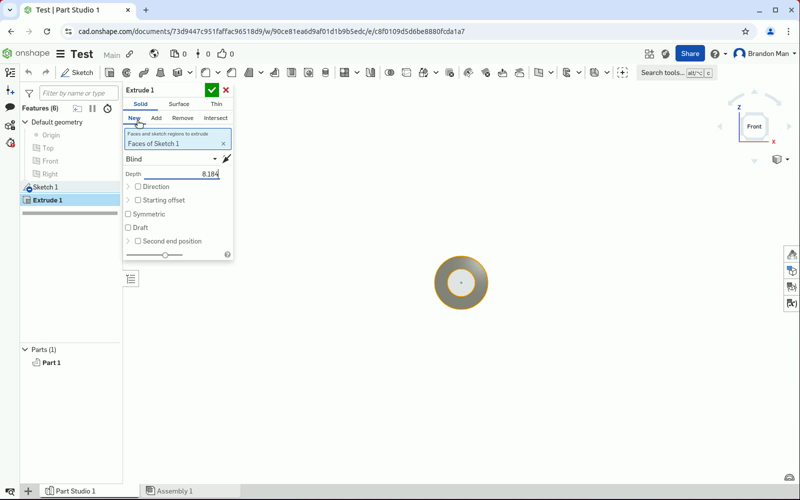
key(tab, 3)
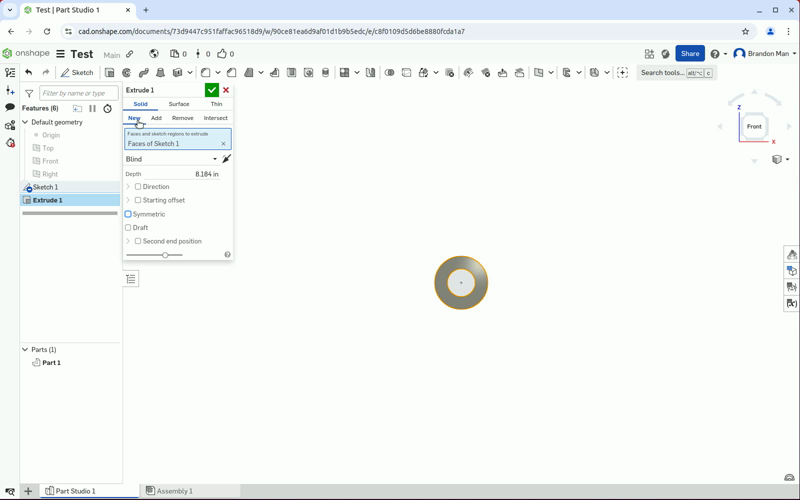
key(space)
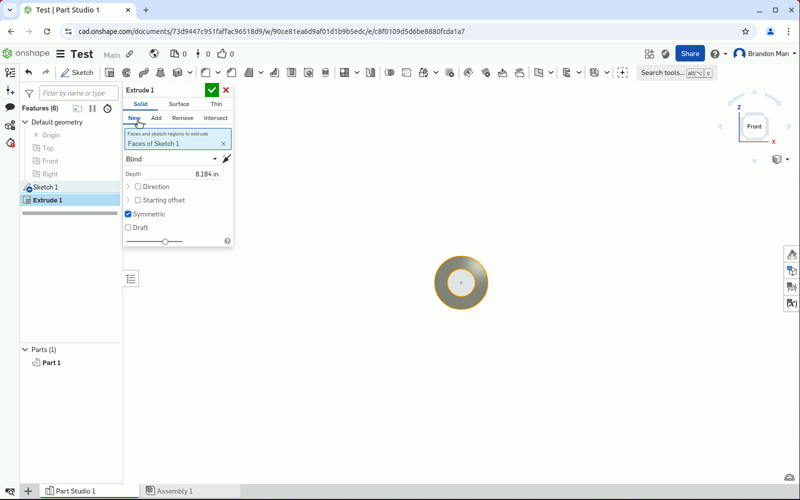
key(enter)
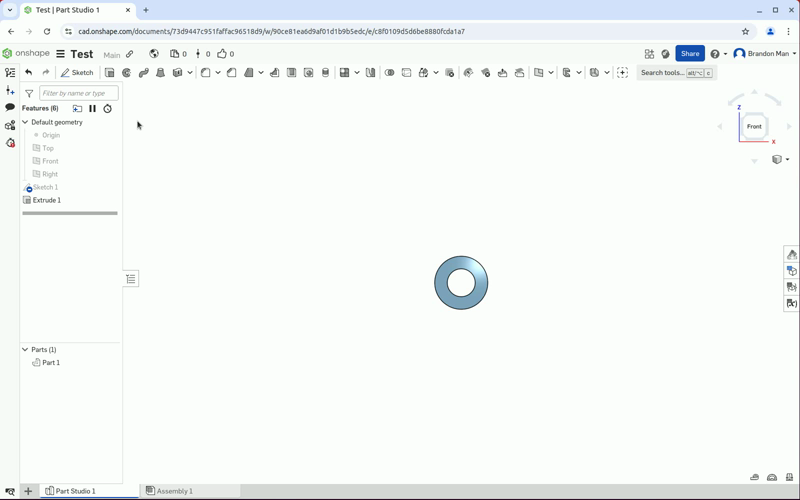
key(shift+h)
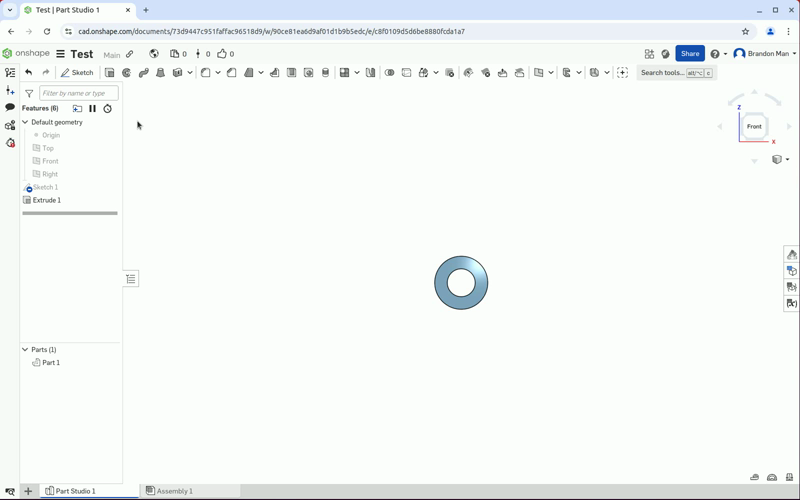
key(shift+h)
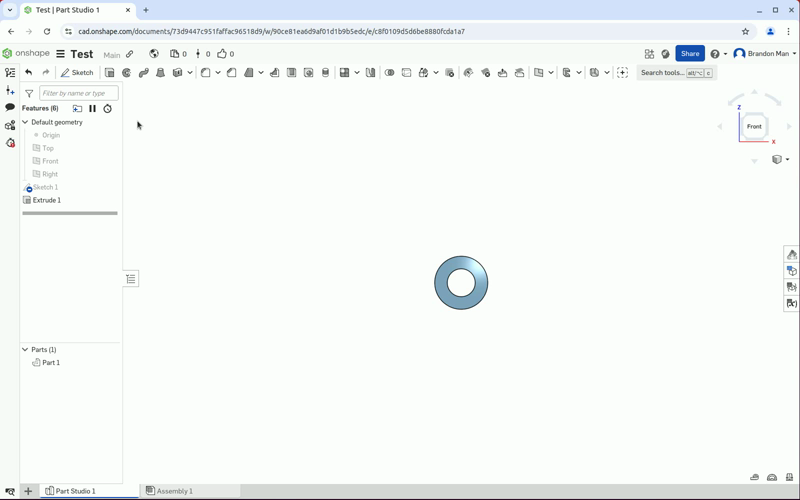
mouse_move(73, 189)
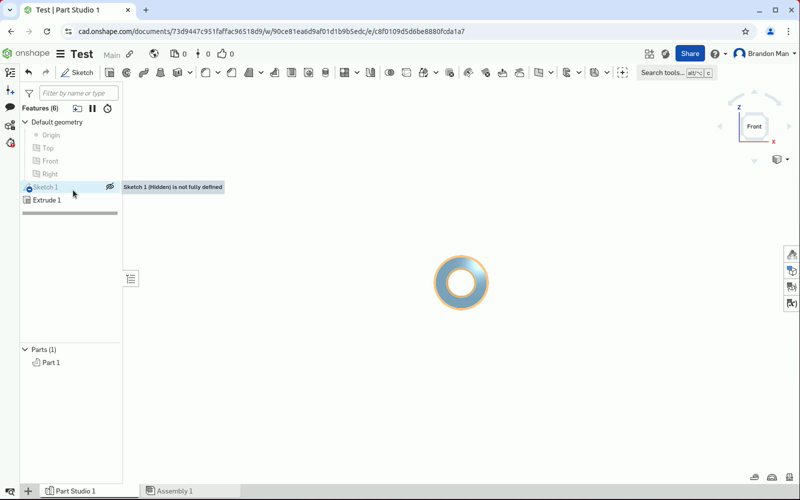
click(73, 189)
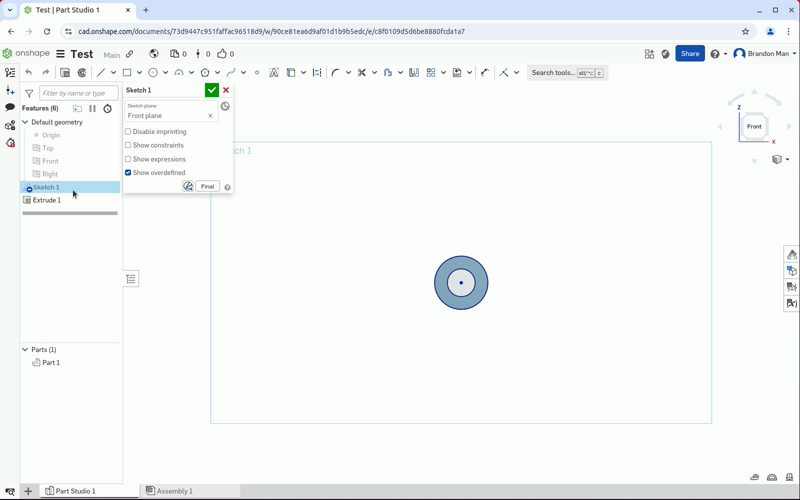
mouse_move(229, 92)
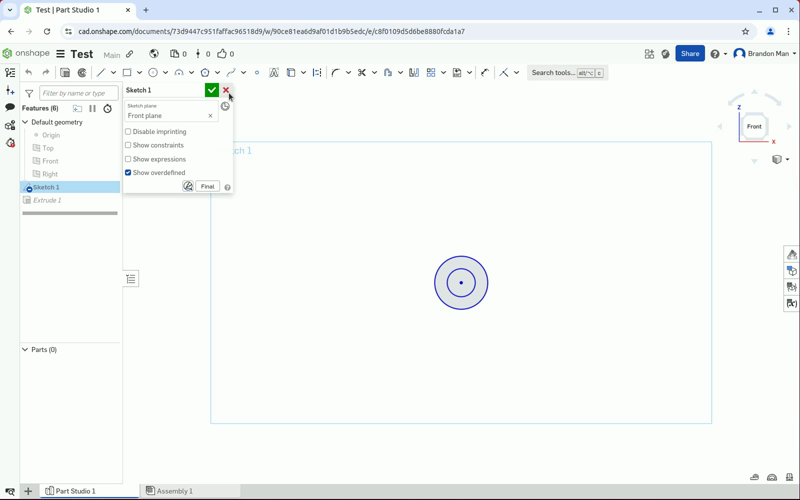
click(229, 92)
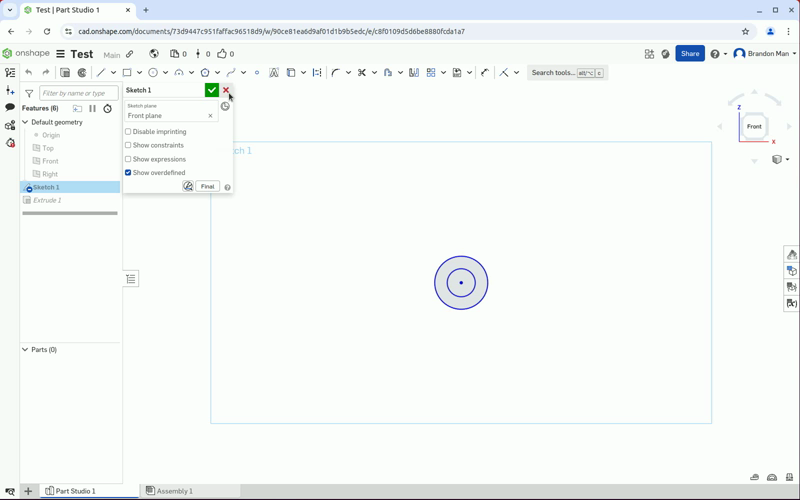
key(shift+s)
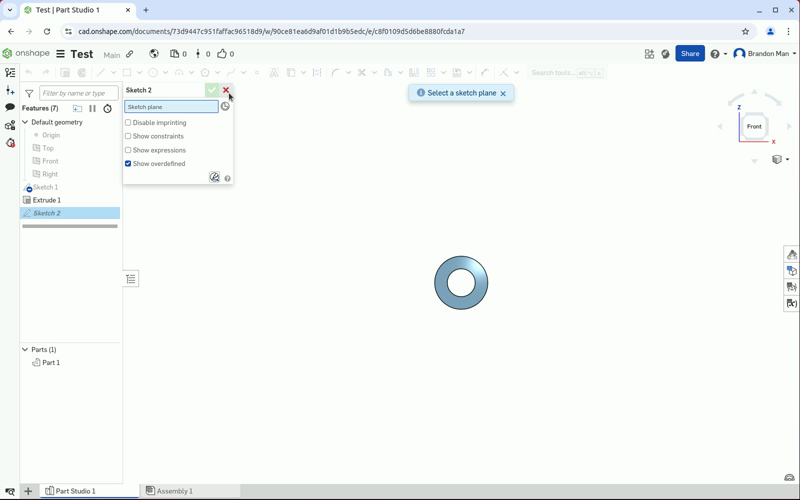
mouse_move(73, 163)
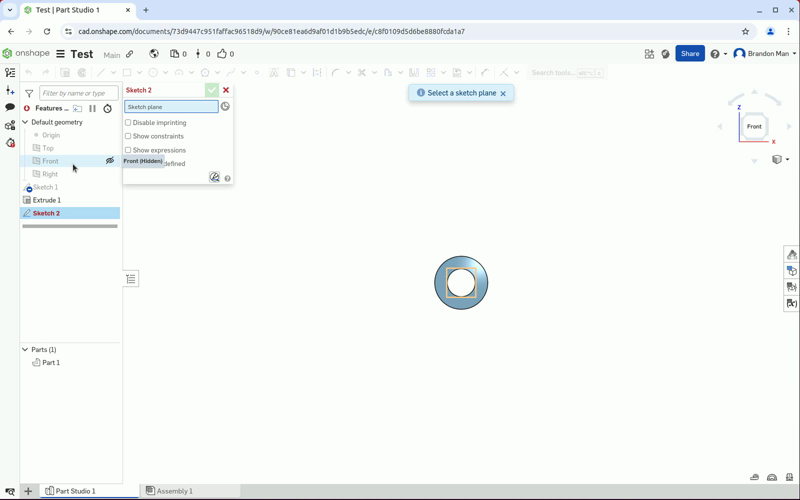
click(73, 163)
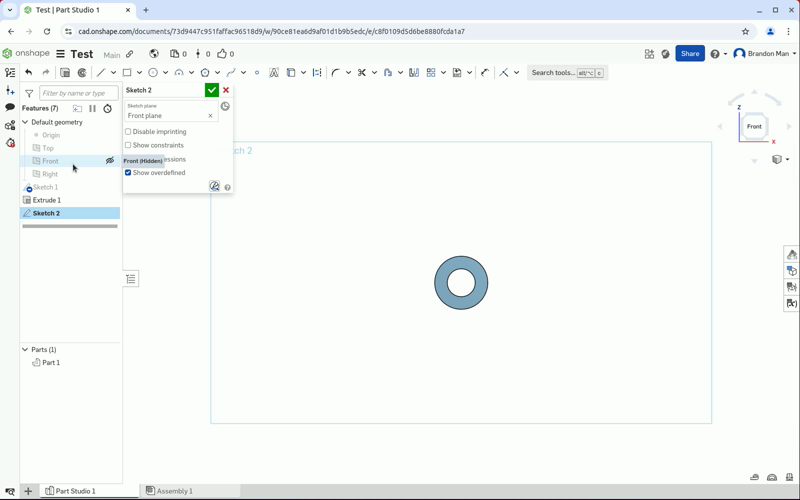
mouse_move(73, 352)
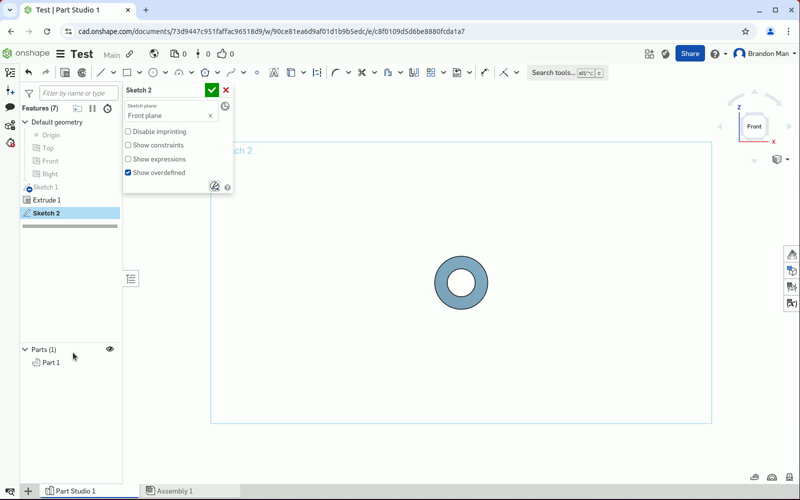
key(y)
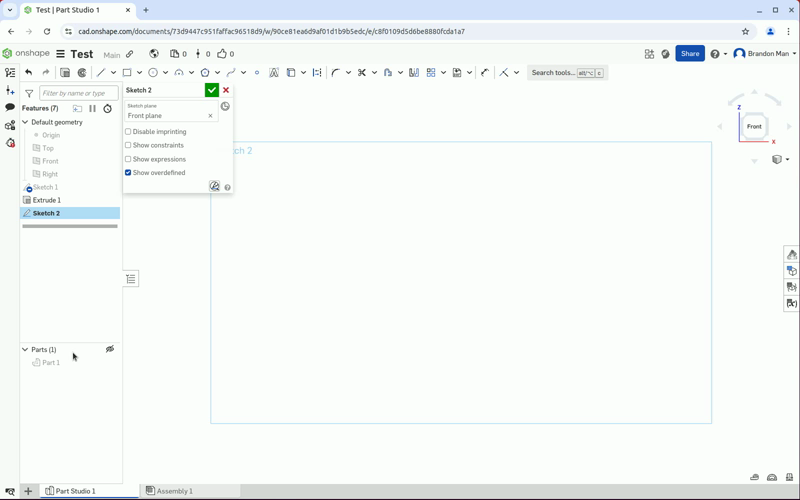
key(a)
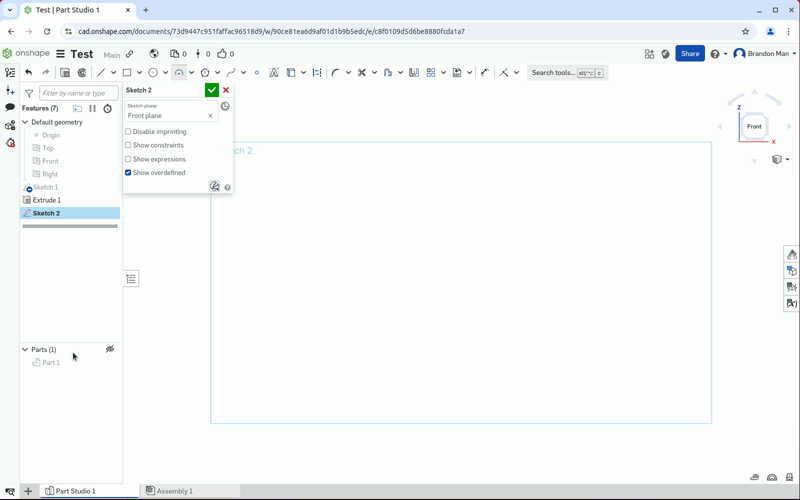
key_down(shift)
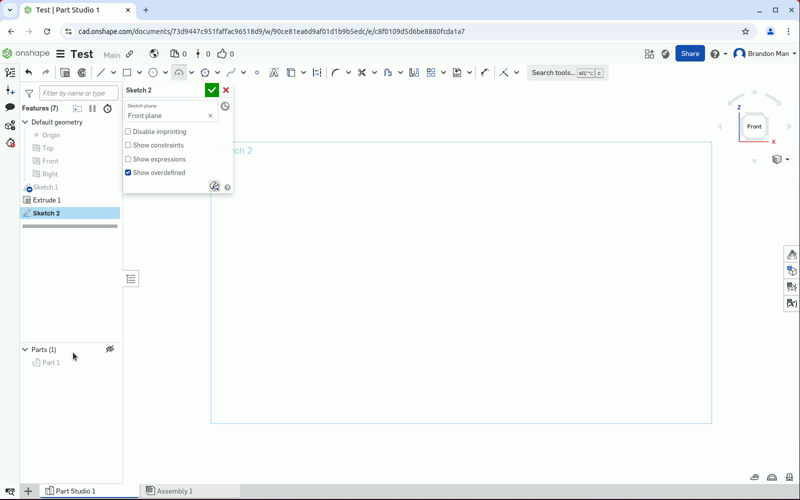
mouse_move(348, 354)
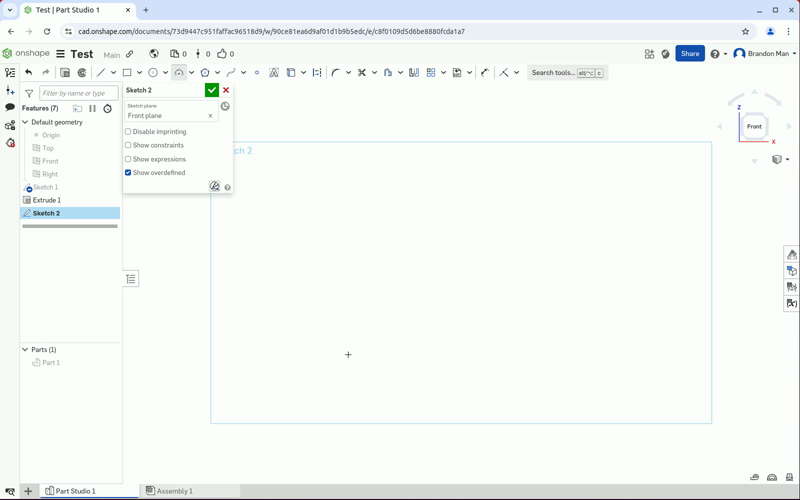
click(348, 354)
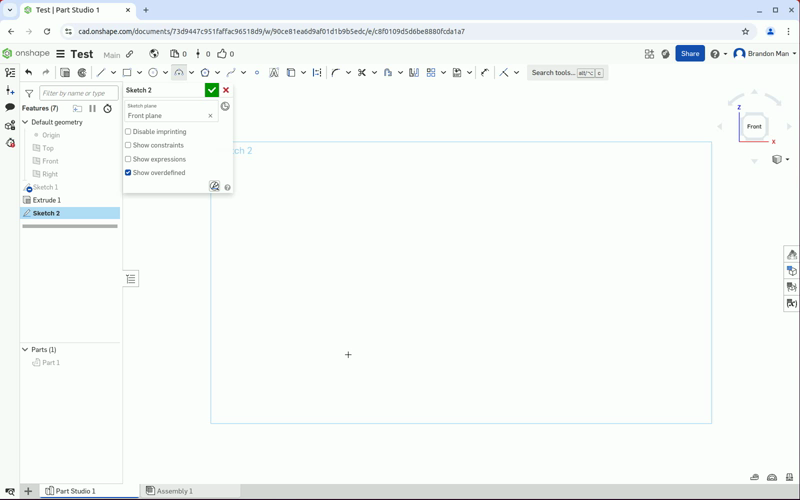
key_up(shift)
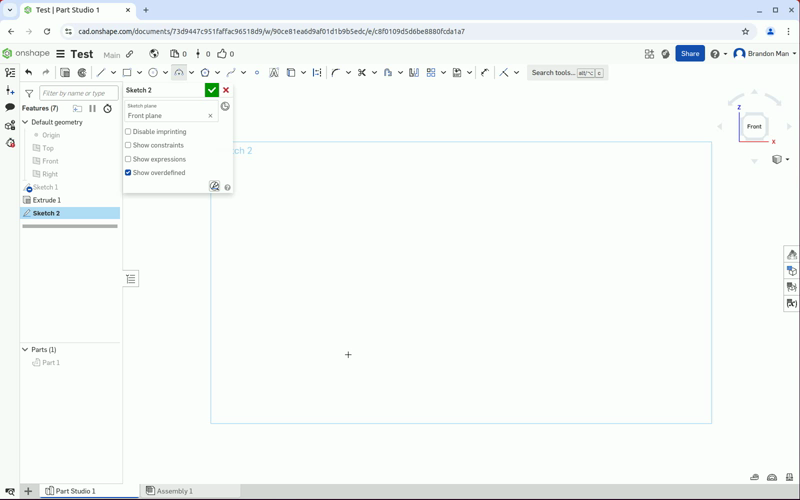
key_down(shift)
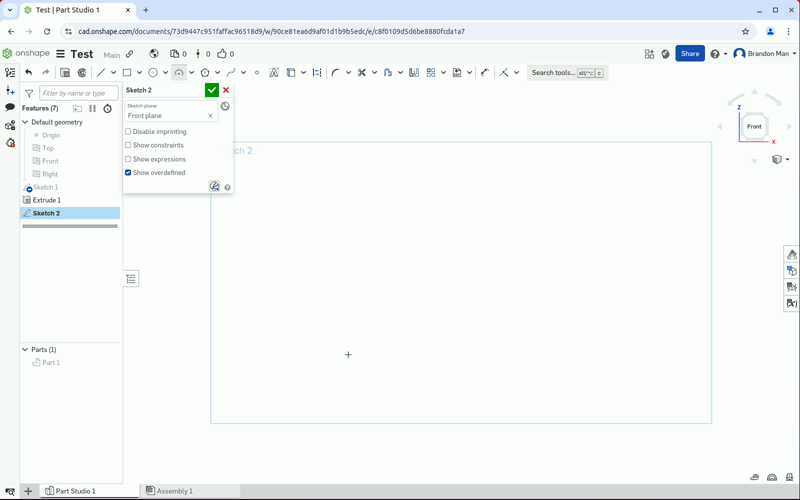
mouse_move(368, 364)
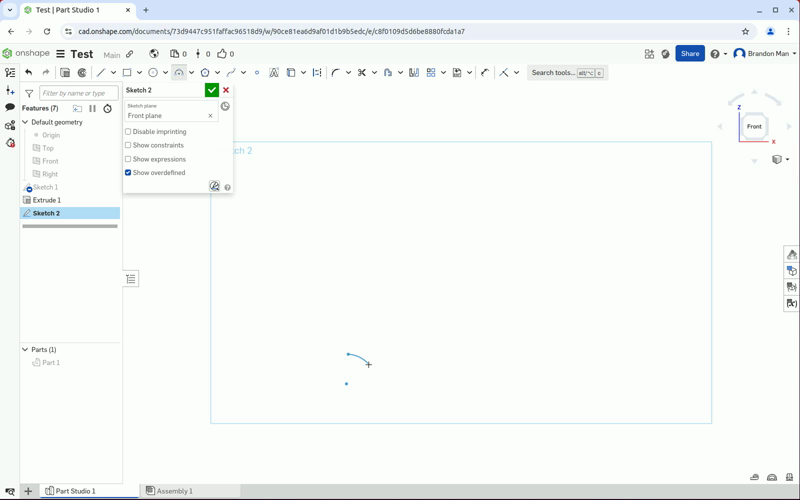
click(368, 364)
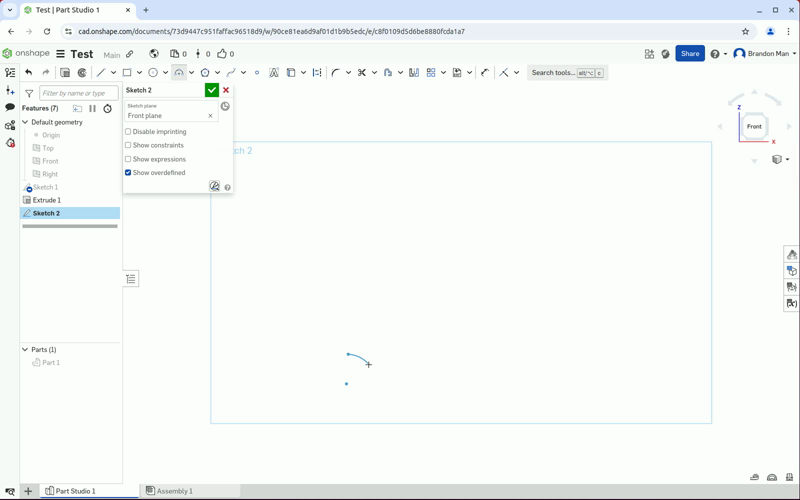
mouse_move(365, 343)
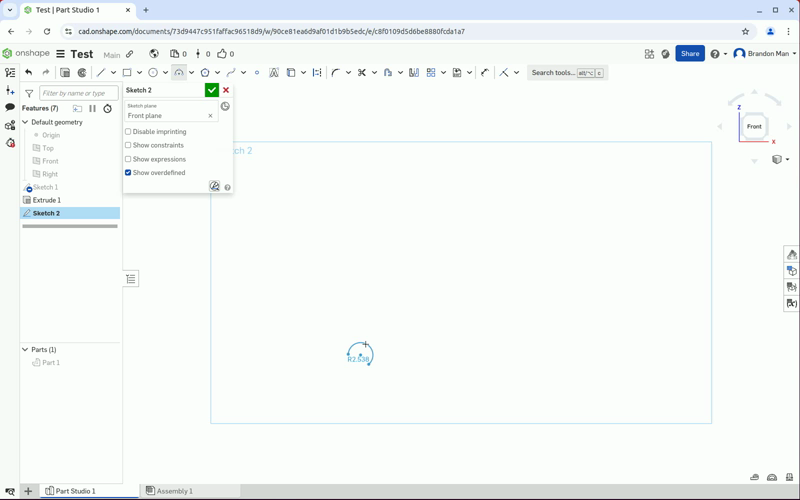
click(365, 343)
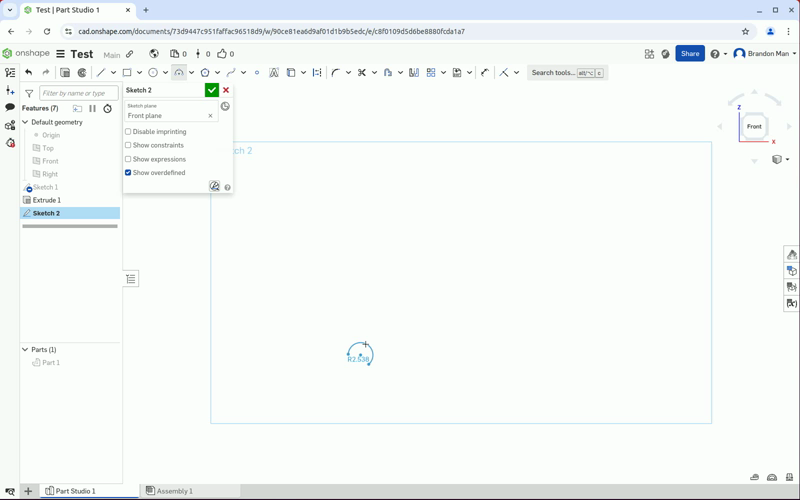
key_up(shift)
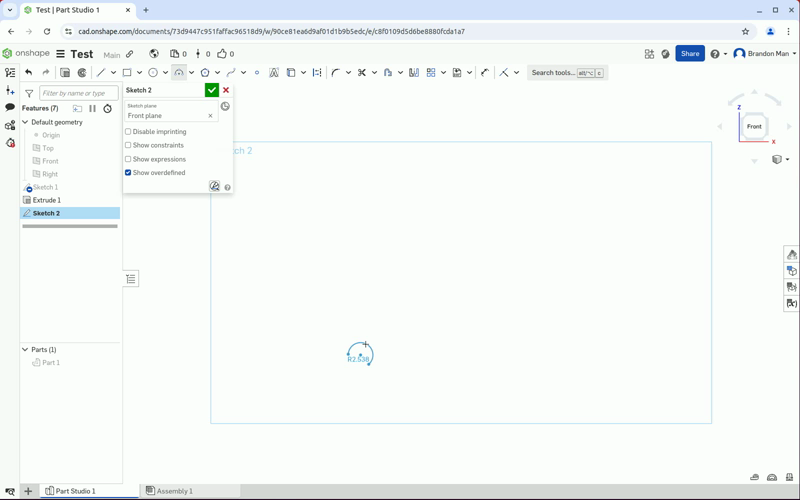
key(esc)
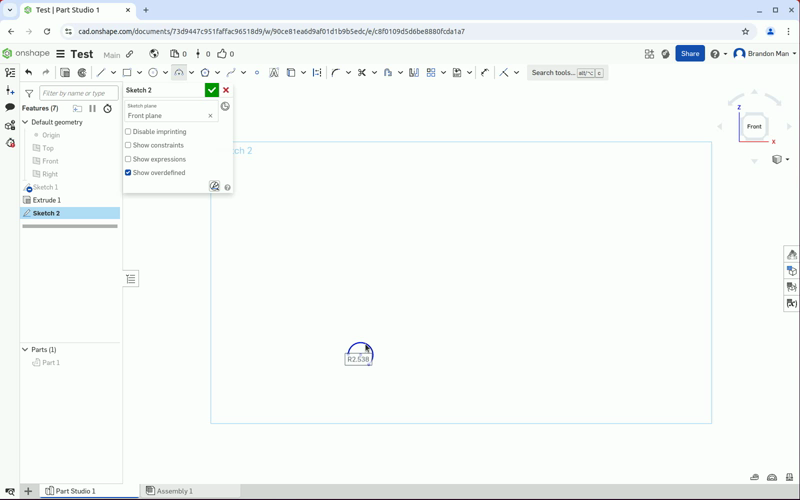
key(l)
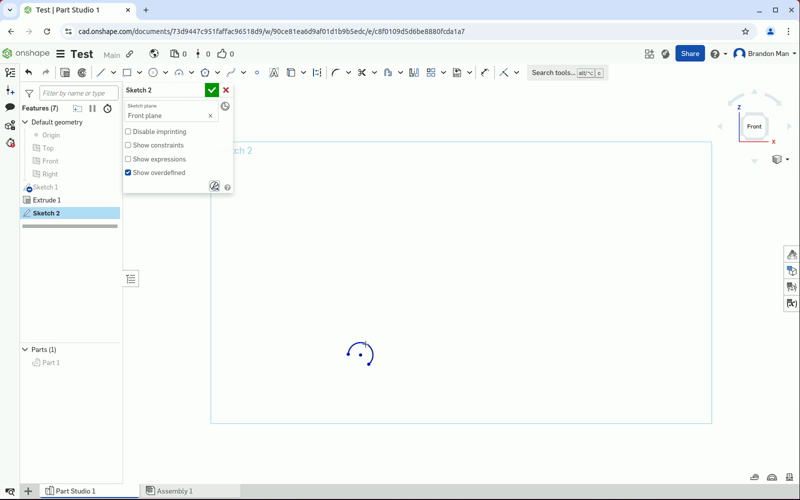
mouse_move(368, 364)
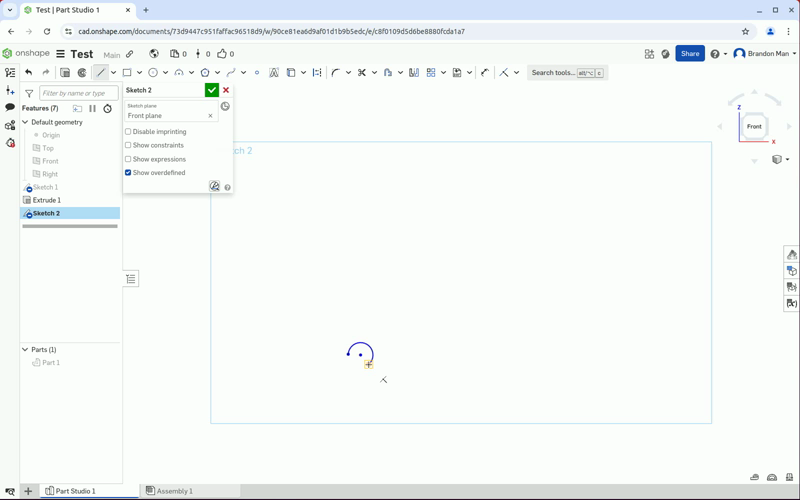
click(368, 364)
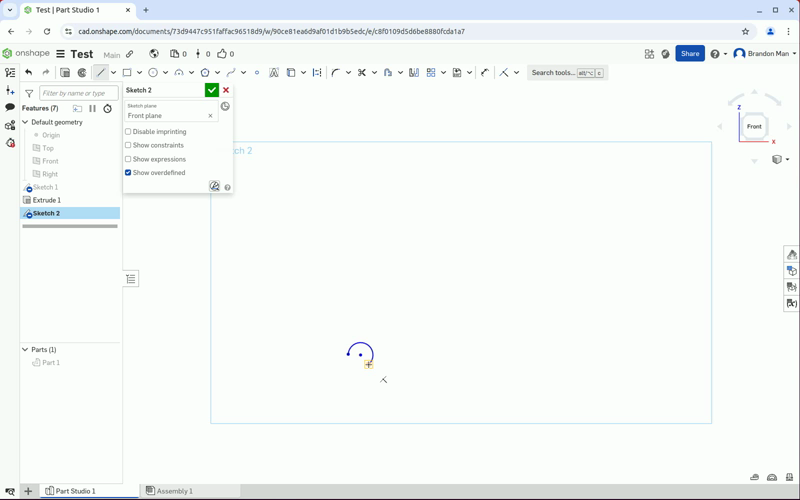
key_down(shift)
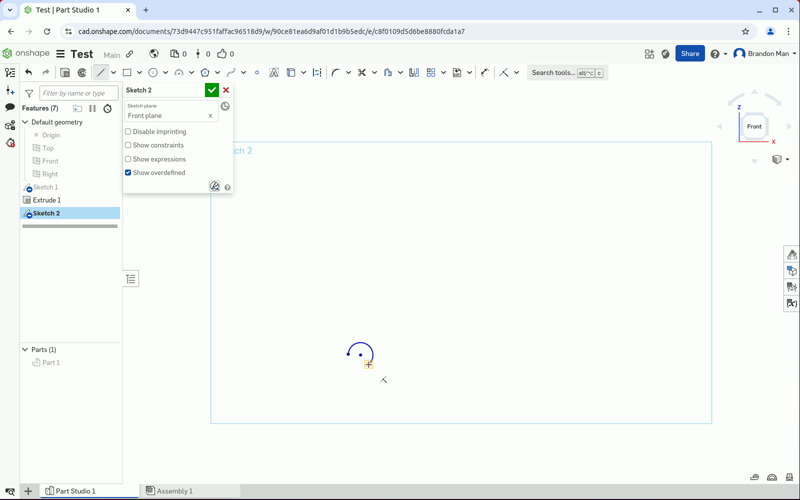
mouse_move(435, 305)
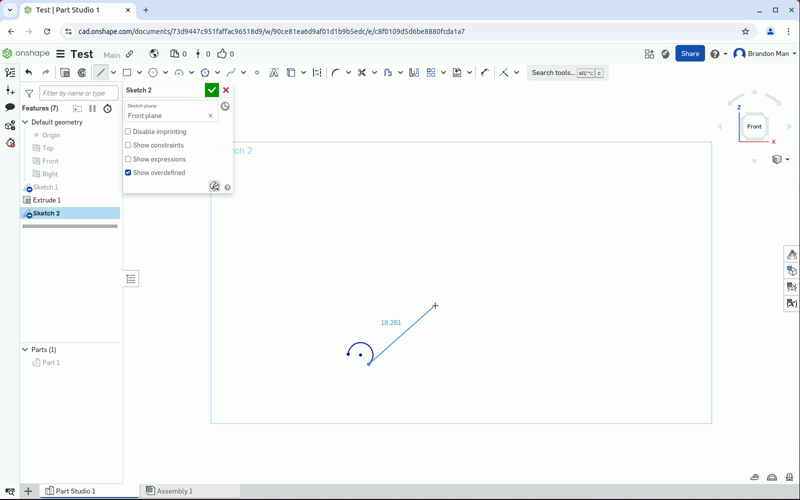
click(435, 305)
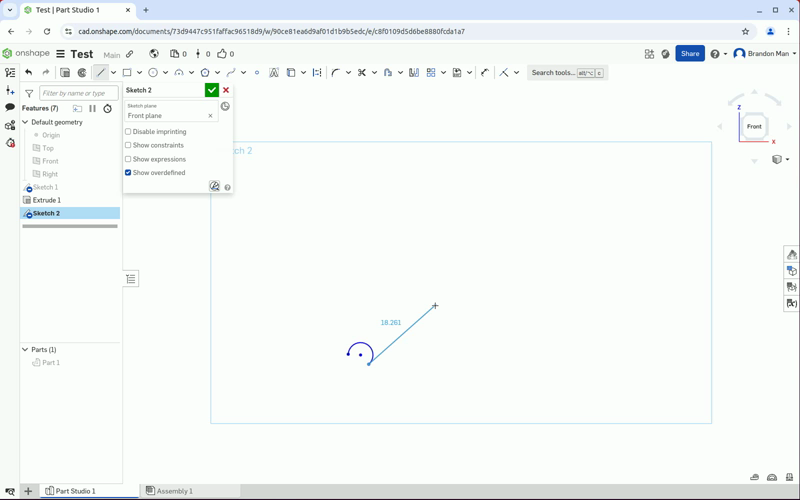
key_up(shift)
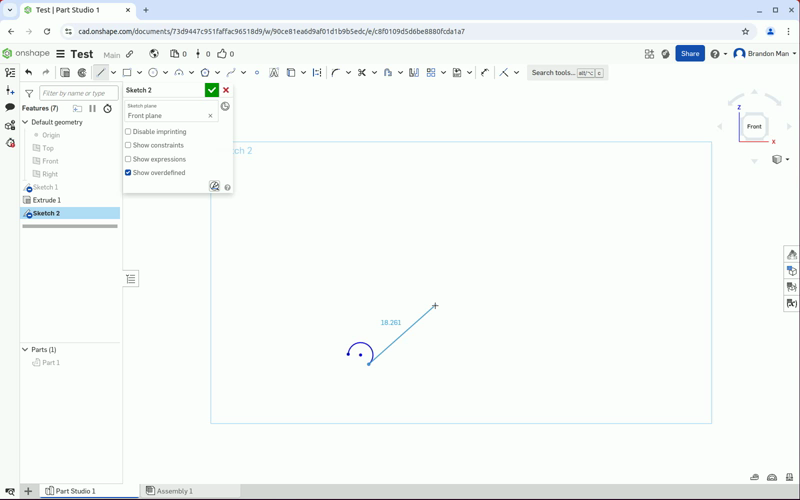
key(esc)
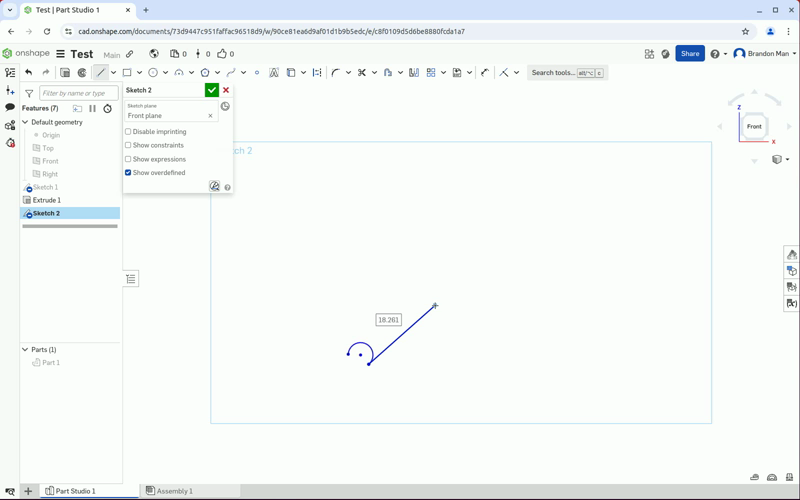
key(a)
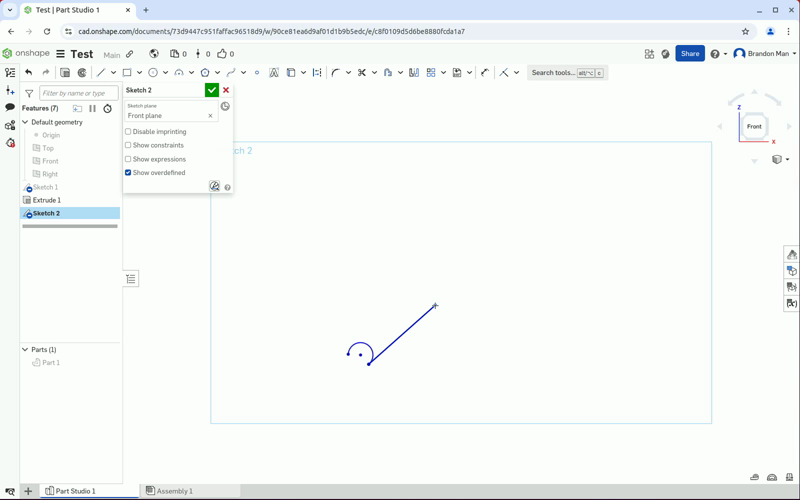
mouse_move(435, 305)
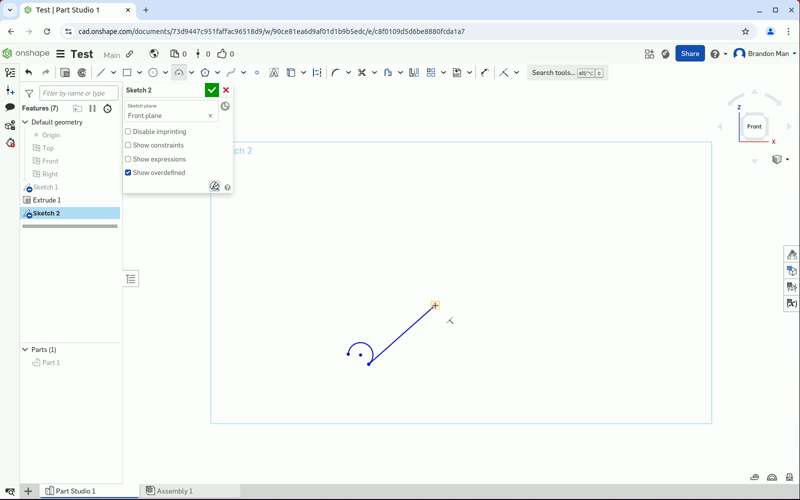
click(435, 305)
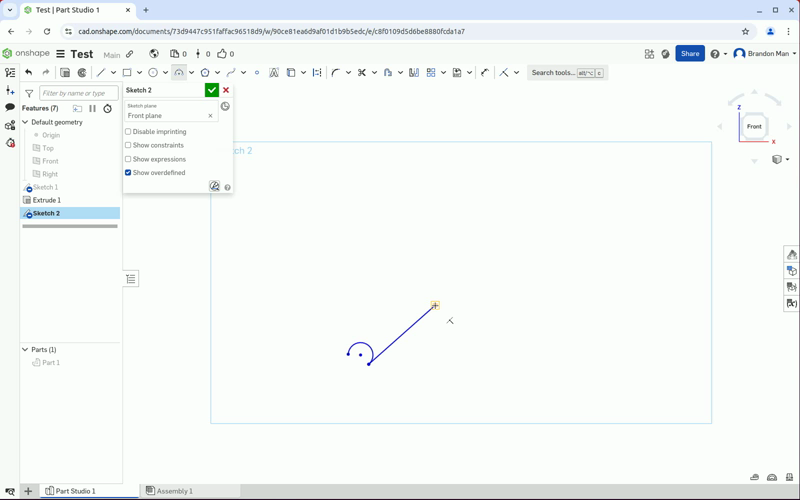
key_down(shift)
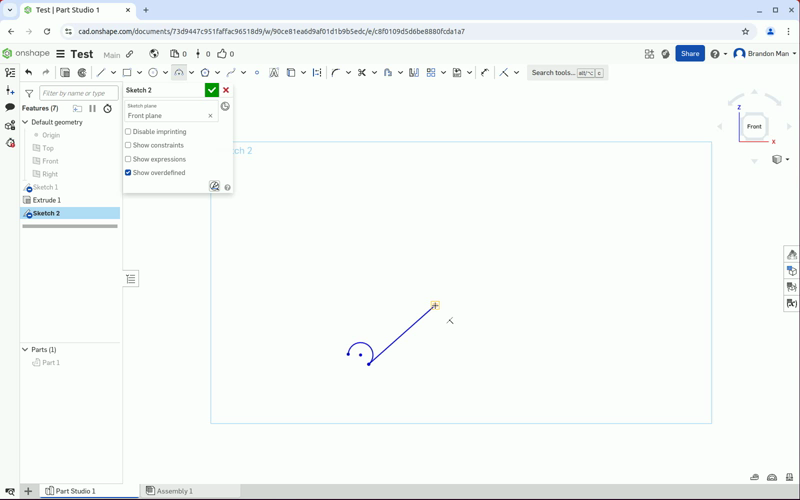
mouse_move(447, 305)
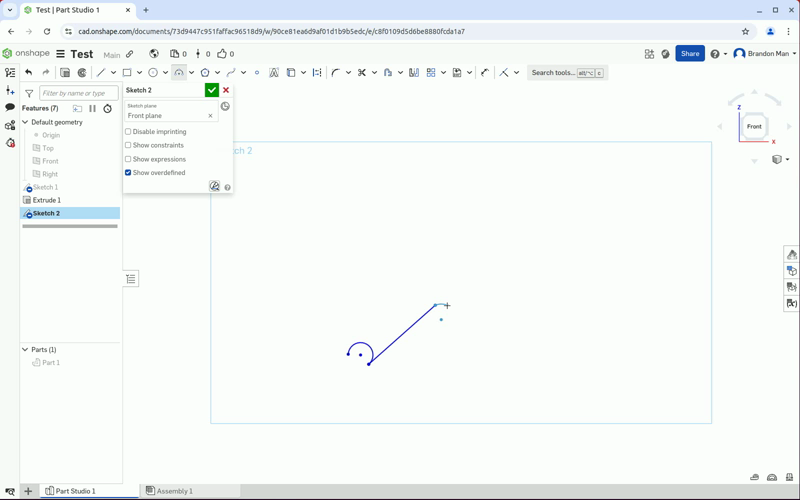
click(447, 305)
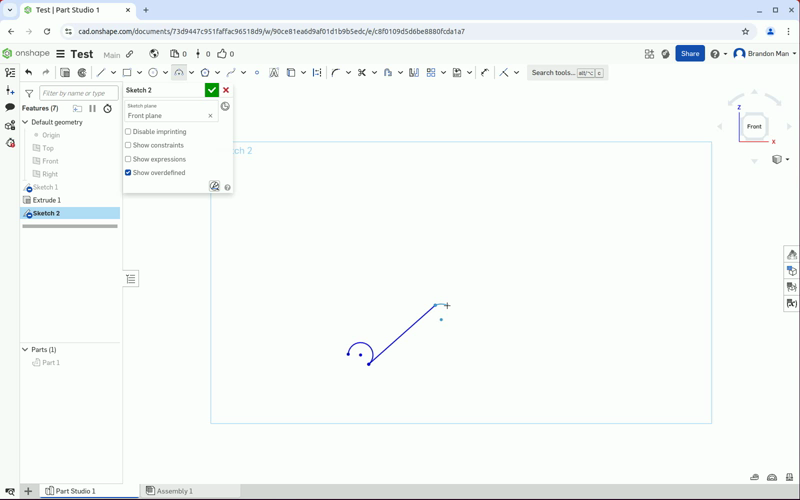
mouse_move(441, 303)
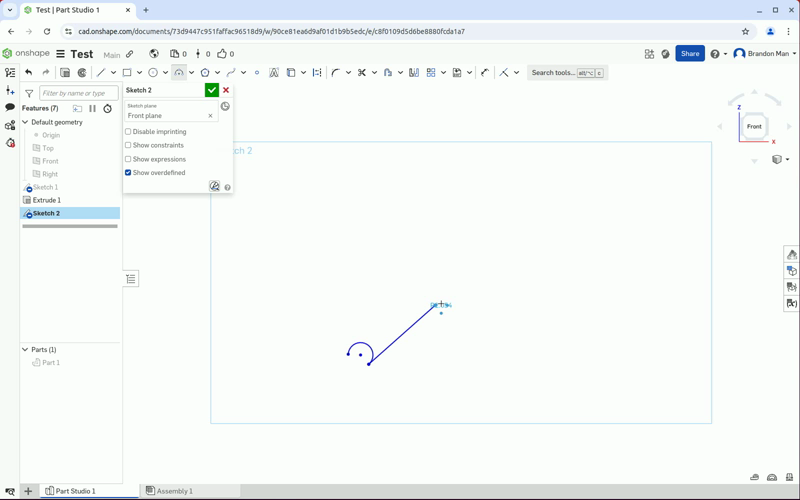
click(441, 303)
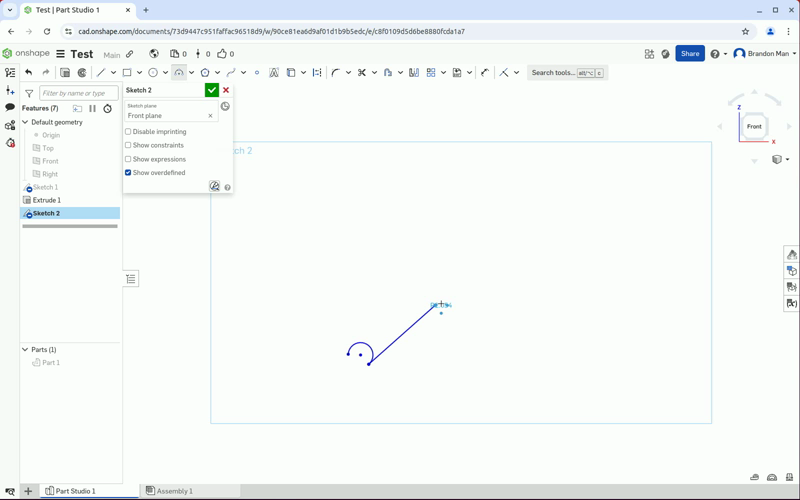
key_up(shift)
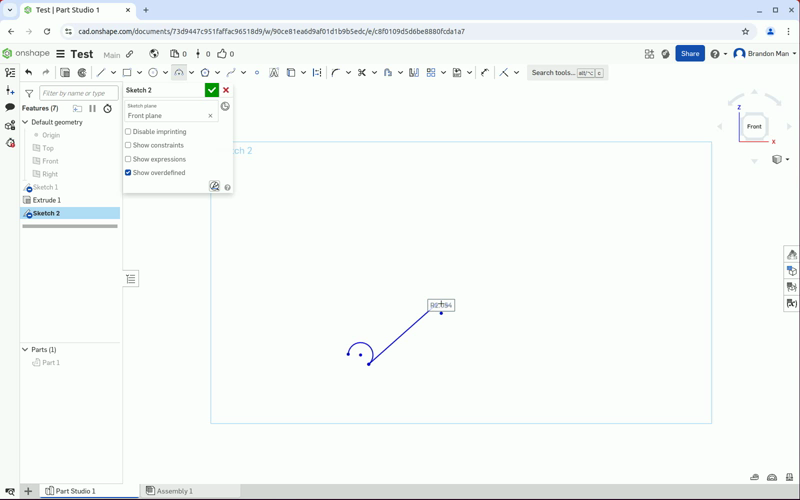
mouse_move(447, 305)
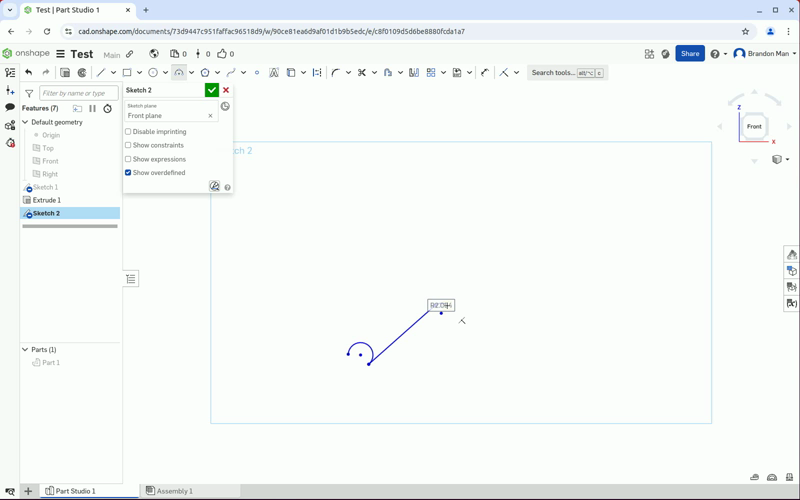
click(447, 305)
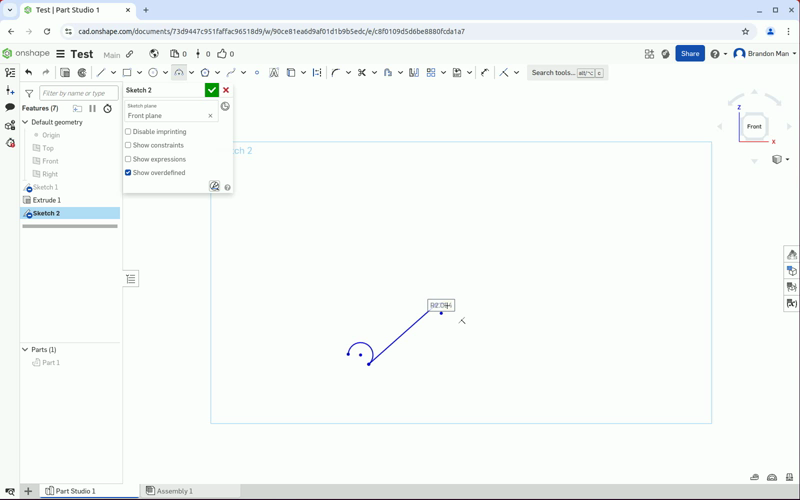
key_down(shift)
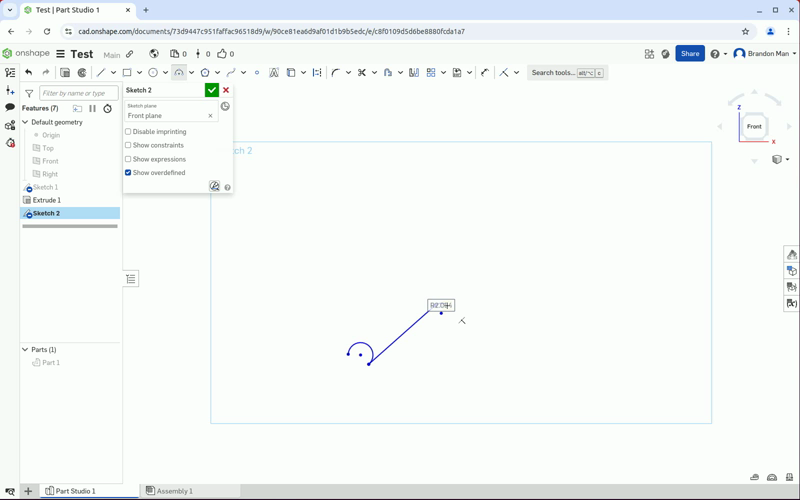
mouse_move(450, 259)
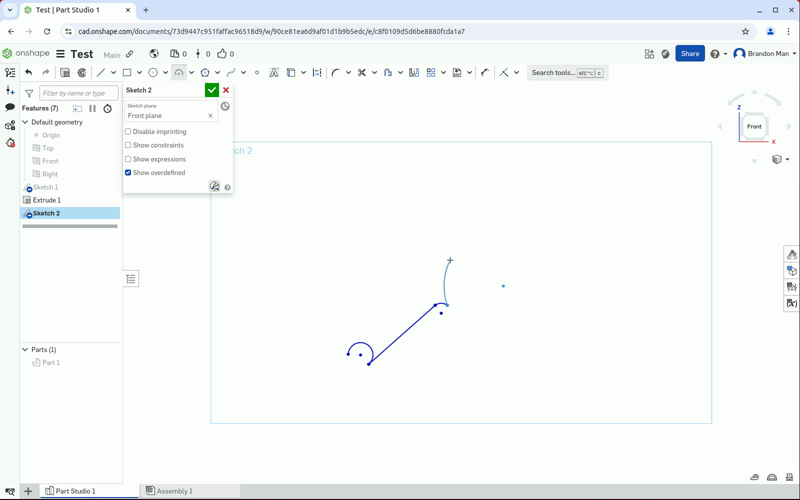
click(450, 259)
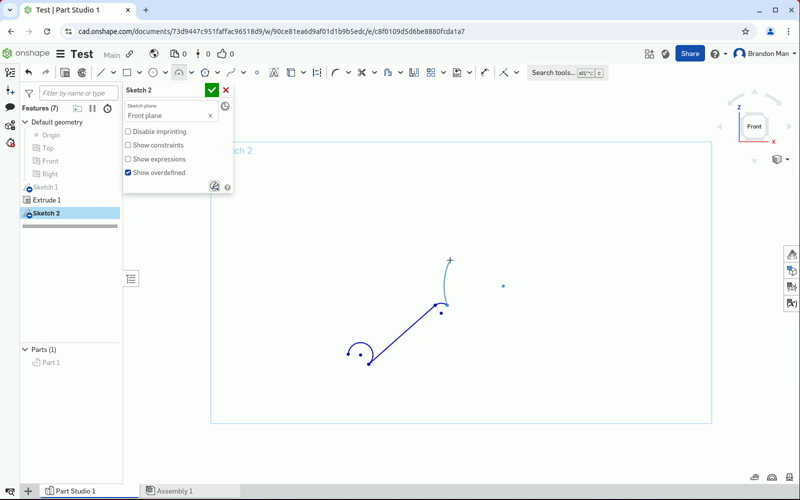
mouse_move(434, 281)
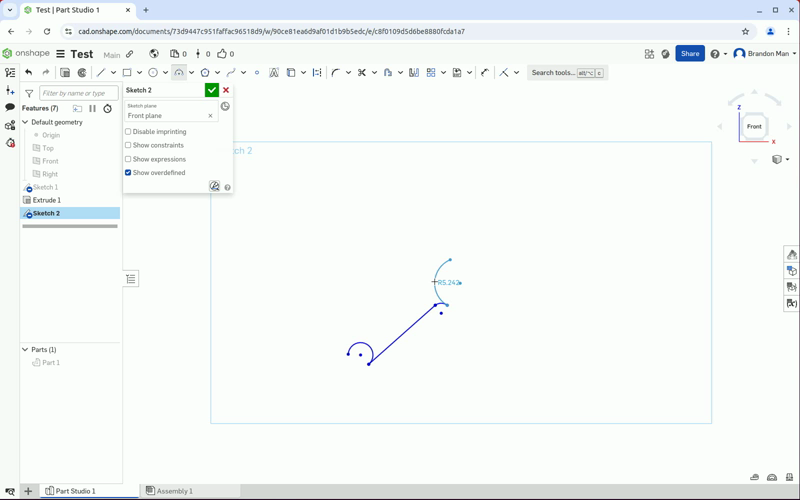
click(434, 281)
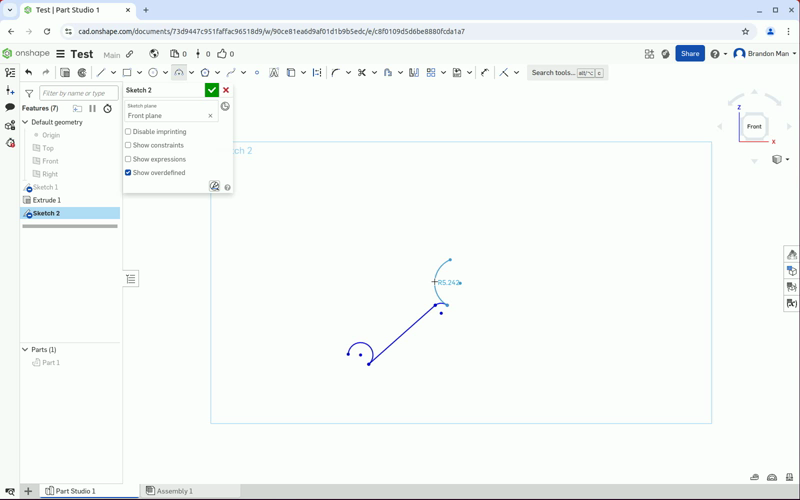
key_up(shift)
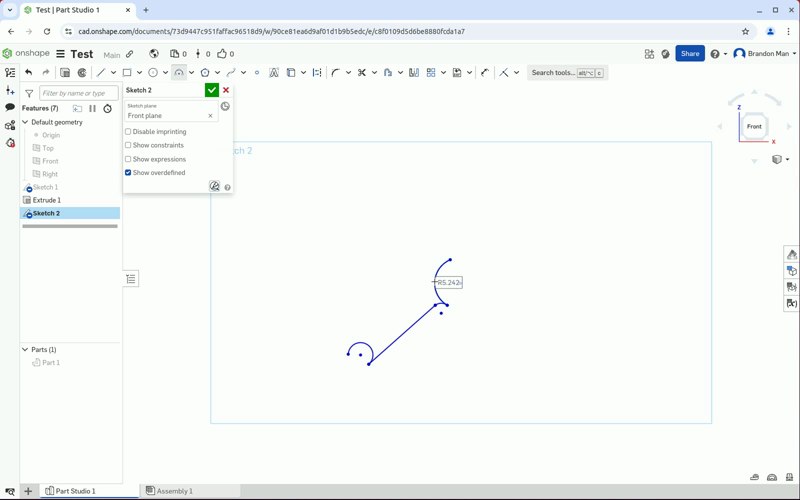
key(esc)
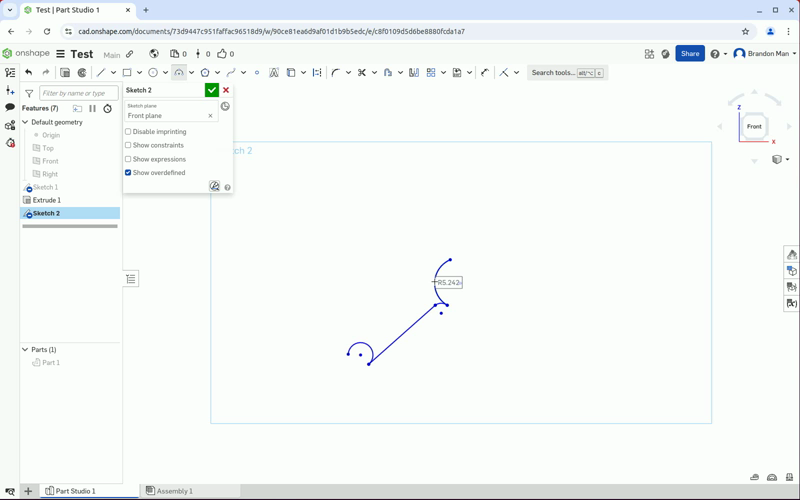
key(l)
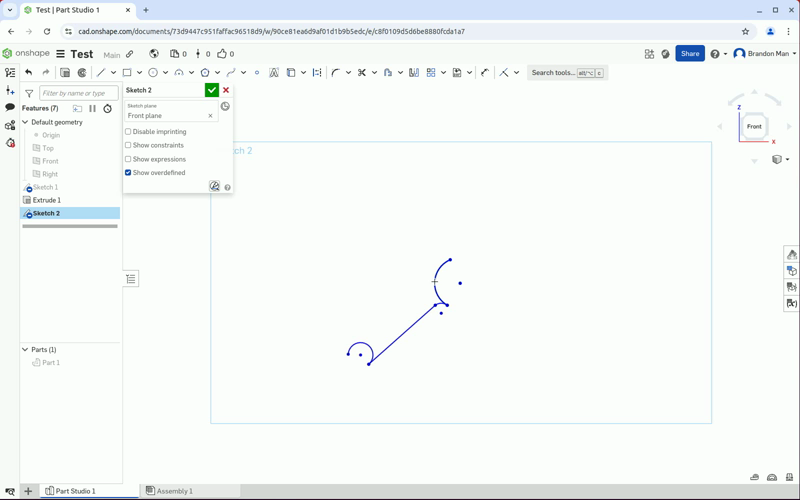
mouse_move(450, 259)
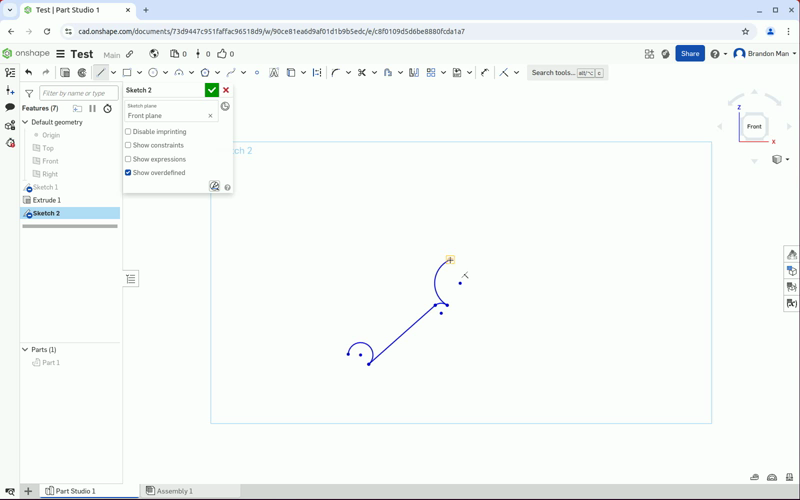
click(450, 259)
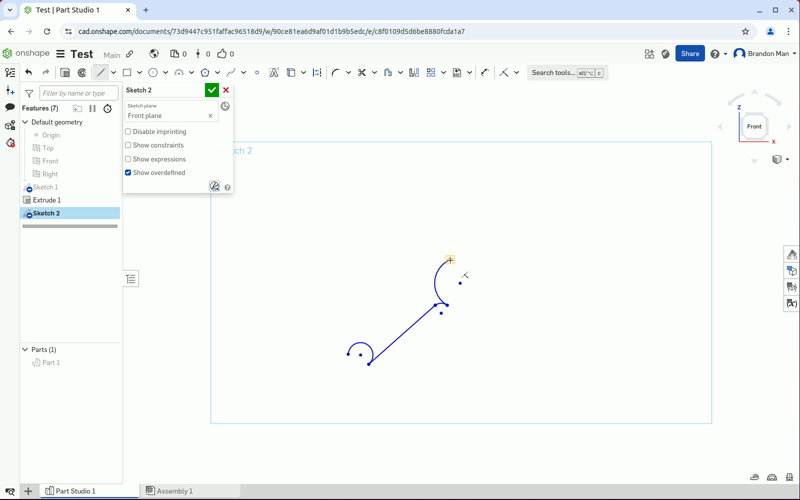
key_down(shift)
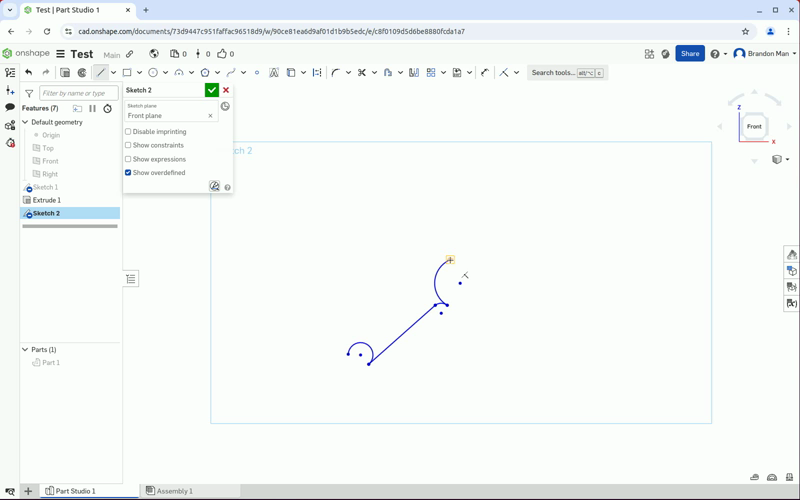
mouse_move(355, 301)
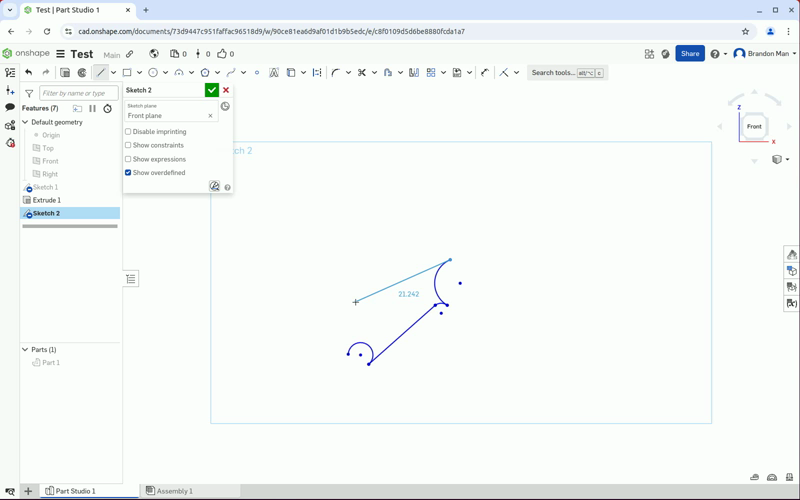
click(355, 301)
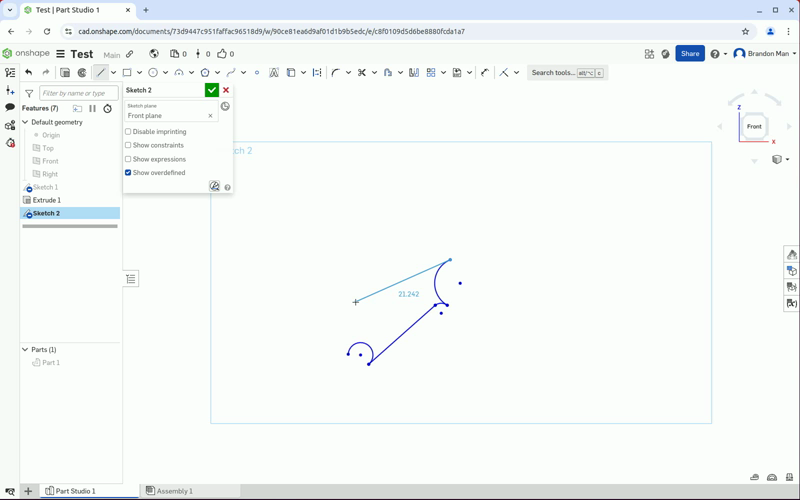
key_up(shift)
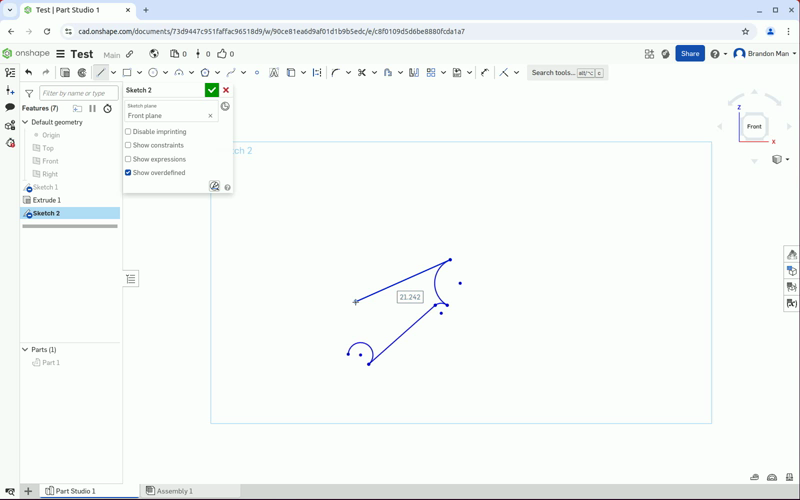
key(esc)
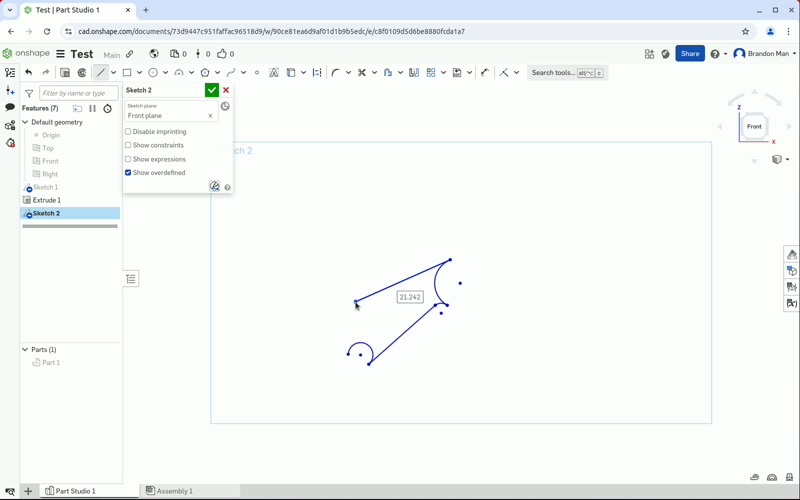
key(a)
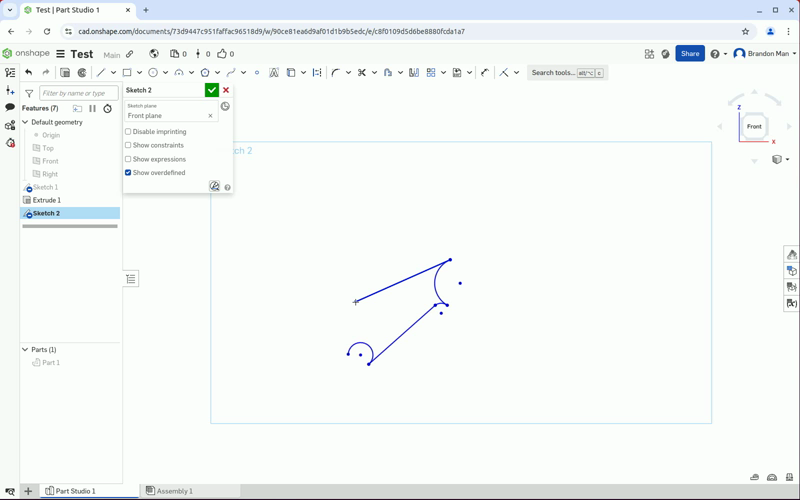
mouse_move(355, 301)
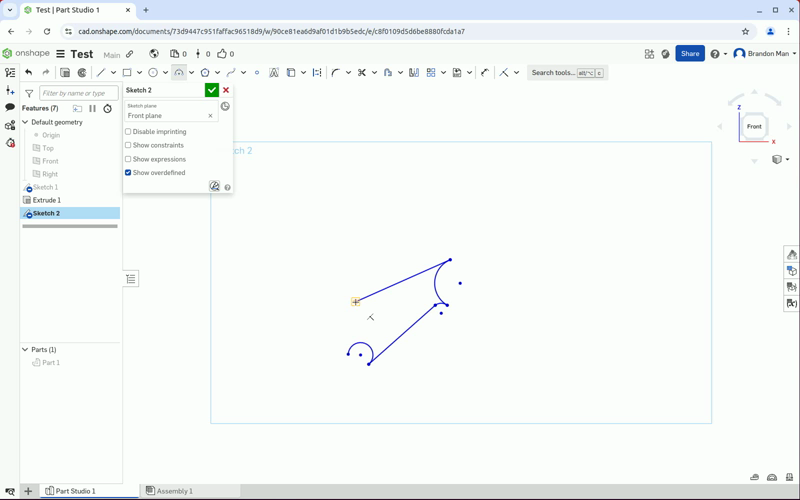
click(355, 301)
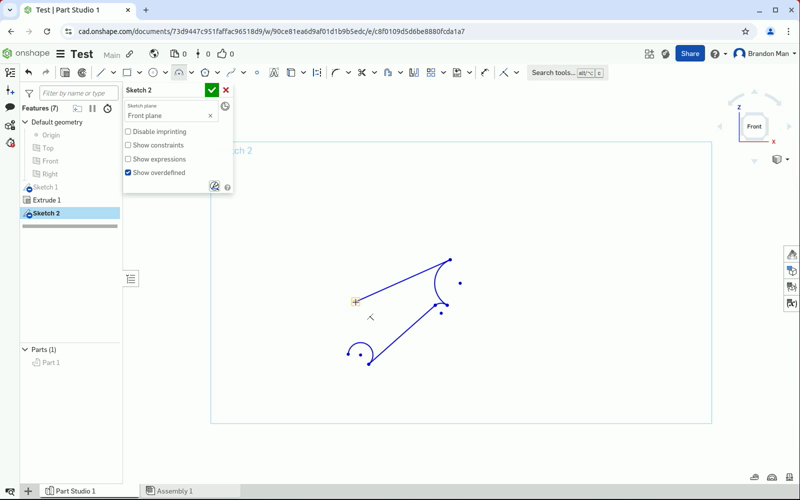
key_down(shift)
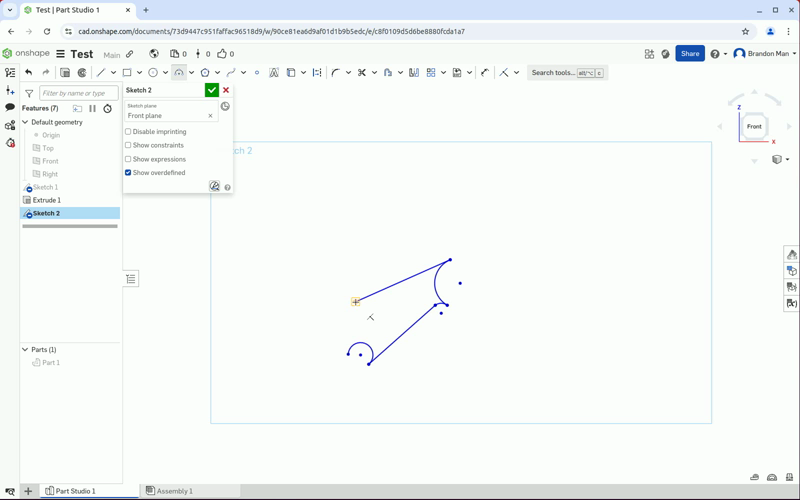
mouse_move(348, 313)
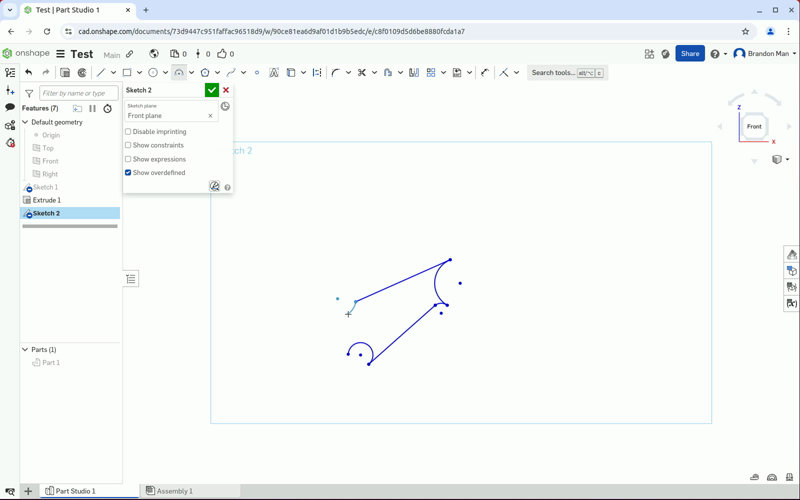
click(348, 313)
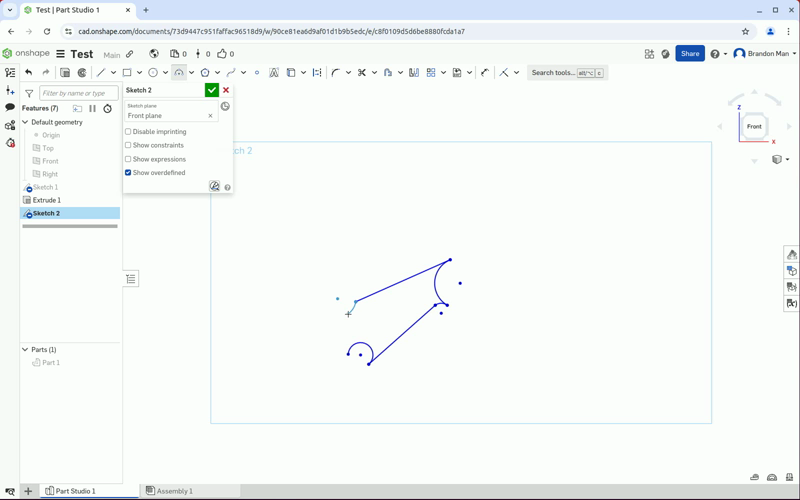
mouse_move(371, 320)
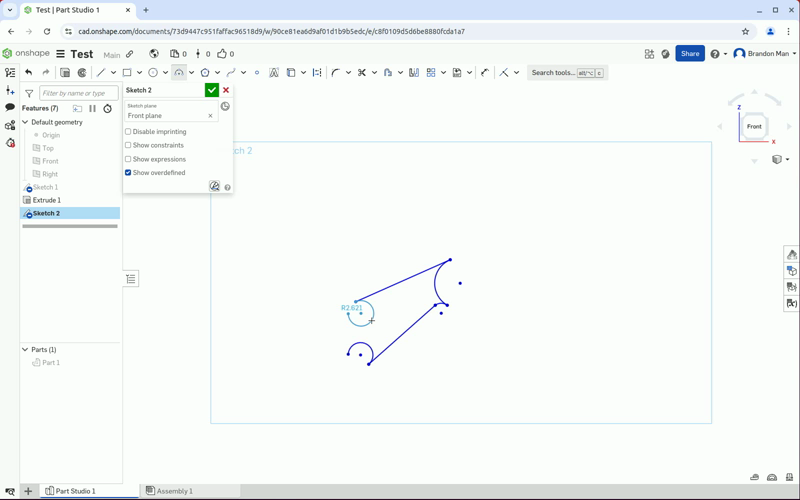
click(371, 320)
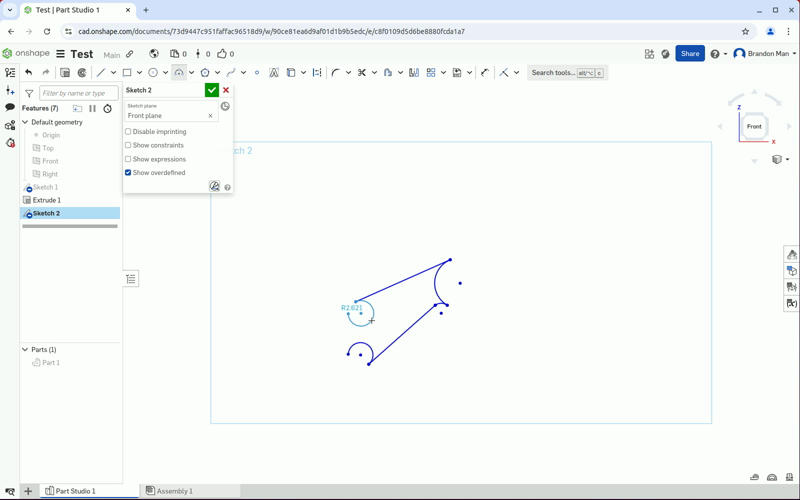
key_up(shift)
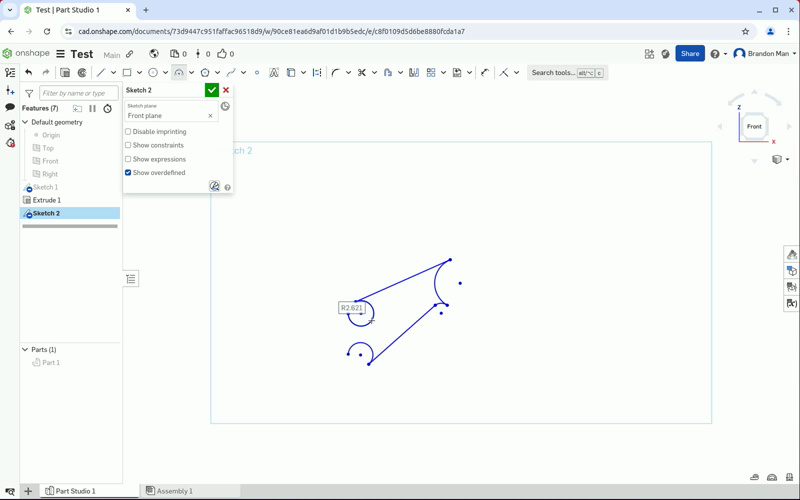
key(esc)
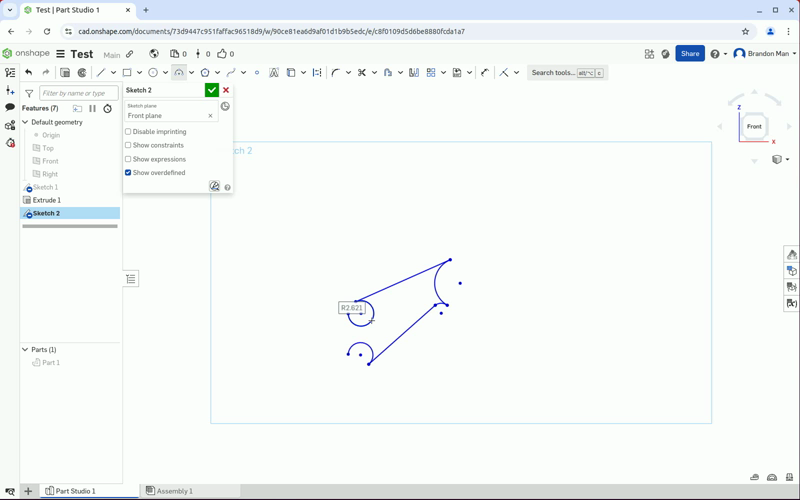
key(l)
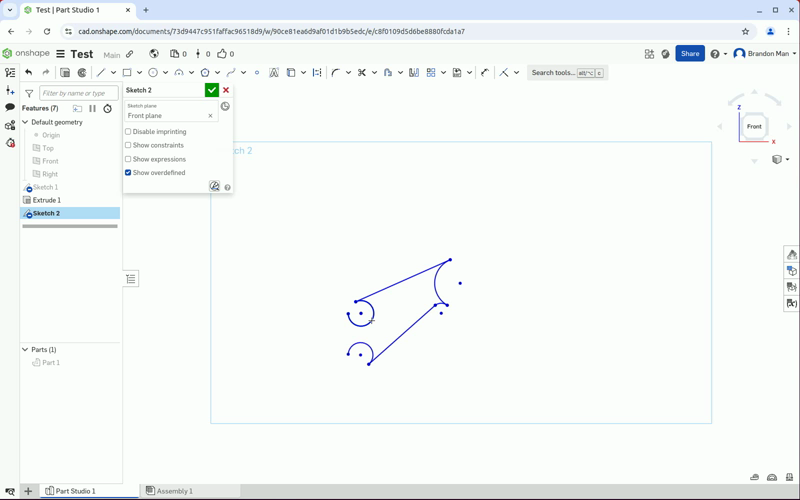
mouse_move(348, 313)
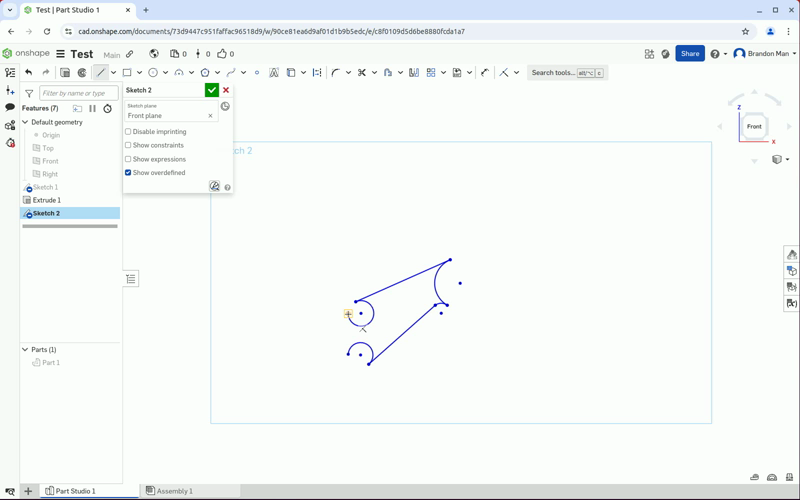
click(348, 313)
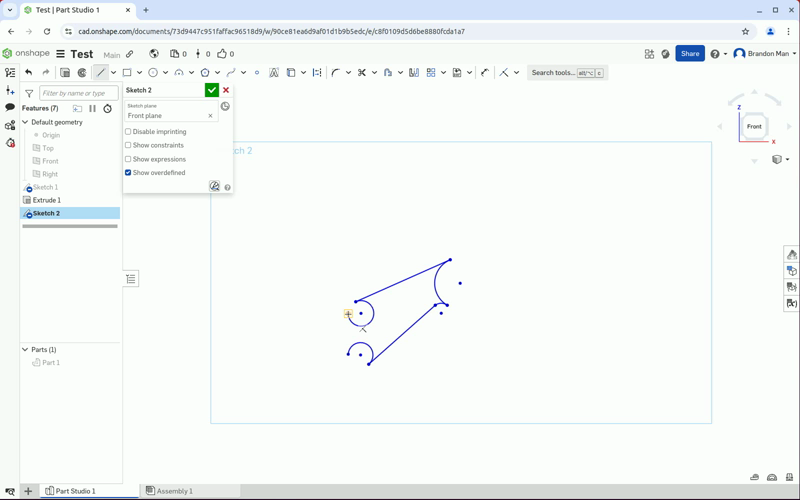
mouse_move(378, 313)
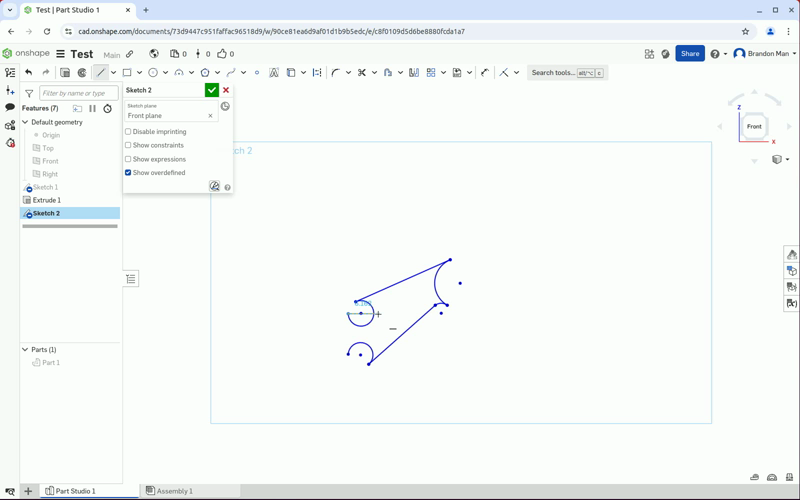
key_down(shift)
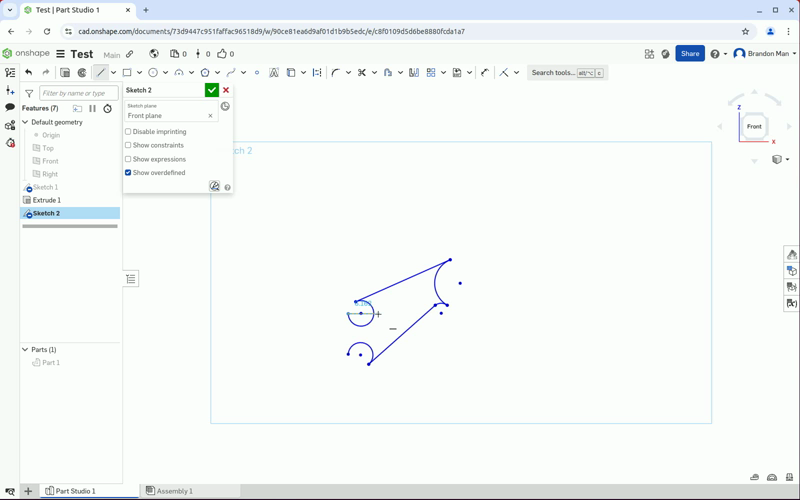
mouse_move(348, 354)
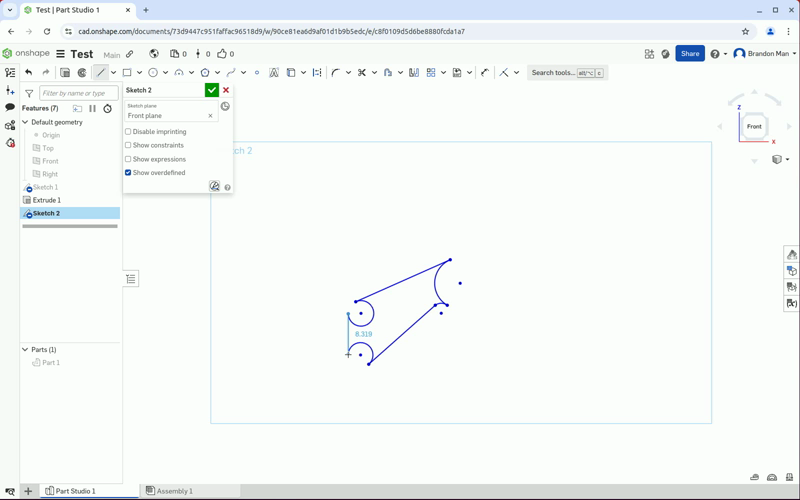
key_up(shift)
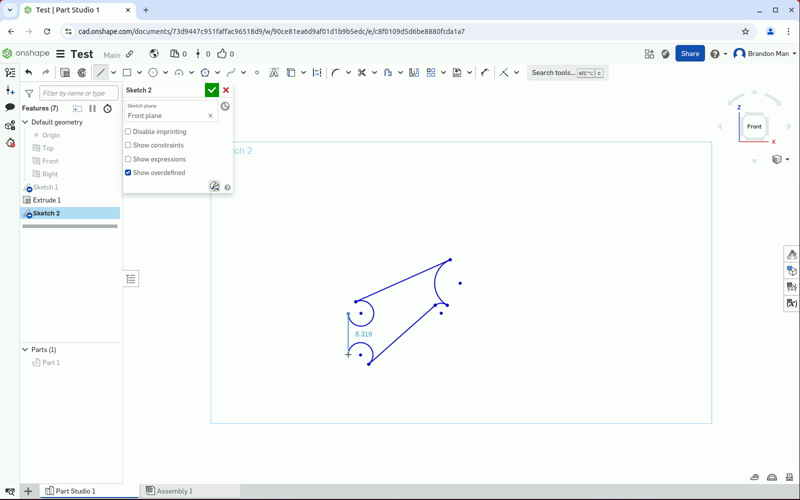
click(348, 354)
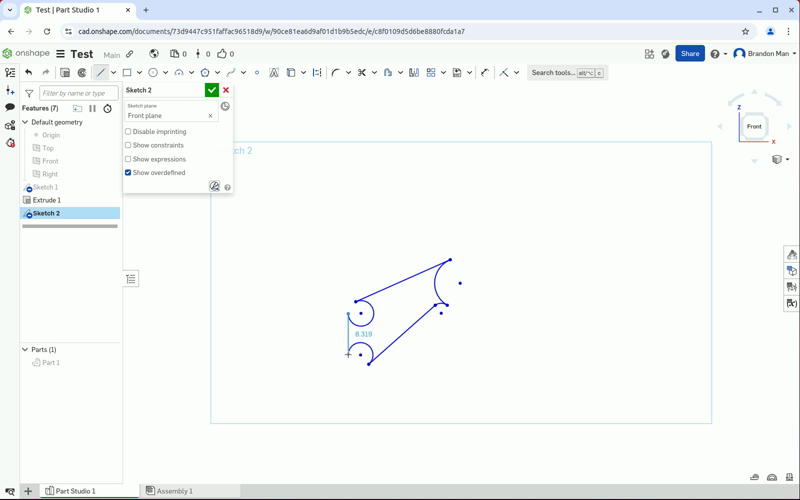
key(esc)
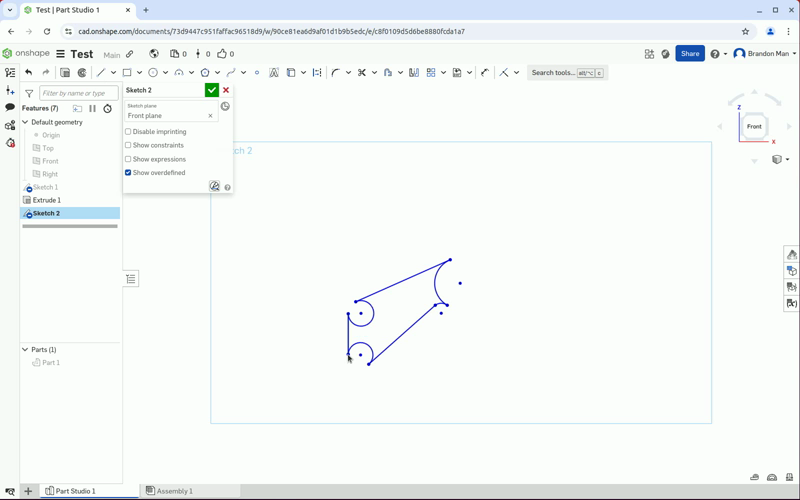
mouse_move(381, 334)
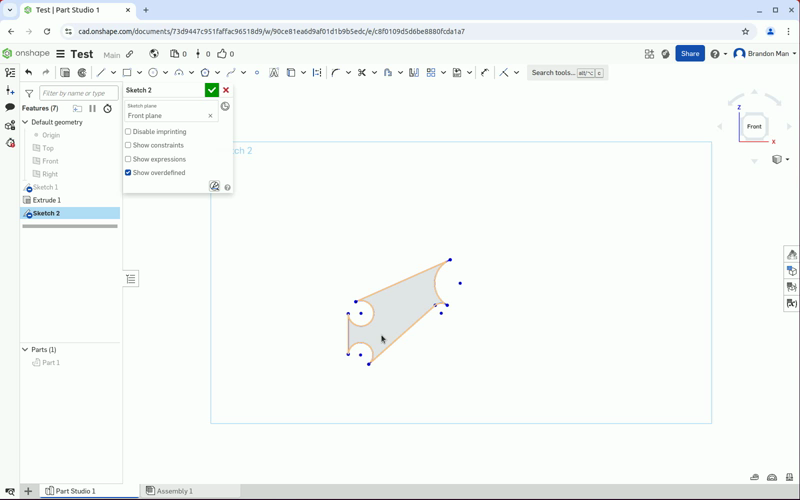
click(381, 334)
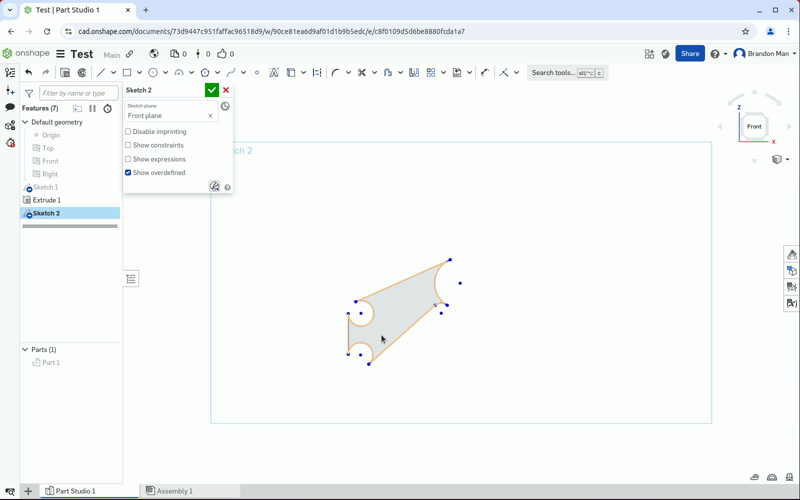
mouse_move(73, 352)
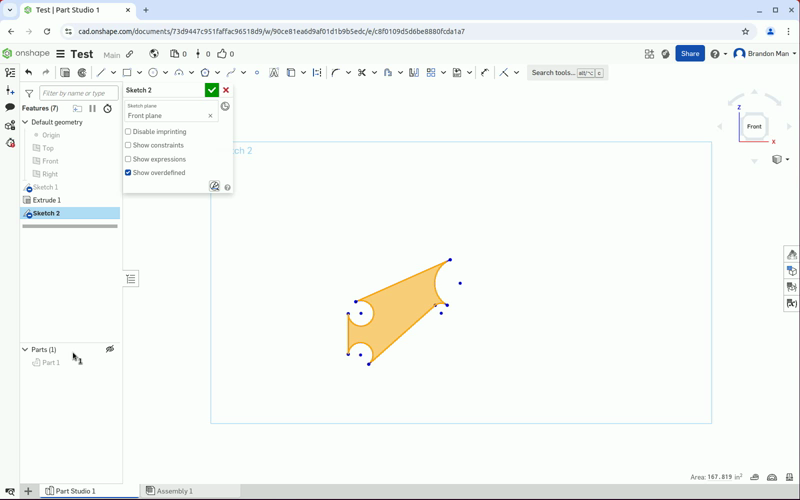
key(shift+y)
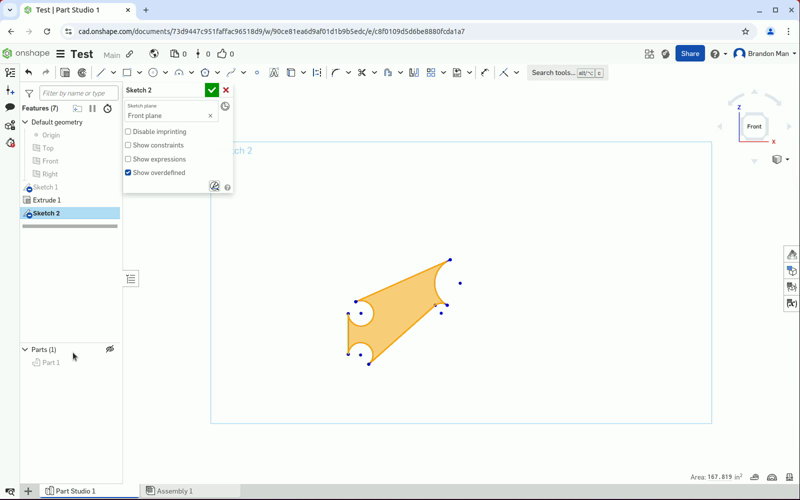
key(shift+e)
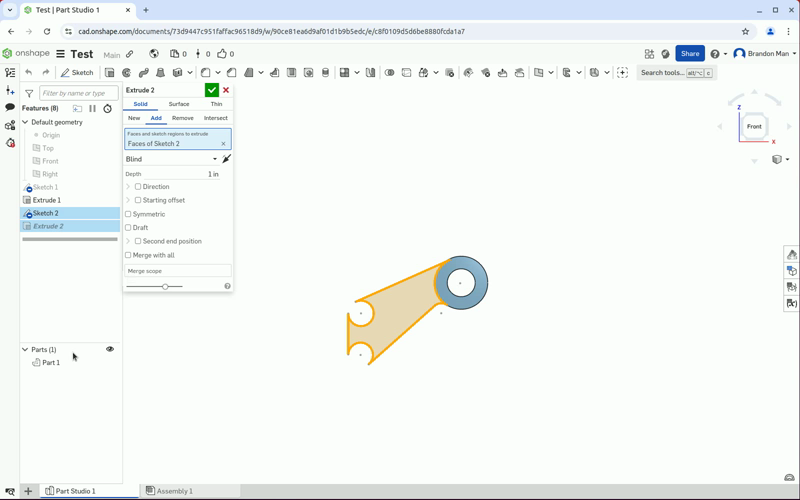
mouse_move(143, 106)
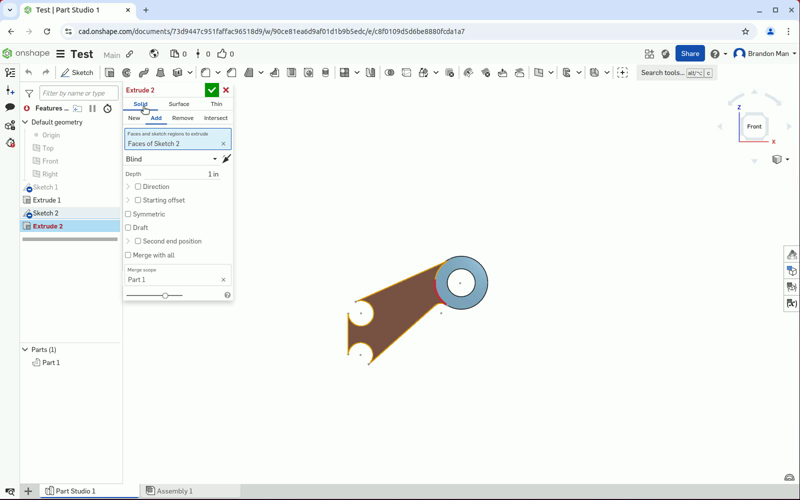
click(143, 106)
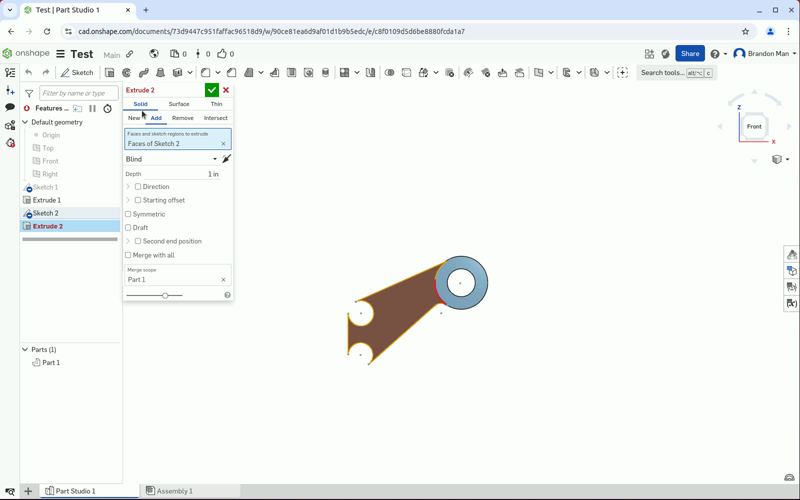
mouse_move(137, 120)
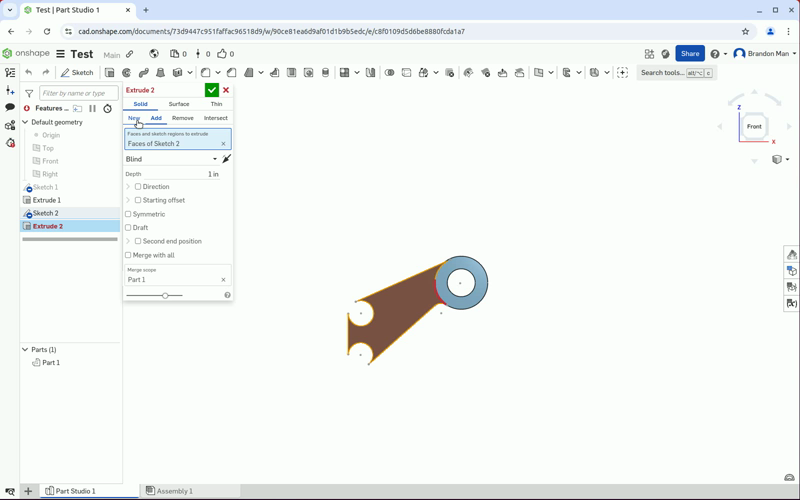
click(137, 120)
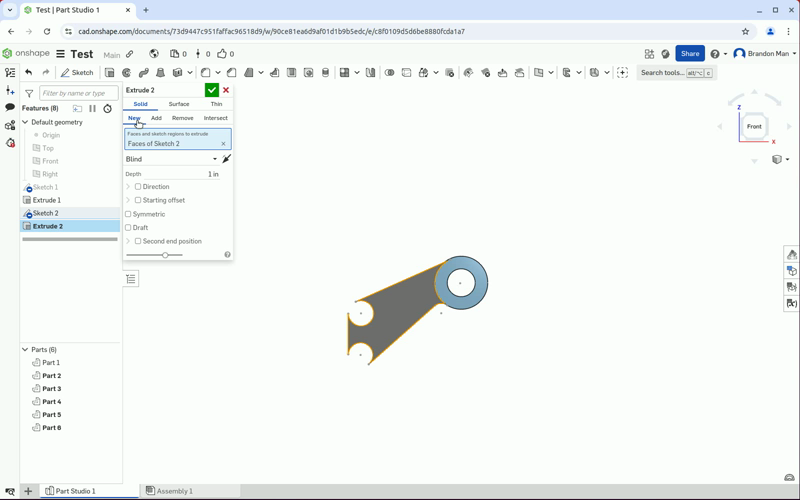
key(tab, 4)
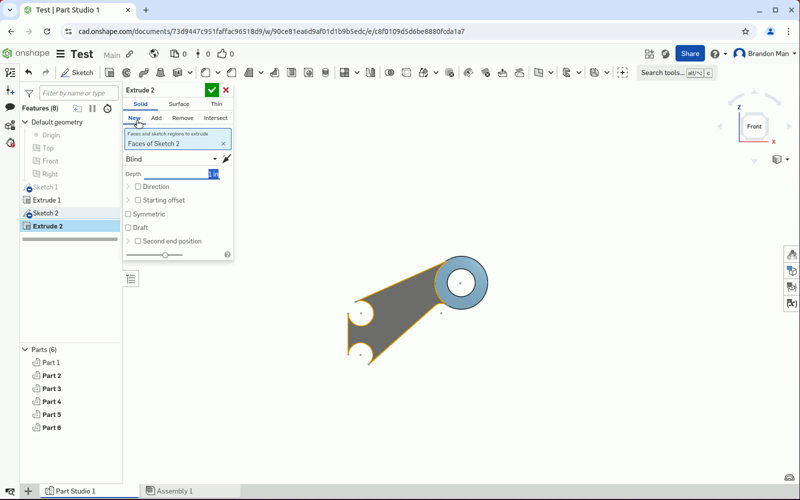
text(2.408)
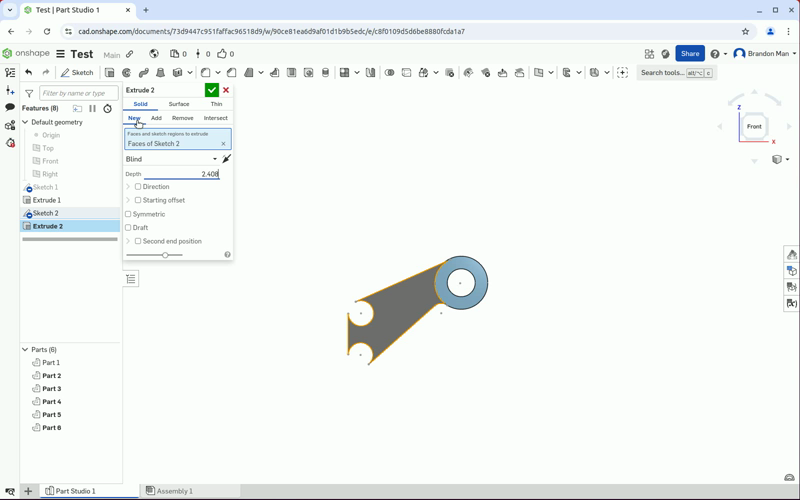
key(tab, 3)
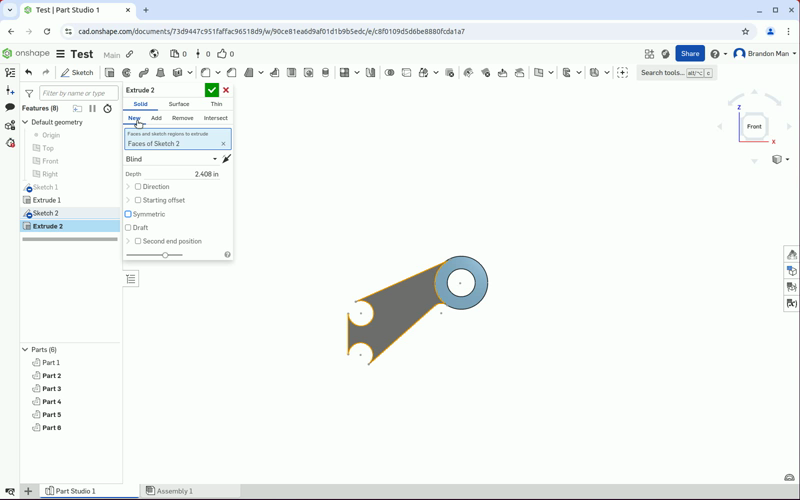
key(space)
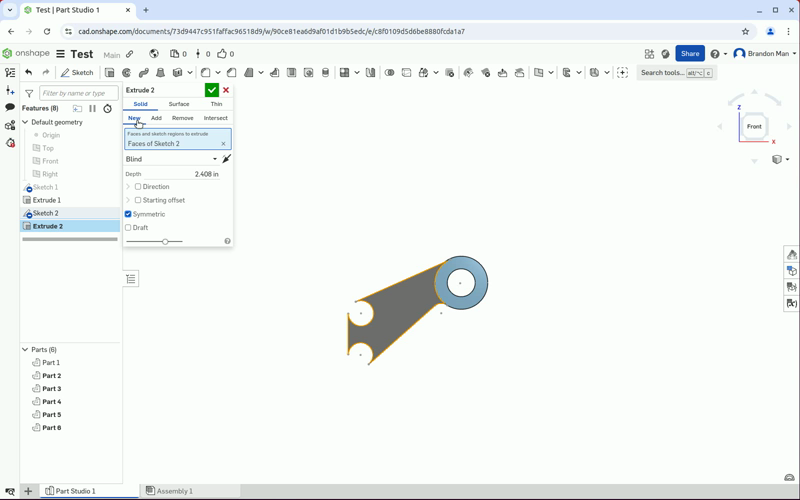
key(enter)
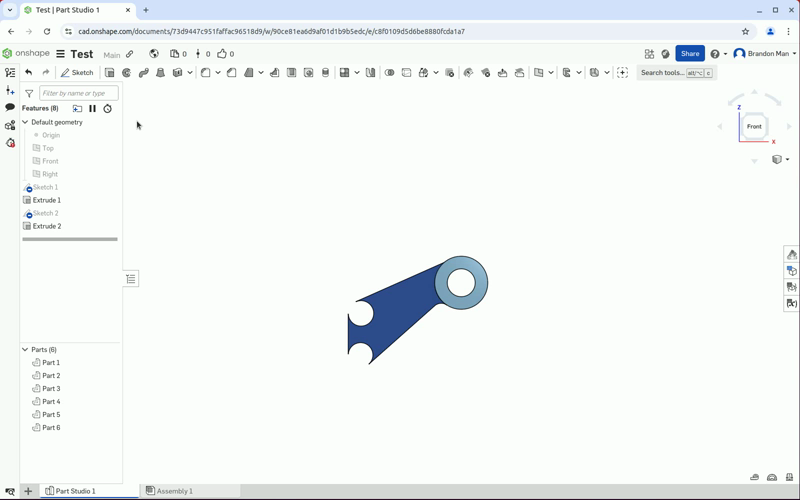
key(shift+h)
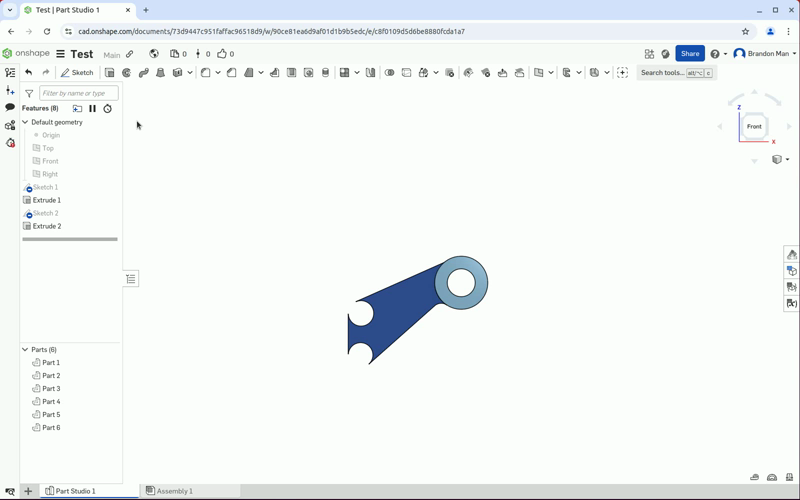
key(shift+h)
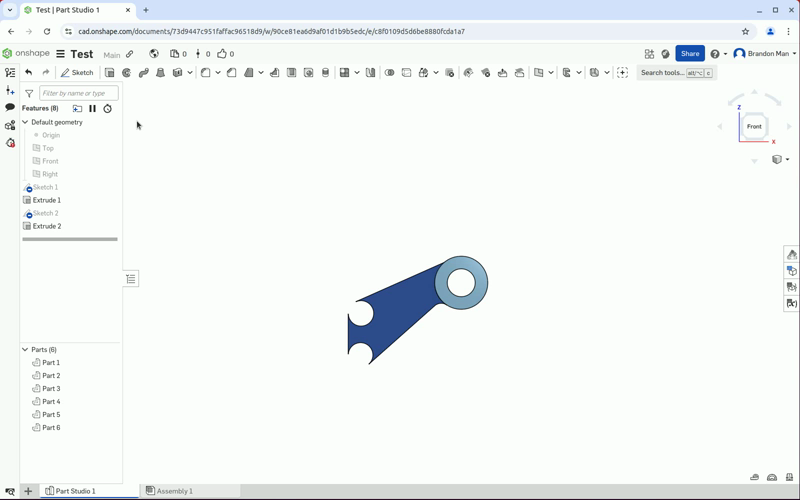
mouse_move(73, 189)
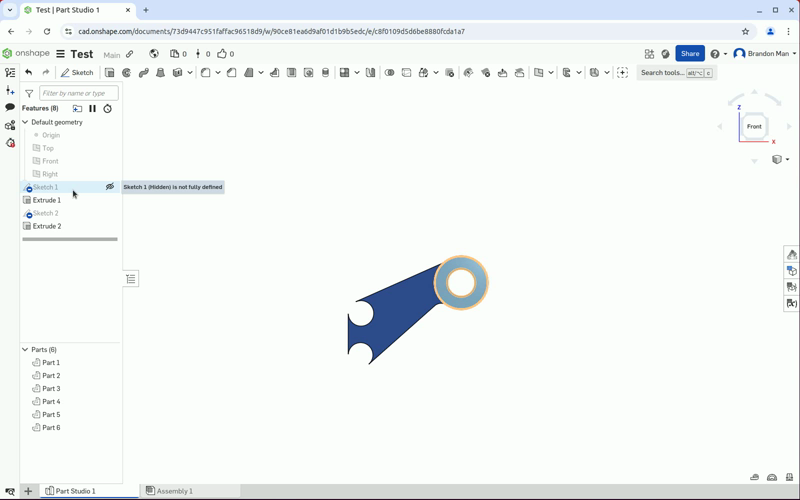
click(73, 189)
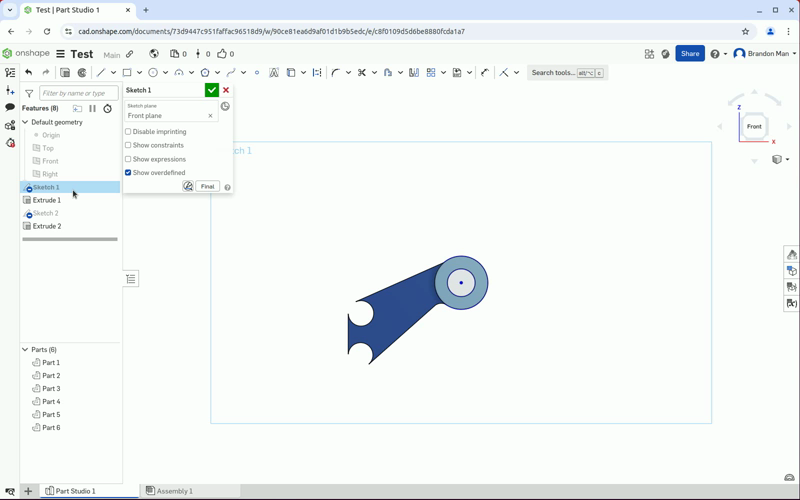
mouse_move(229, 92)
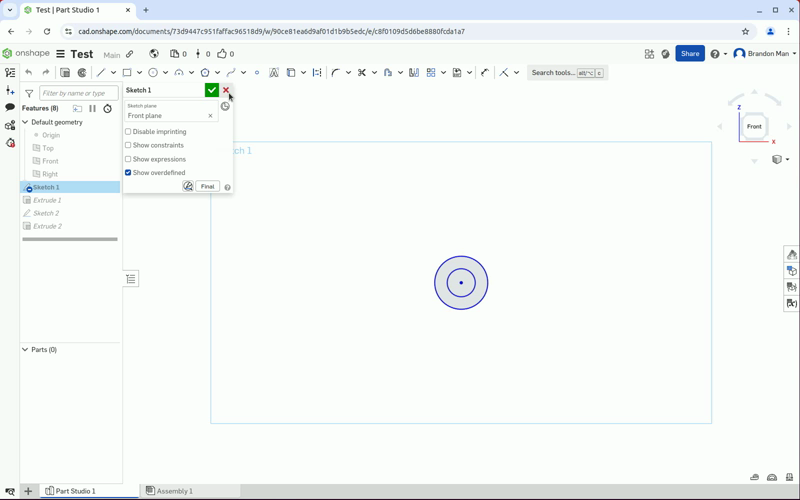
click(229, 92)
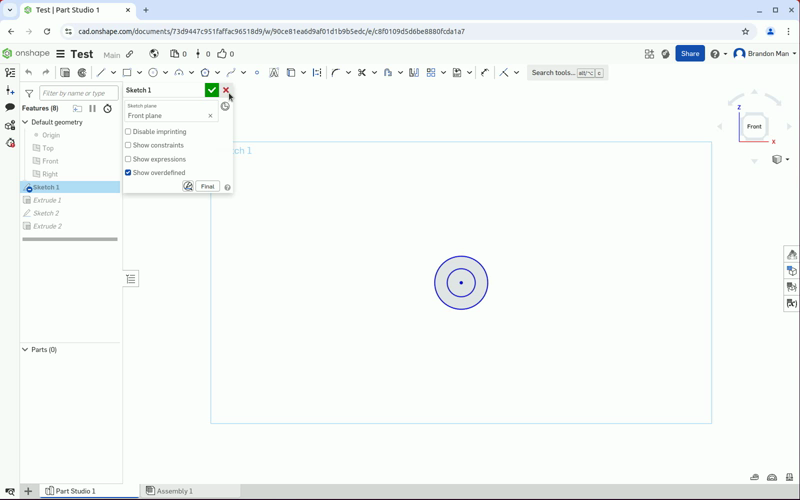
key(shift+s)
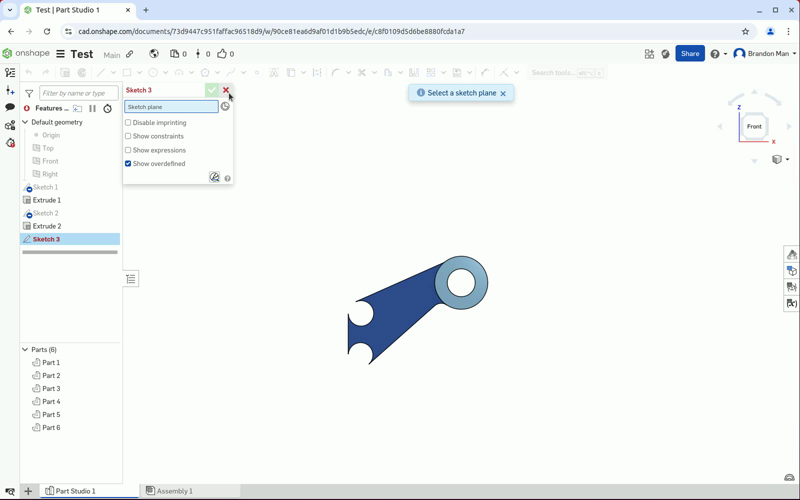
mouse_move(73, 163)
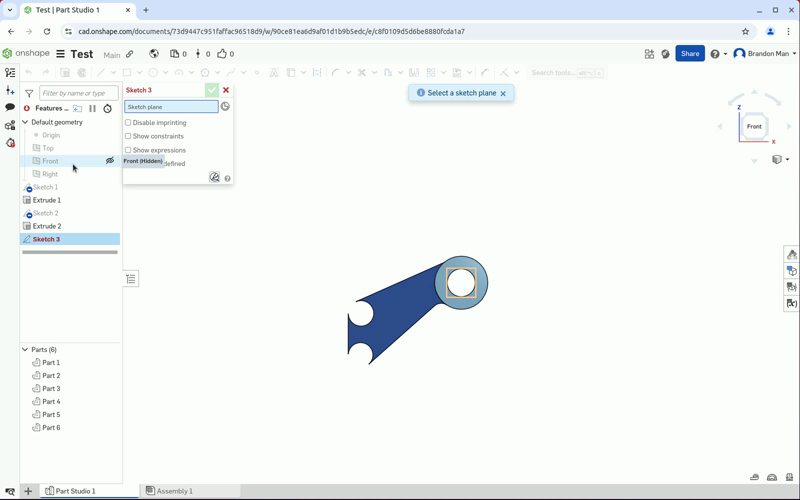
click(73, 163)
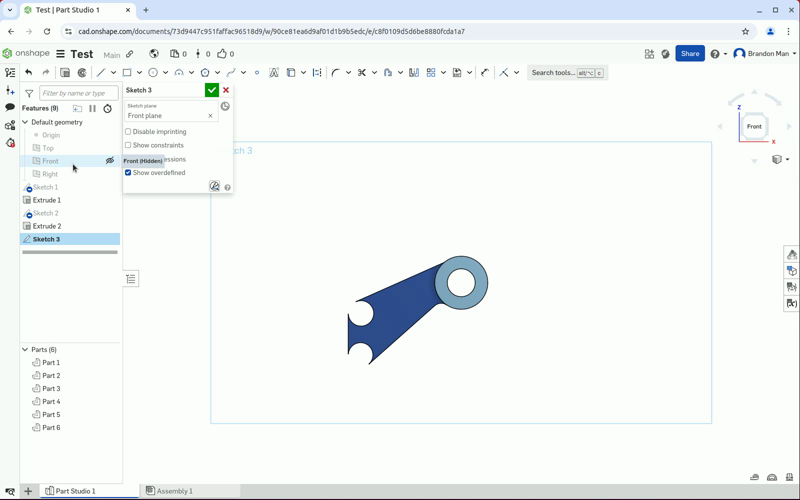
mouse_move(73, 352)
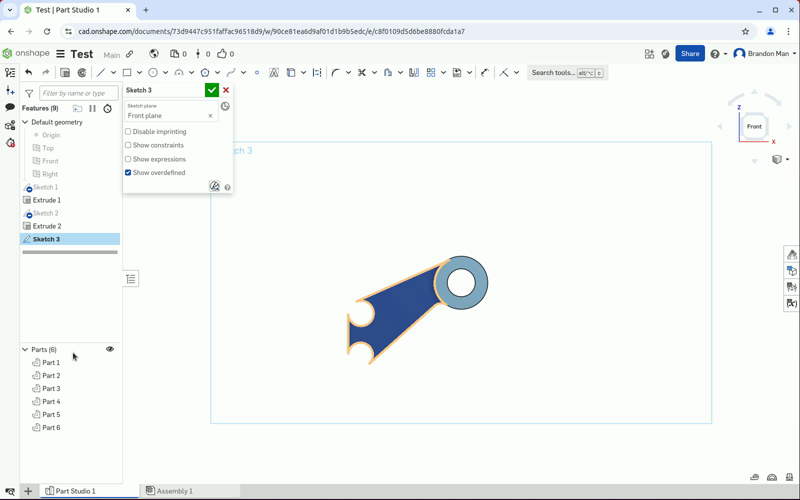
key(y)
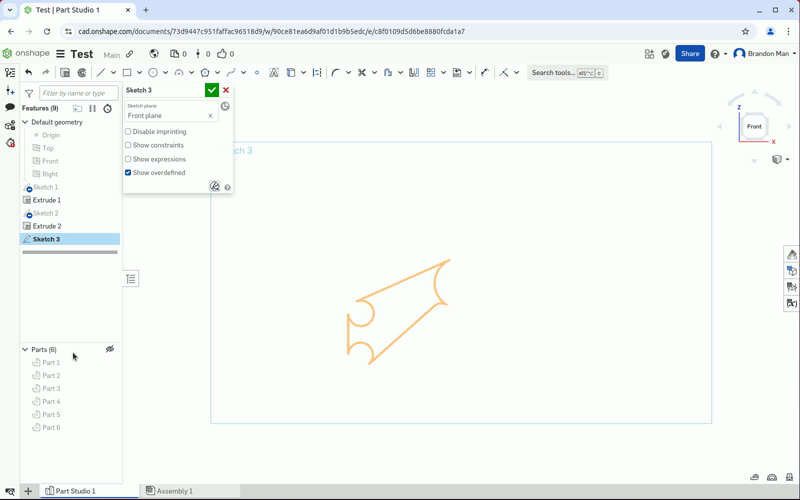
key(c)
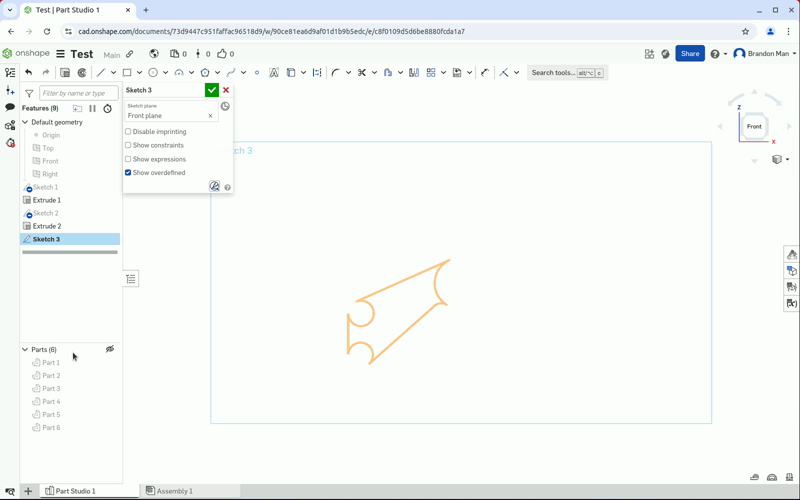
key_down(shift)
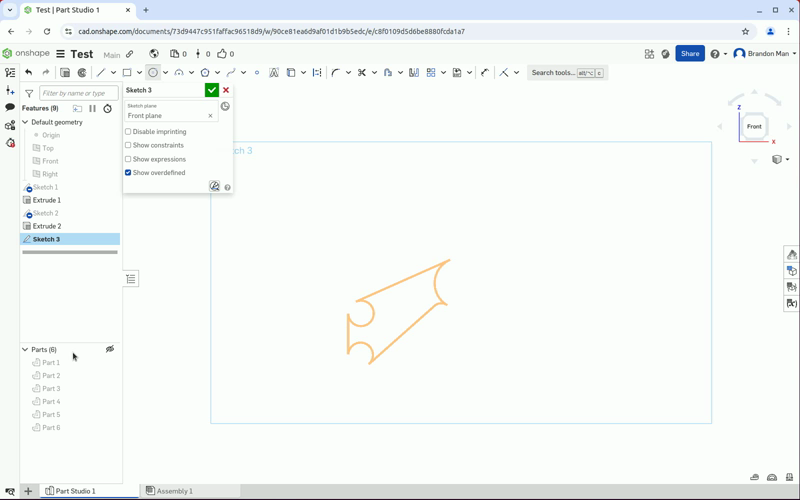
mouse_move(361, 313)
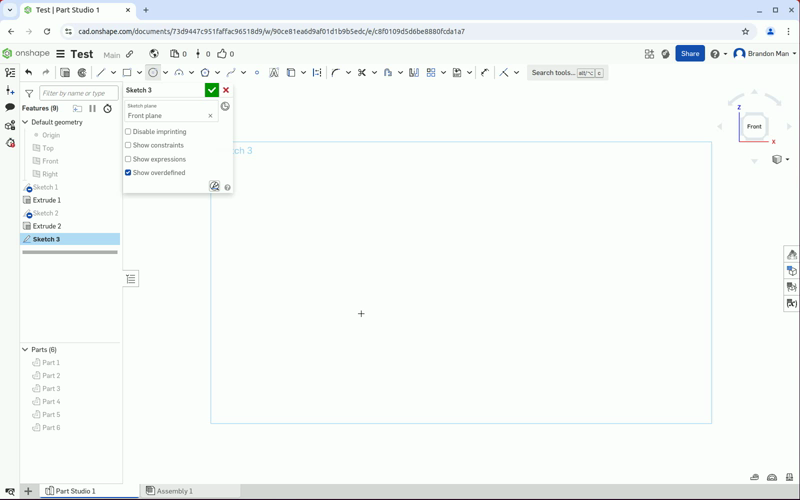
click(361, 313)
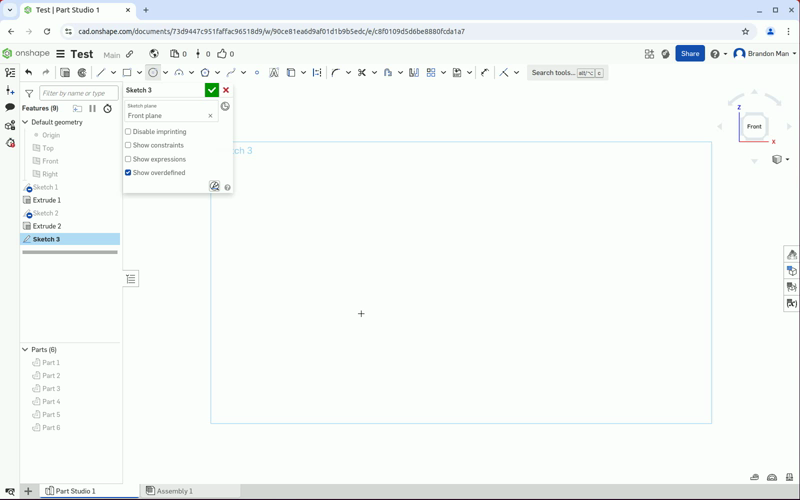
key_up(shift)
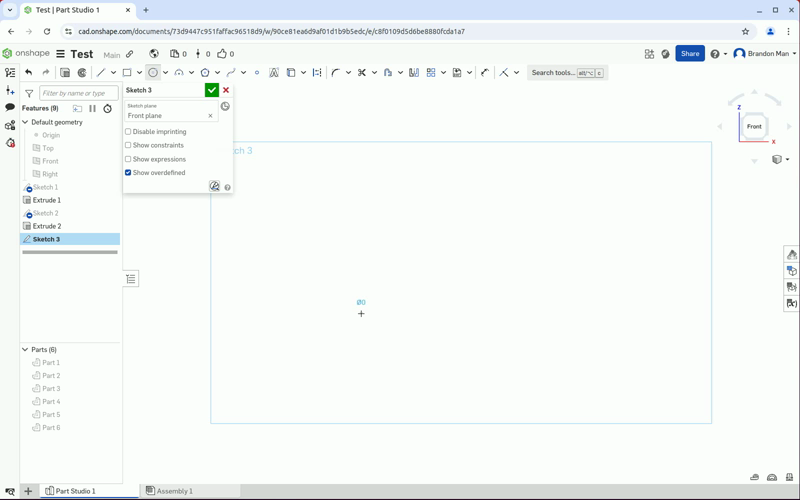
mouse_move(374, 313)
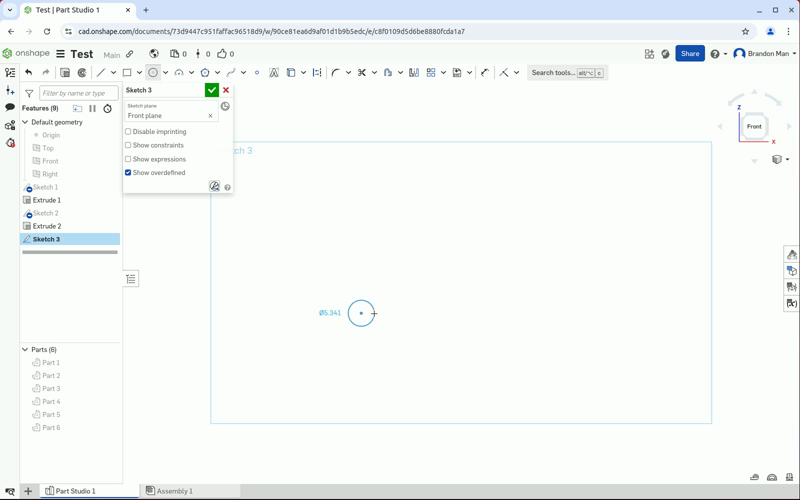
click(374, 313)
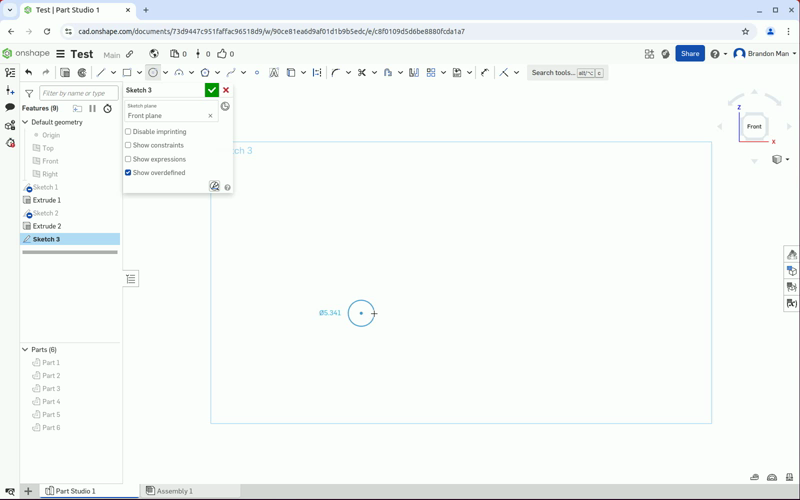
key(esc)
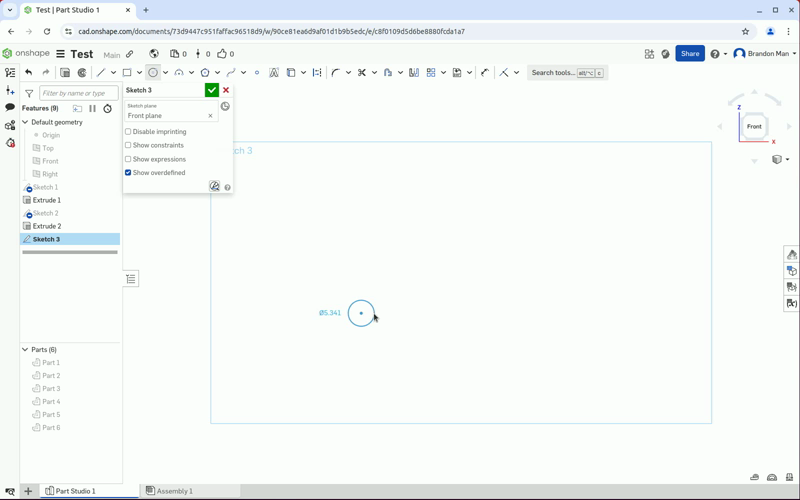
key(c)
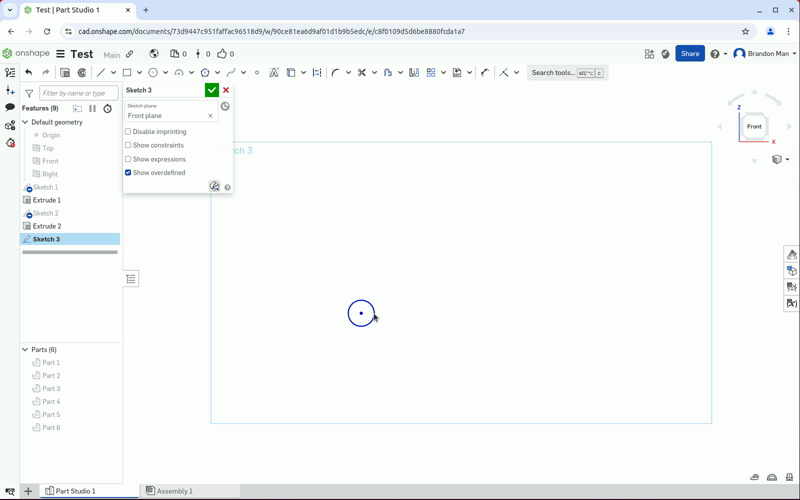
key_down(shift)
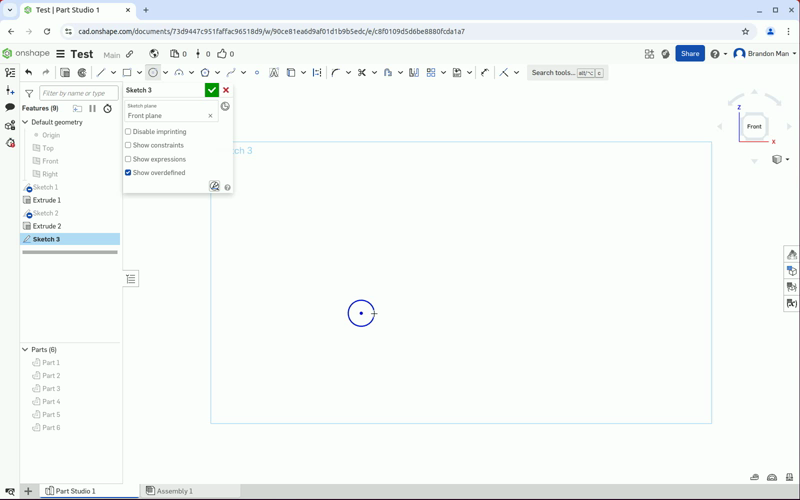
mouse_move(361, 313)
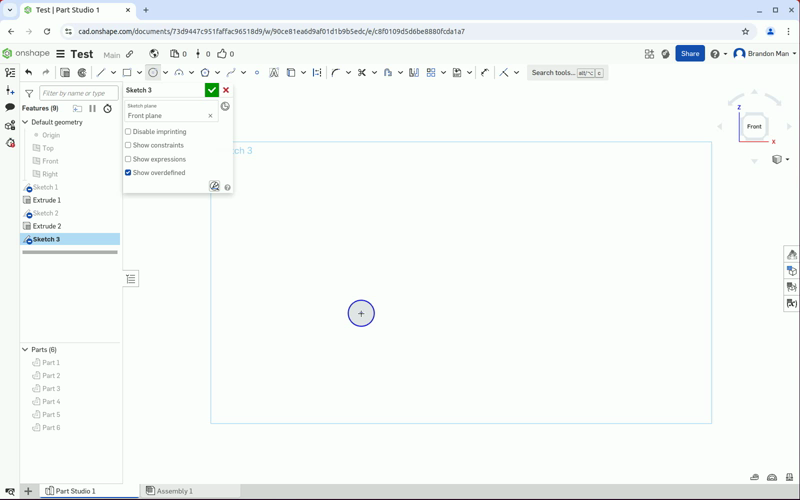
click(361, 313)
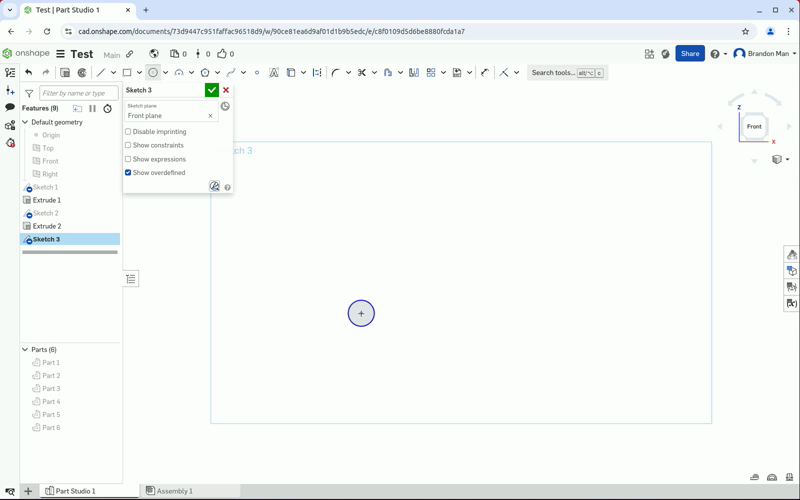
key_up(shift)
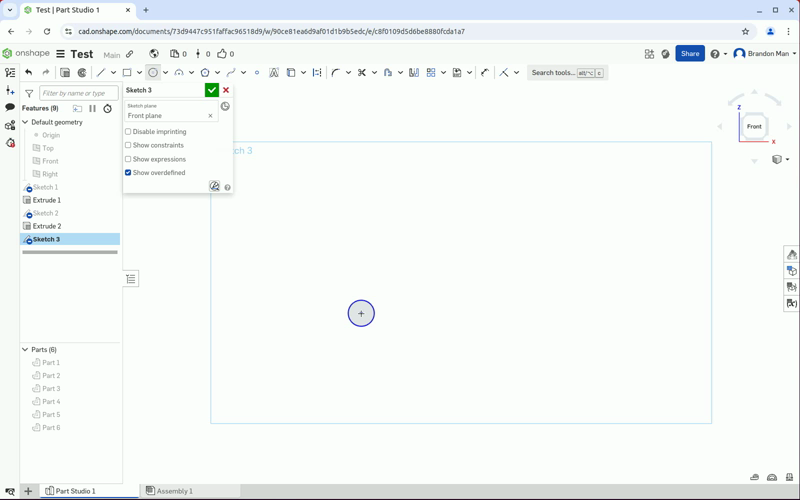
mouse_move(367, 313)
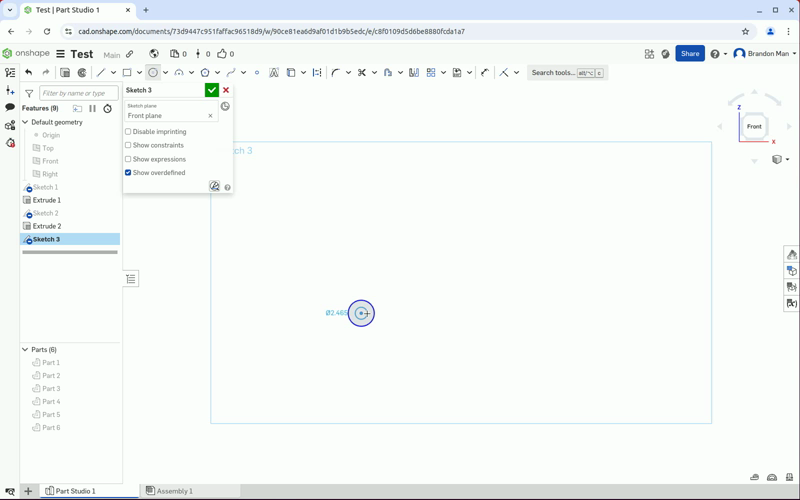
click(367, 313)
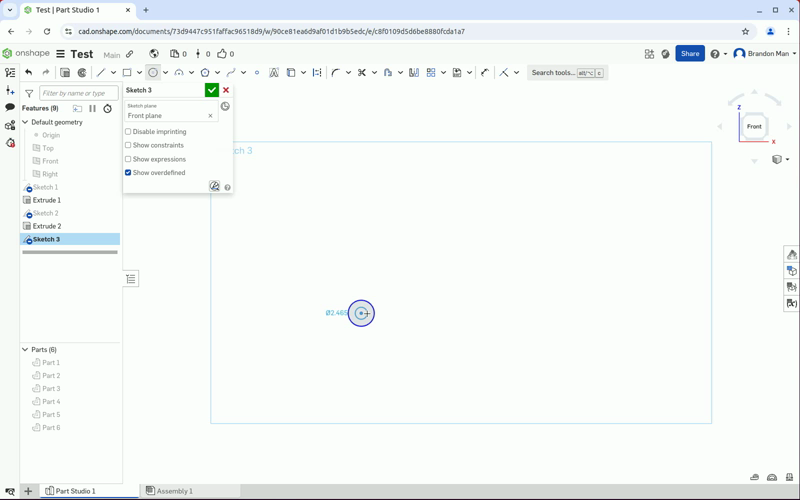
key(esc)
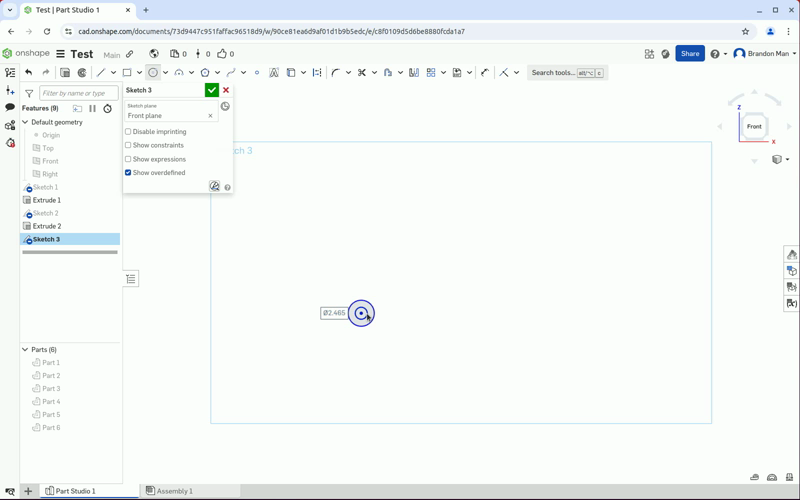
mouse_move(351, 311)
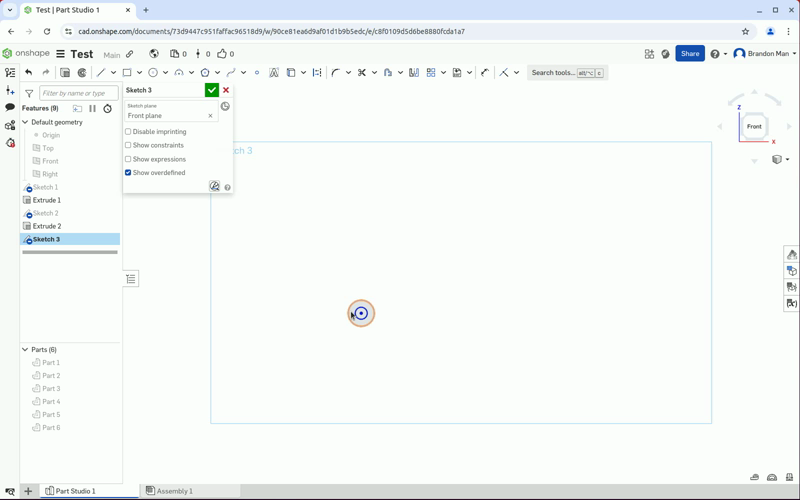
scroll(6)
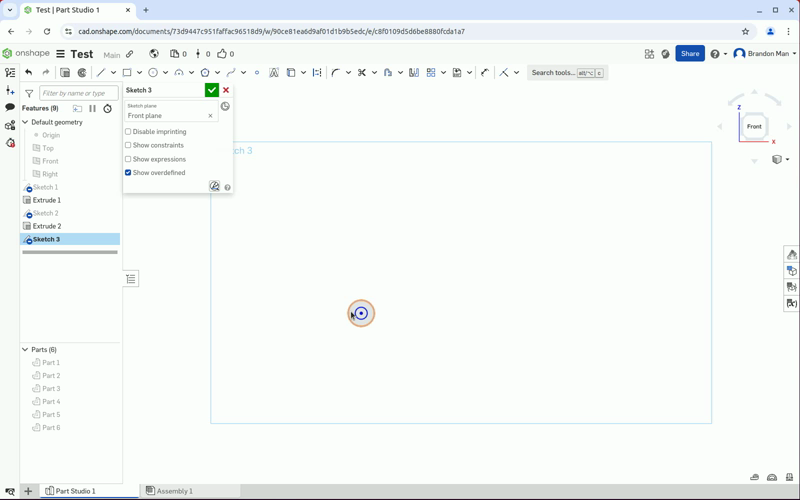
scroll(6)
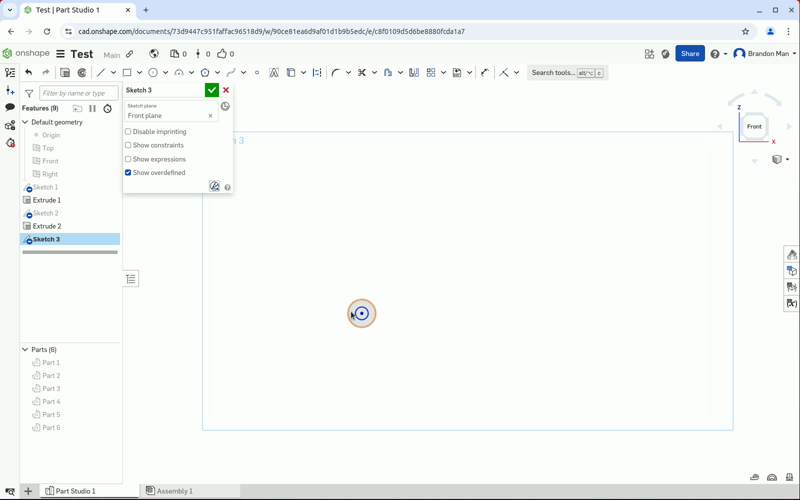
scroll(6)
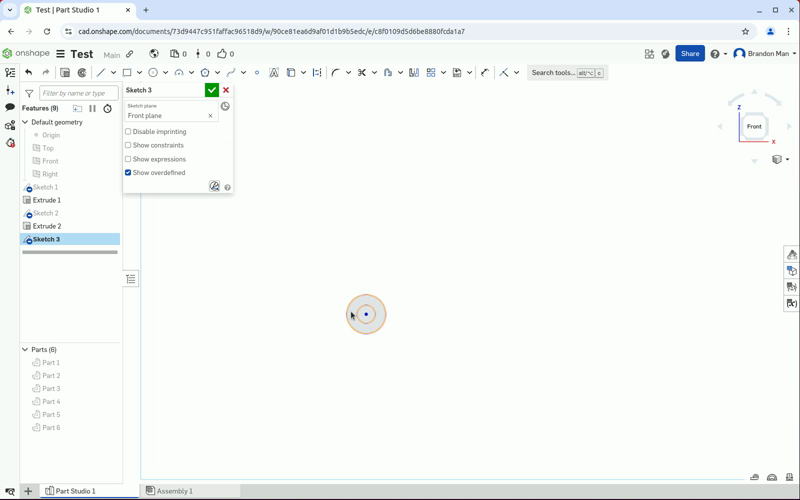
scroll(6)
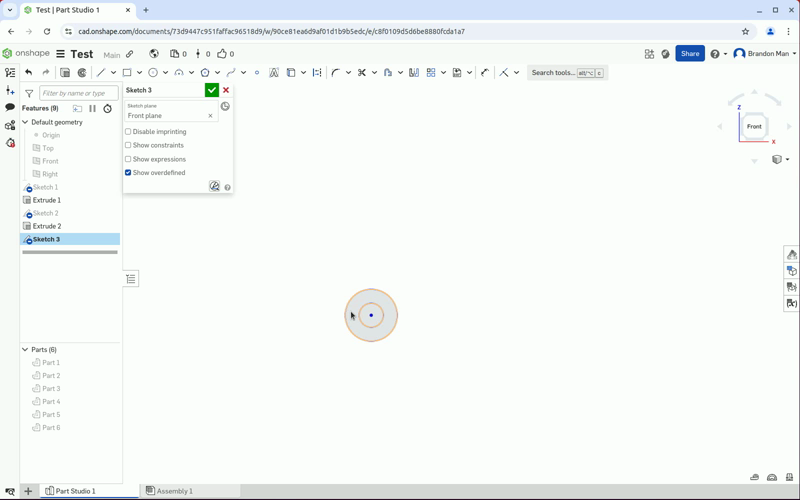
scroll(6)
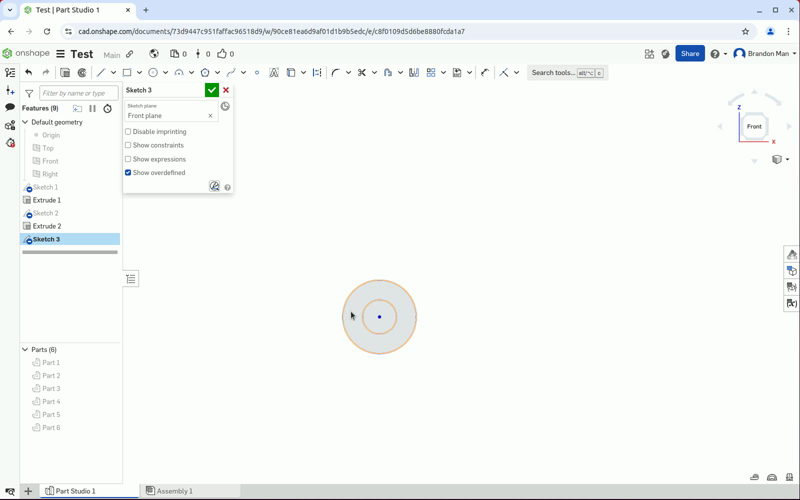
scroll(6)
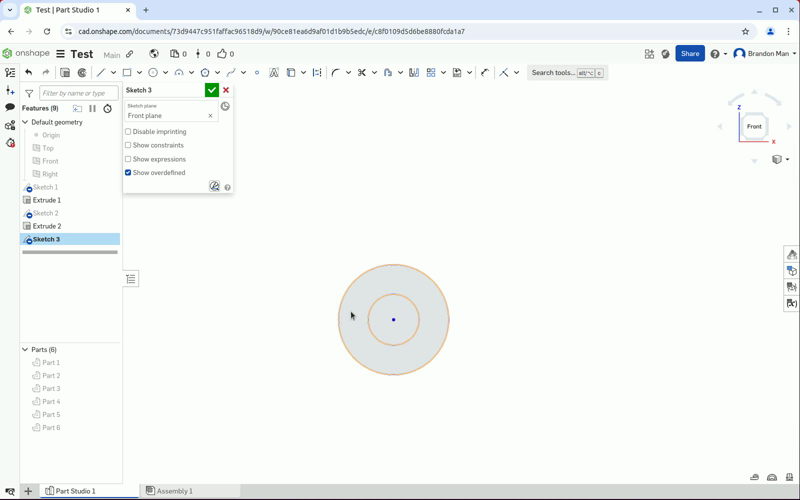
scroll(6)
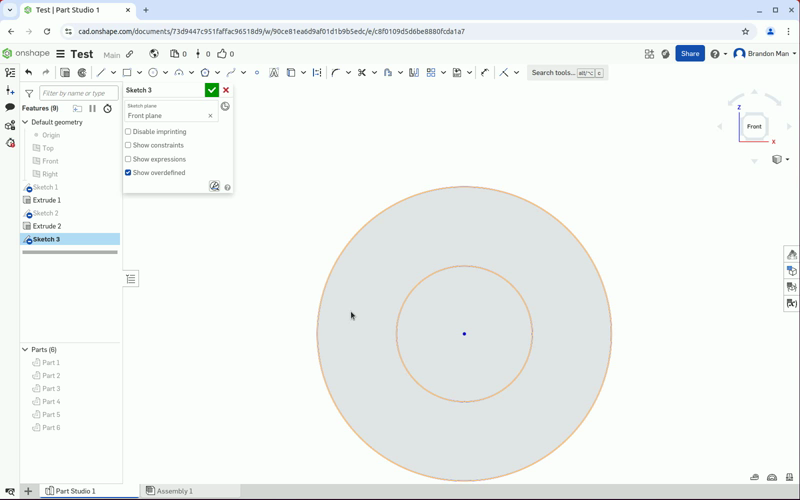
click(351, 311)
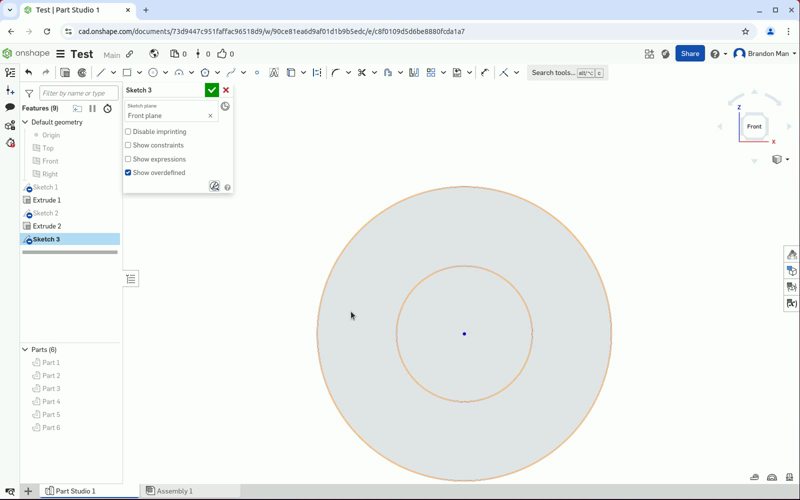
scroll(-6)
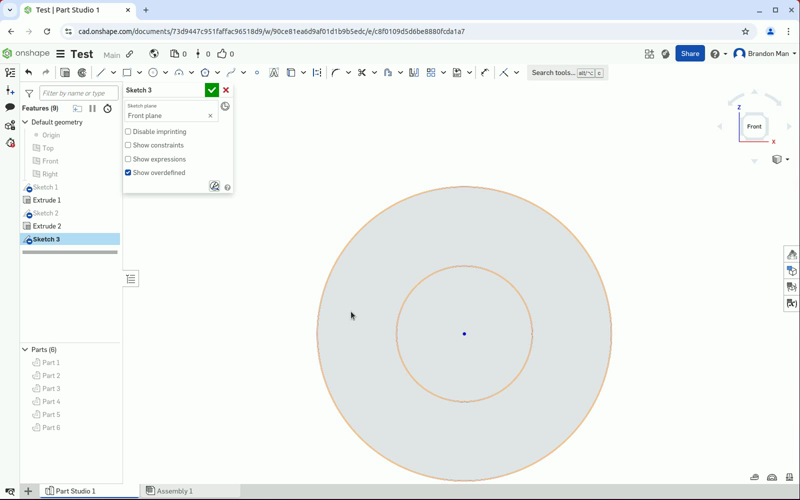
scroll(-6)
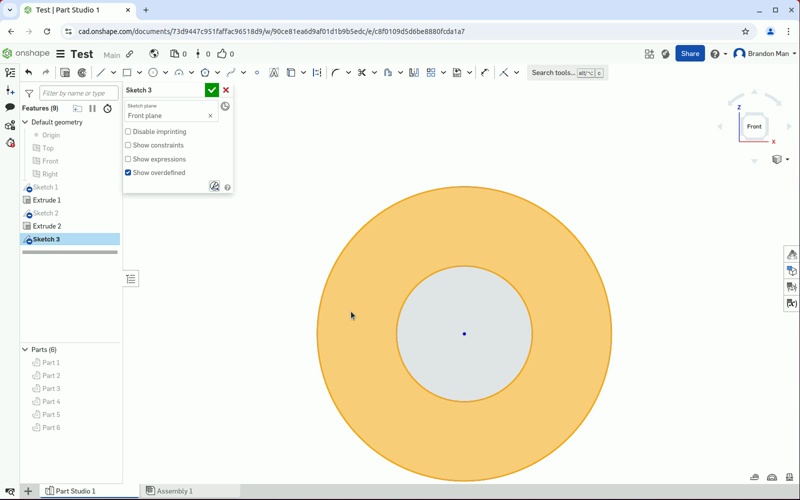
scroll(-6)
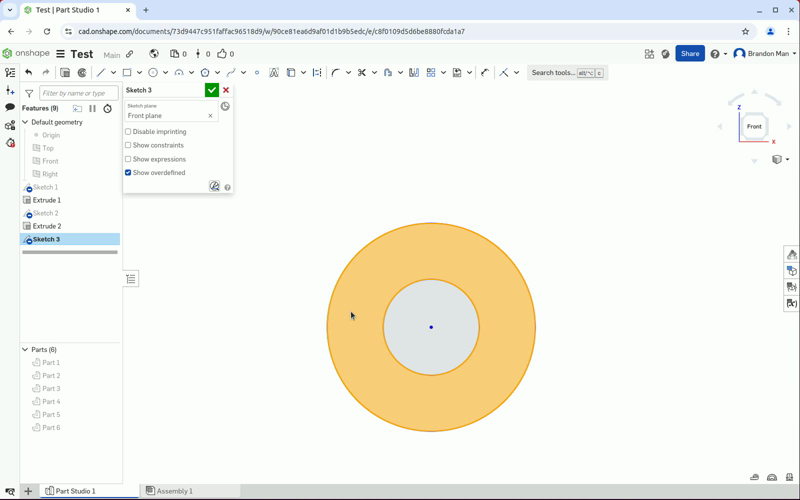
scroll(-6)
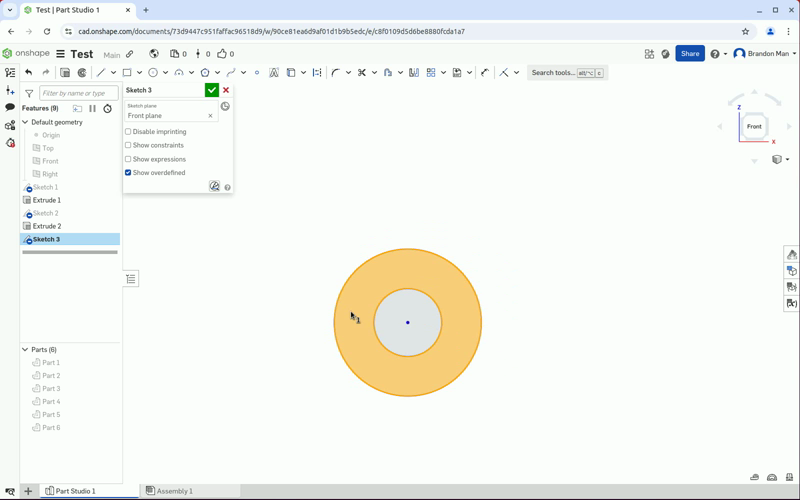
scroll(-6)
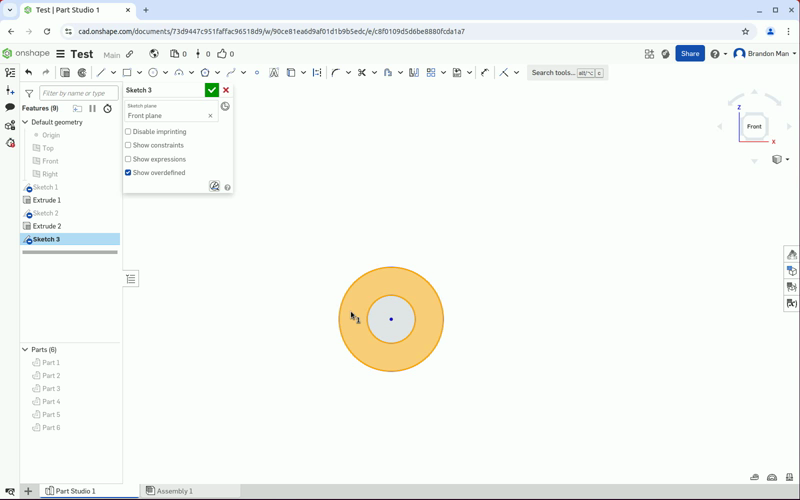
scroll(-6)
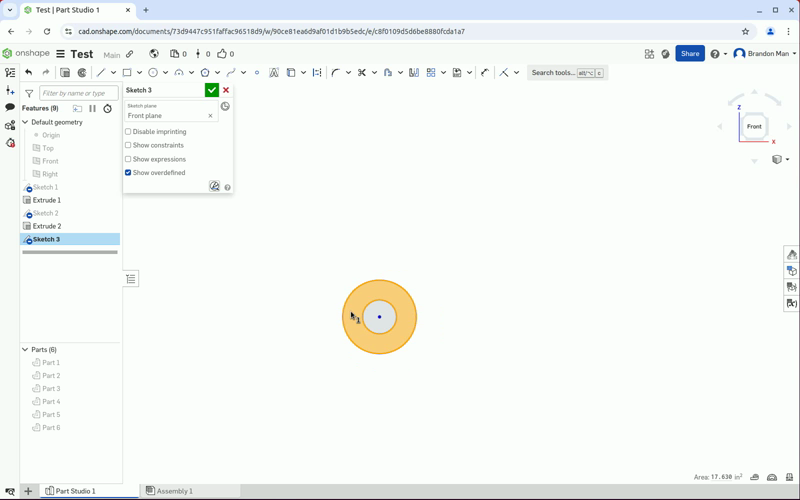
scroll(-6)
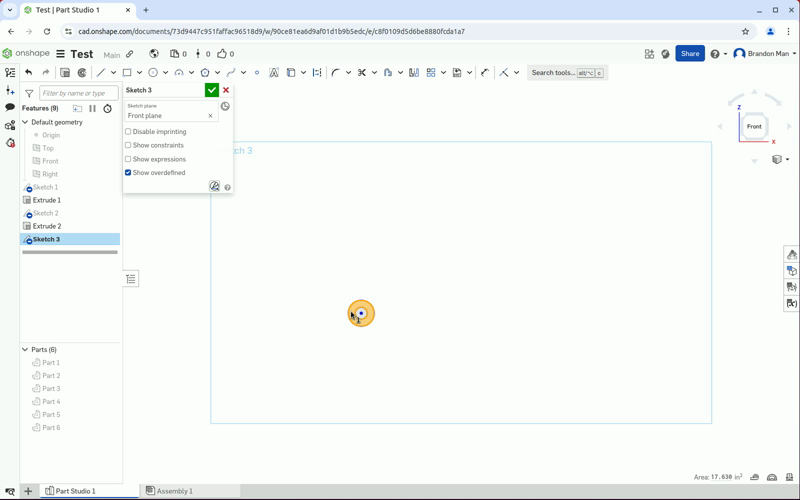
mouse_move(73, 352)
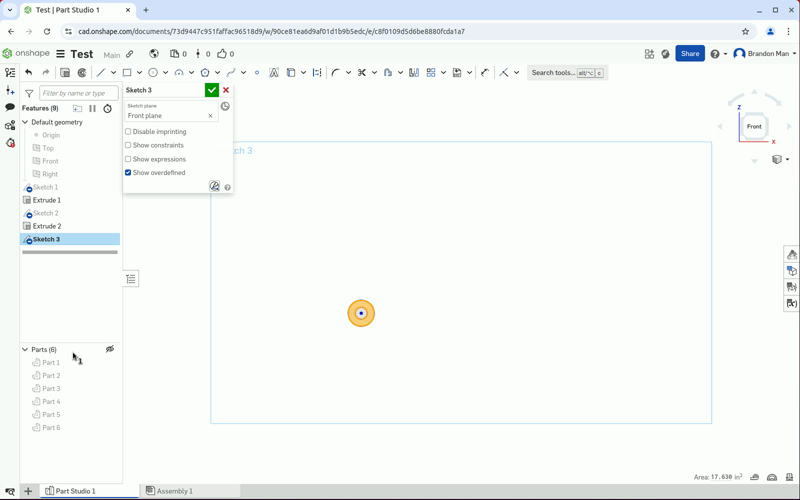
key(shift+y)
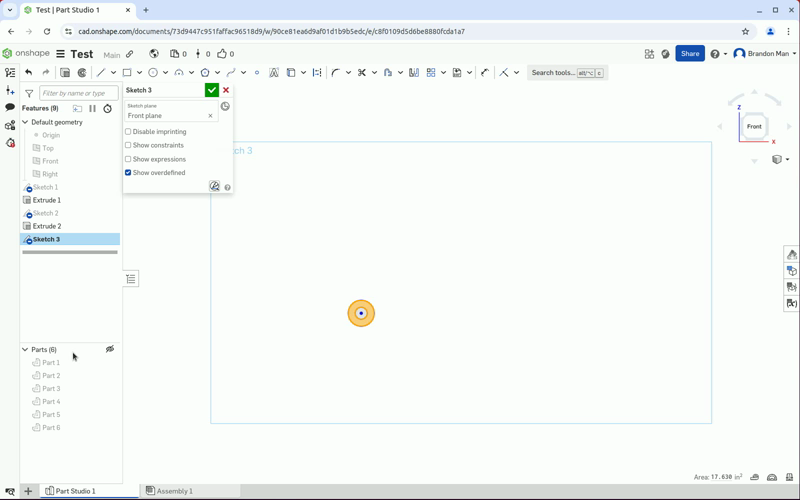
key(shift+e)
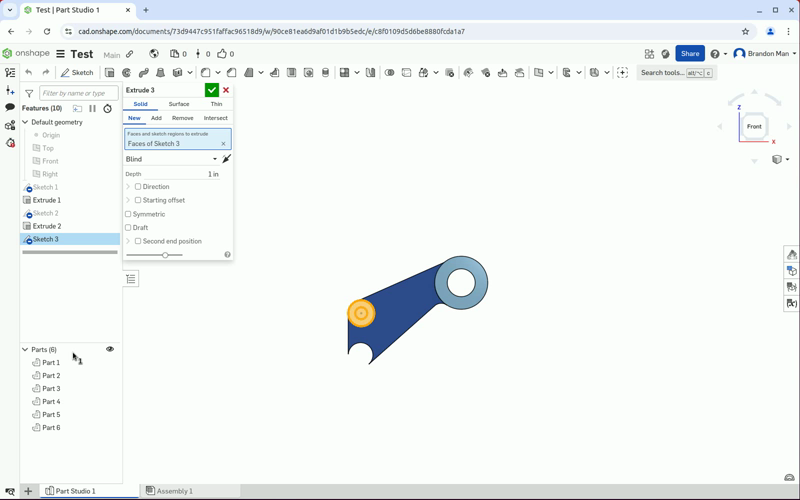
mouse_move(143, 106)
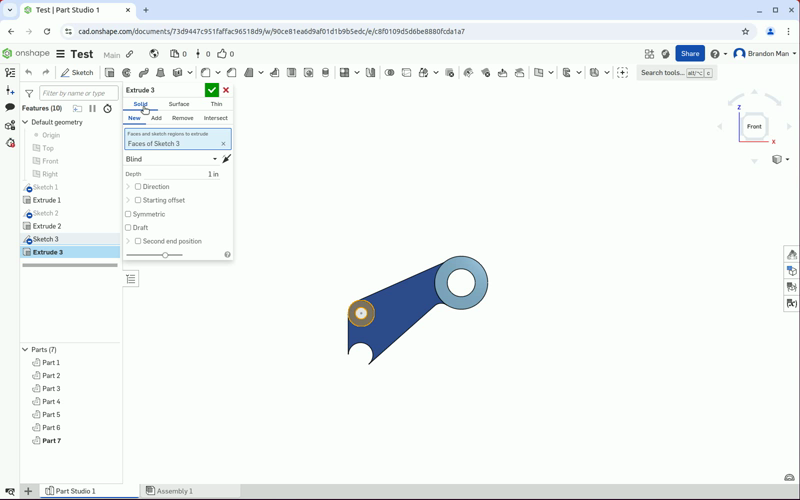
click(143, 106)
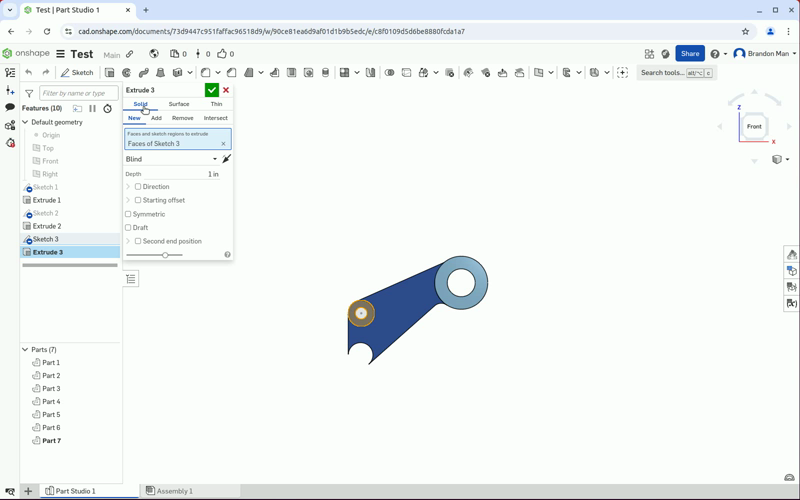
mouse_move(137, 120)
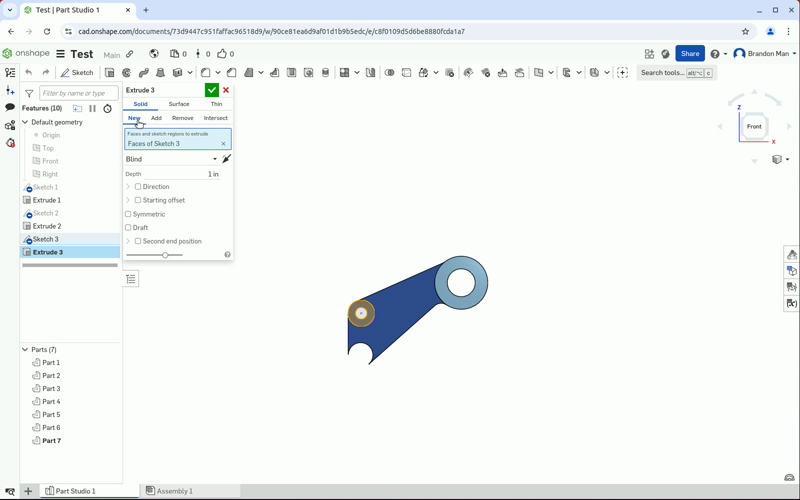
click(137, 120)
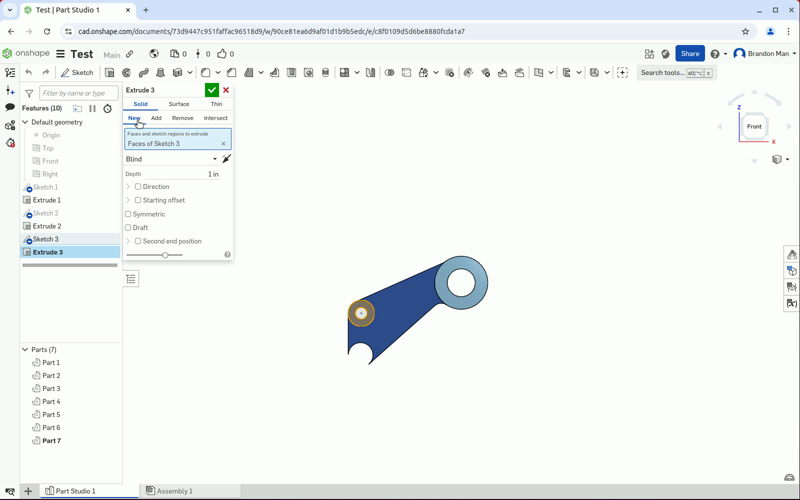
key(tab, 4)
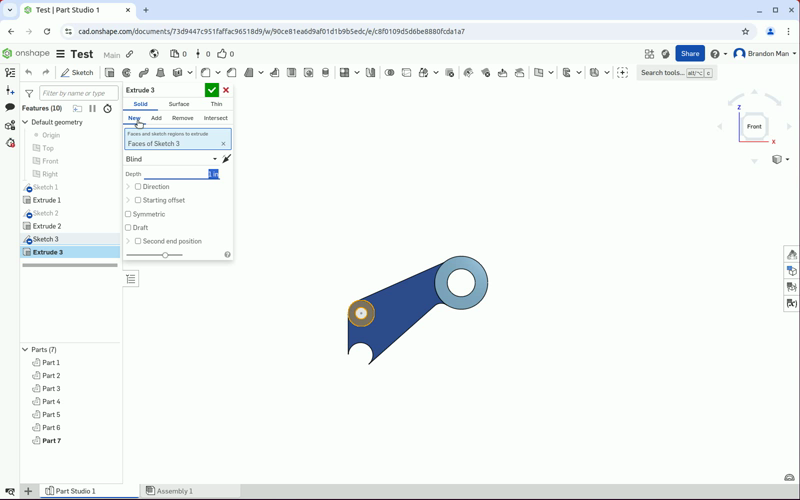
text(5.296)
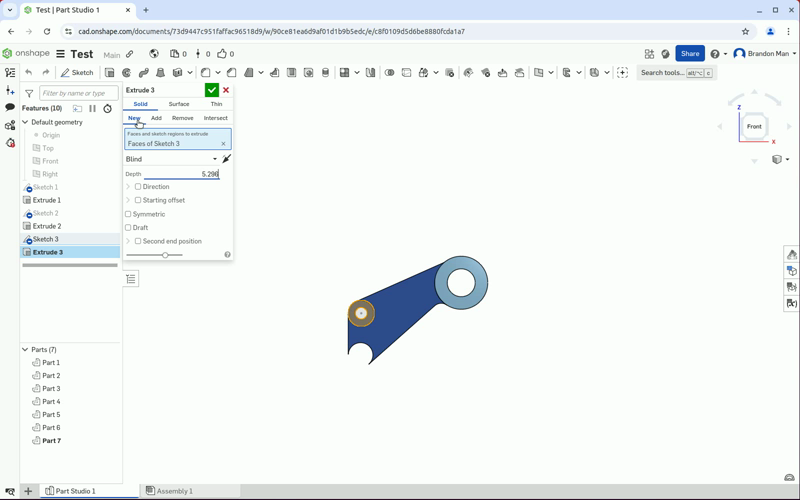
key(tab, 3)
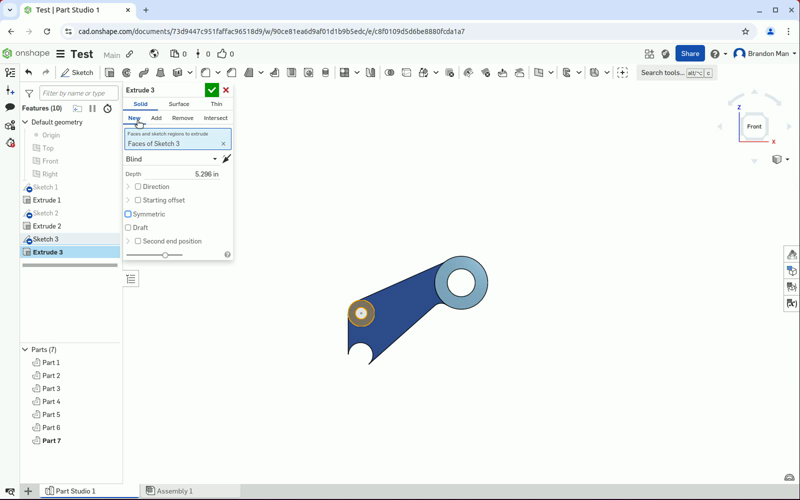
key(space)
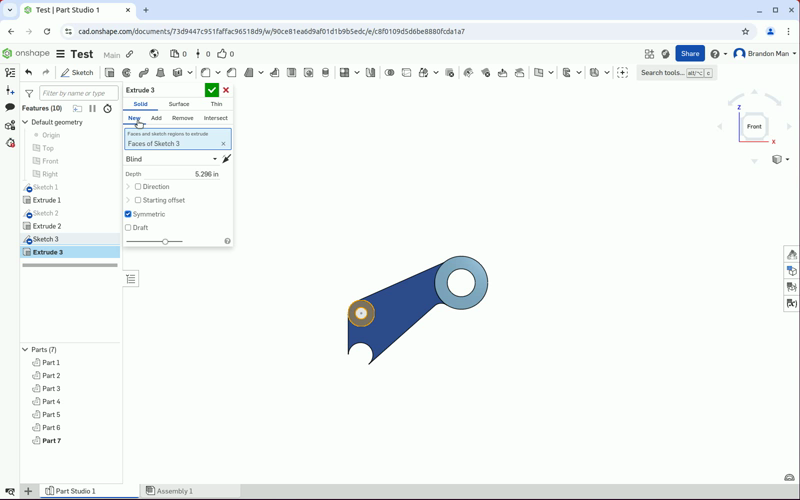
key(enter)
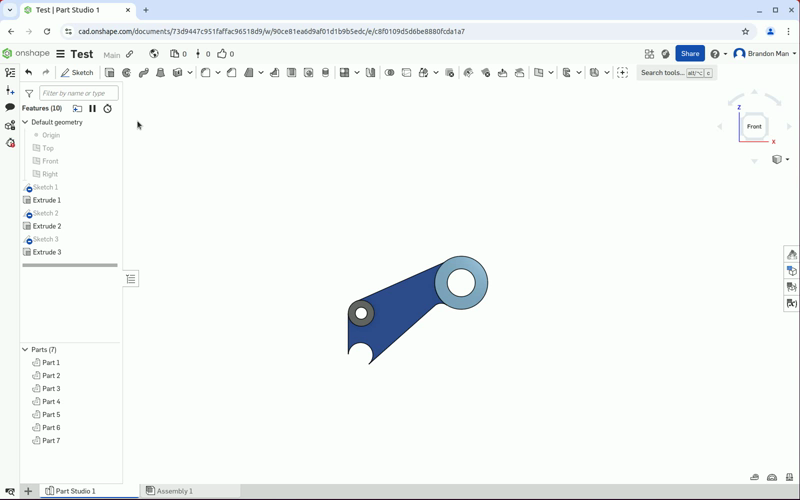
key(shift+h)
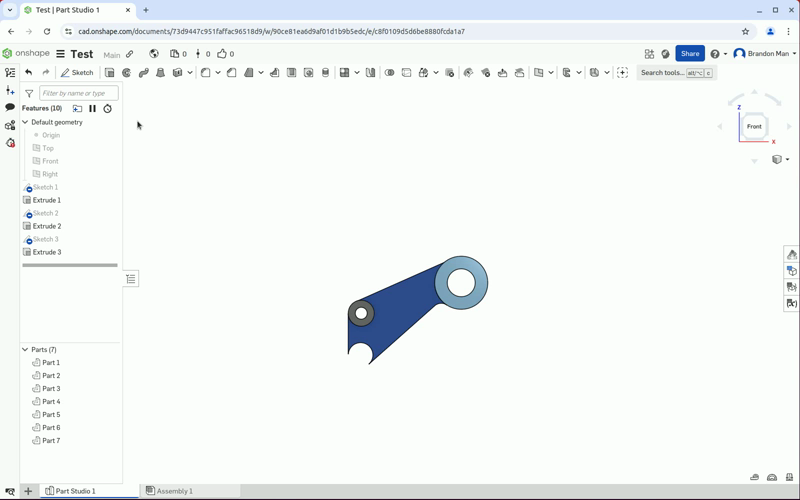
key(shift+h)
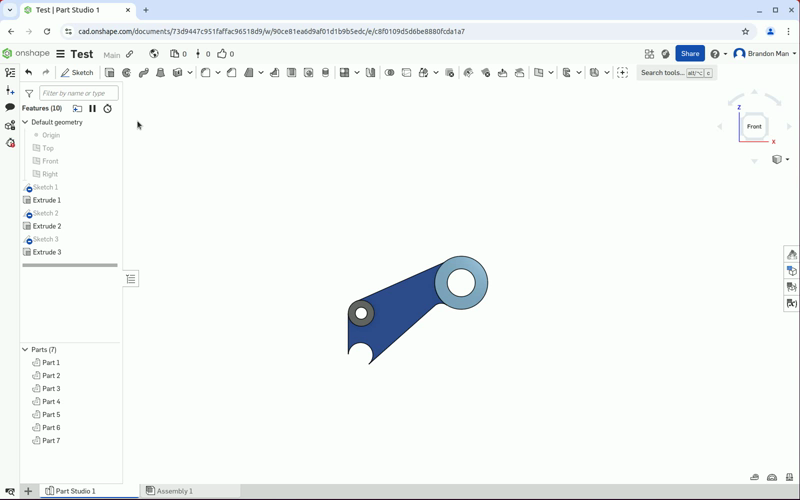
mouse_move(73, 189)
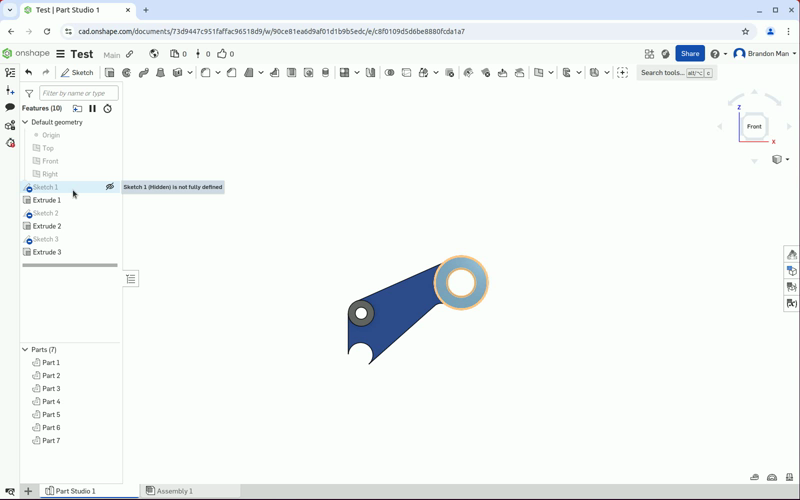
click(73, 189)
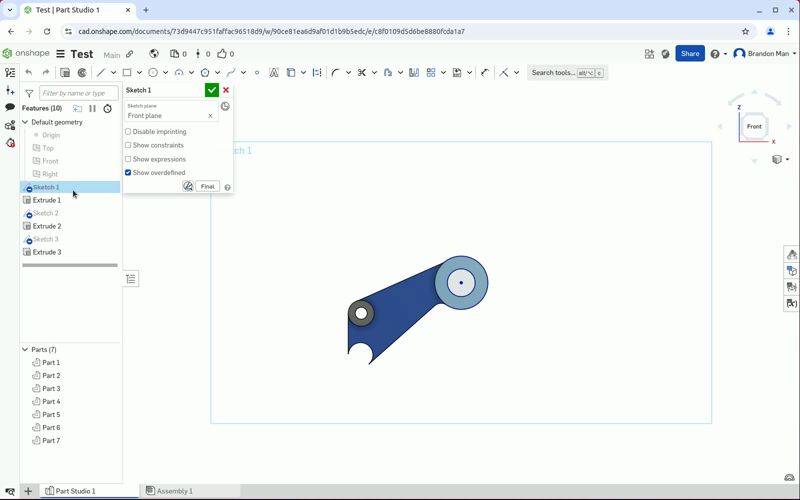
mouse_move(229, 92)
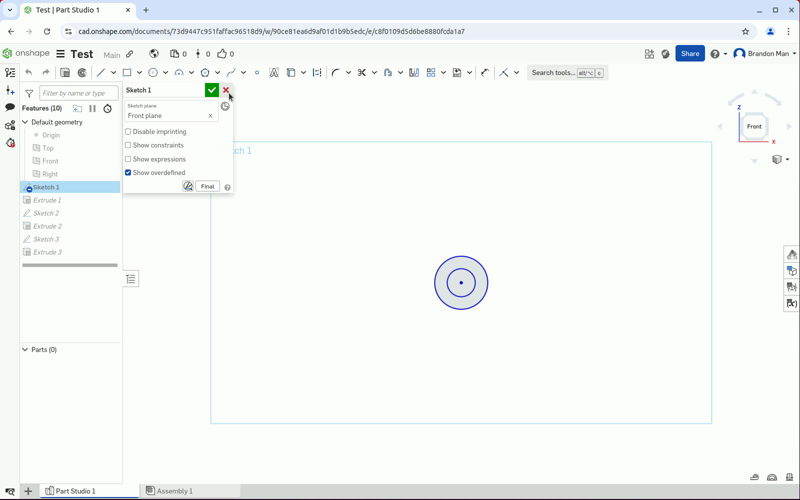
click(229, 92)
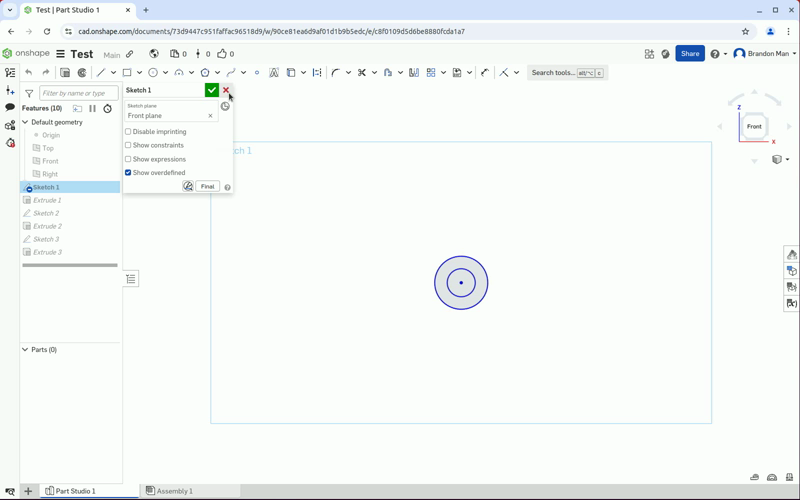
key(shift+s)
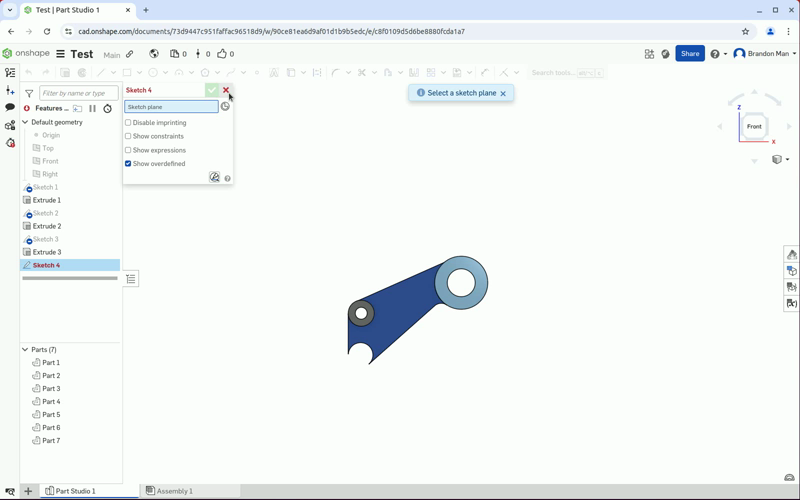
mouse_move(73, 163)
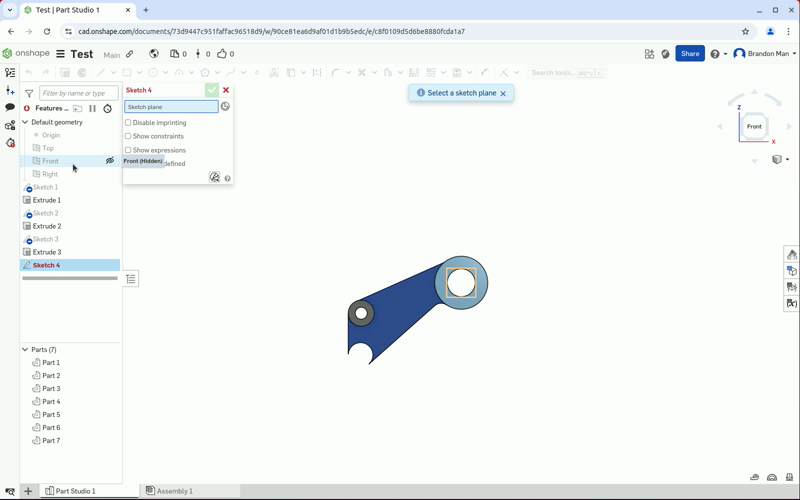
click(73, 163)
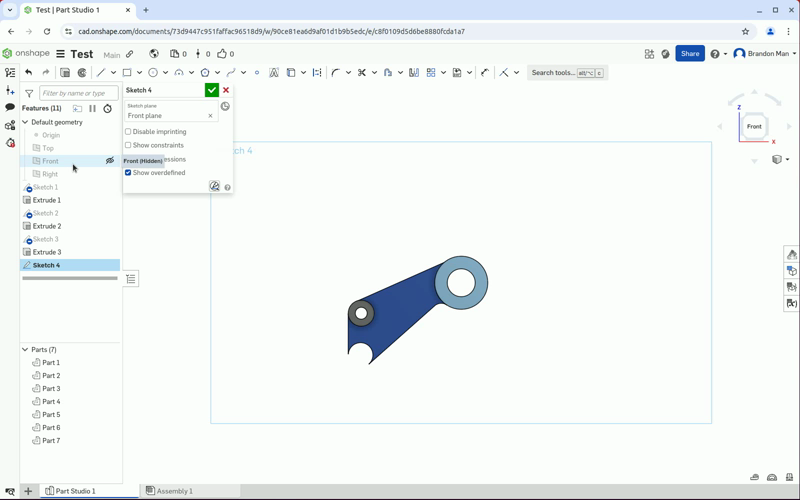
mouse_move(73, 352)
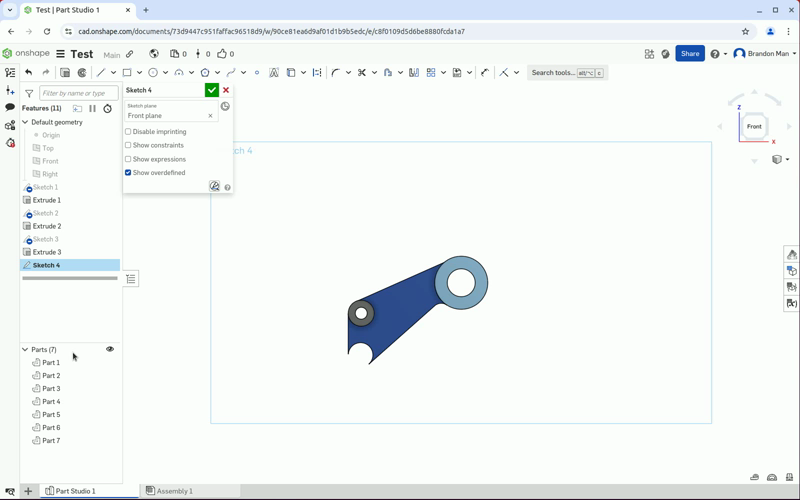
key(y)
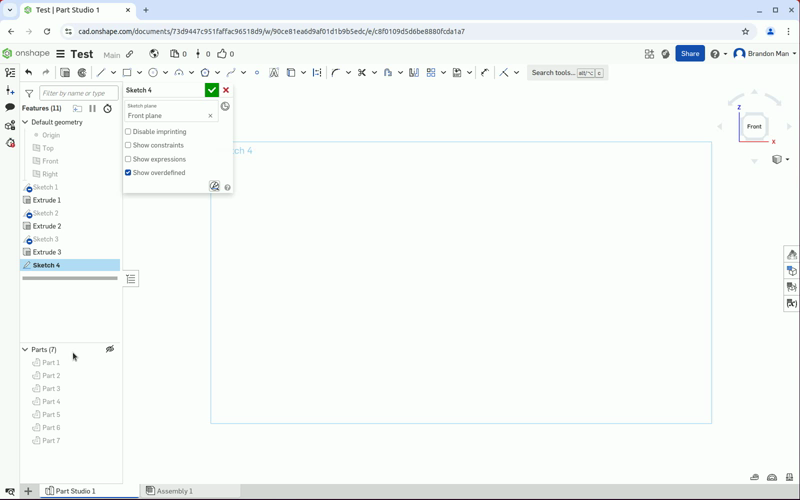
key(c)
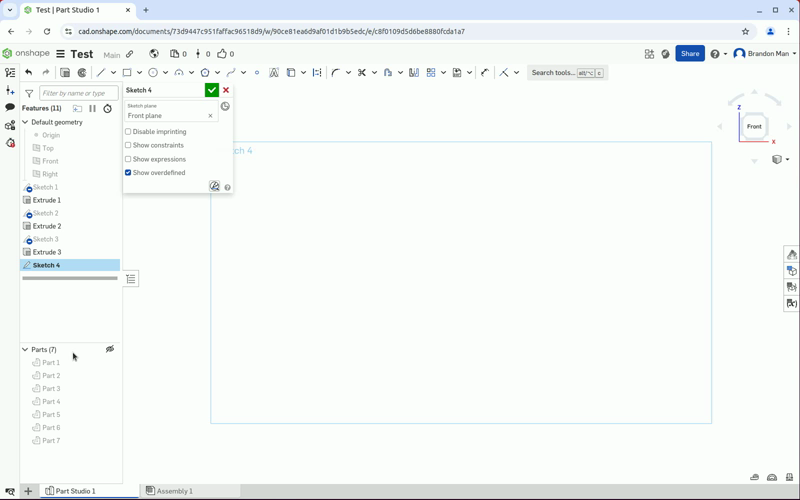
key_down(shift)
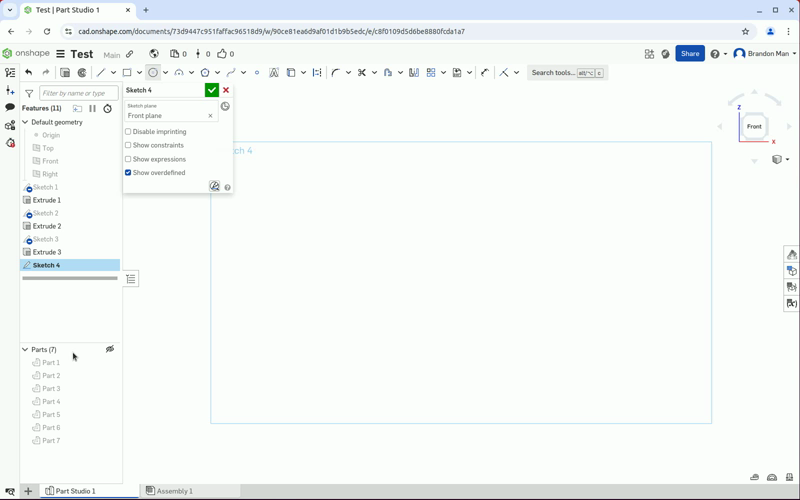
mouse_move(361, 354)
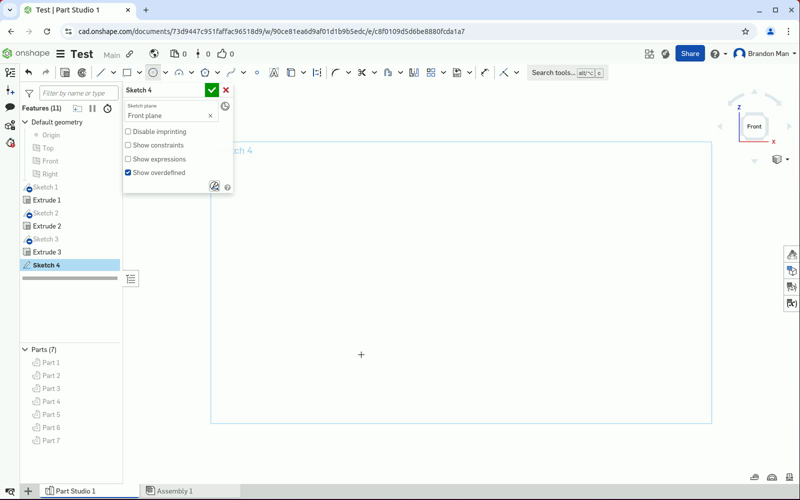
click(361, 354)
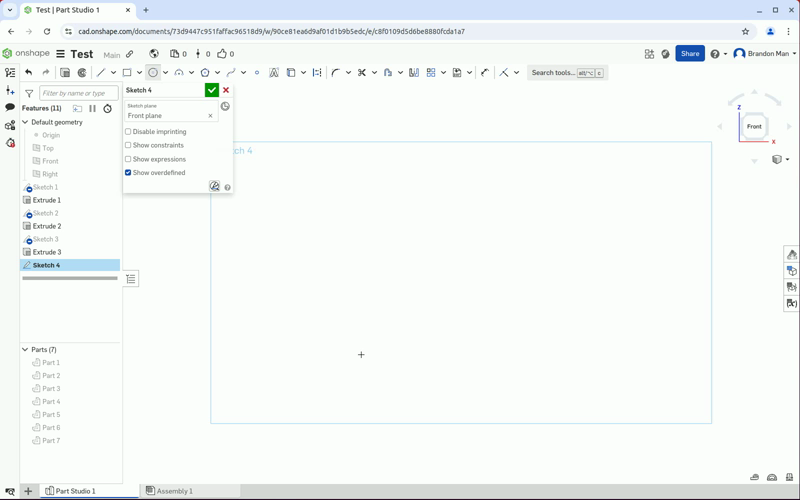
key_up(shift)
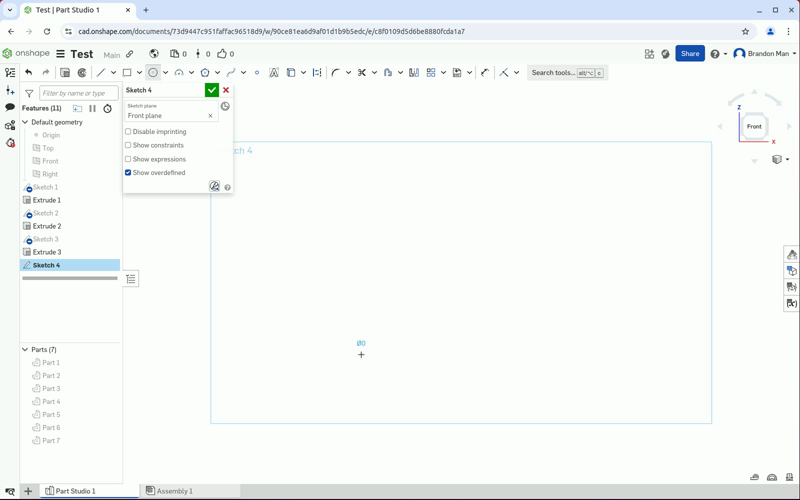
mouse_move(374, 354)
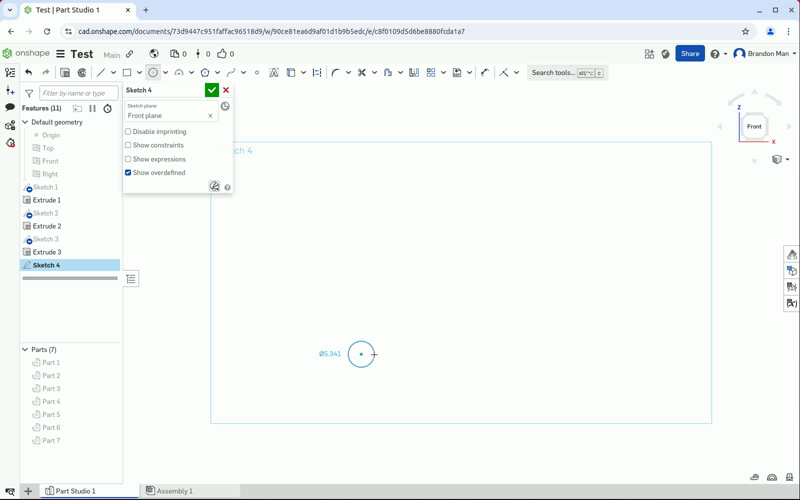
click(374, 354)
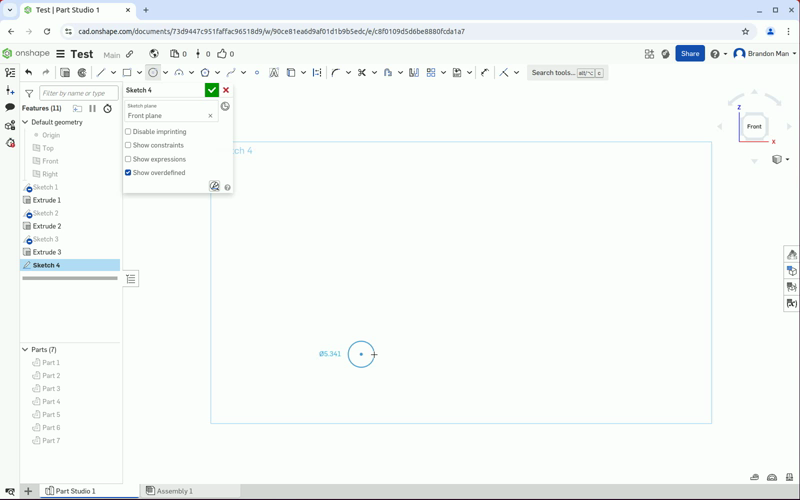
key(esc)
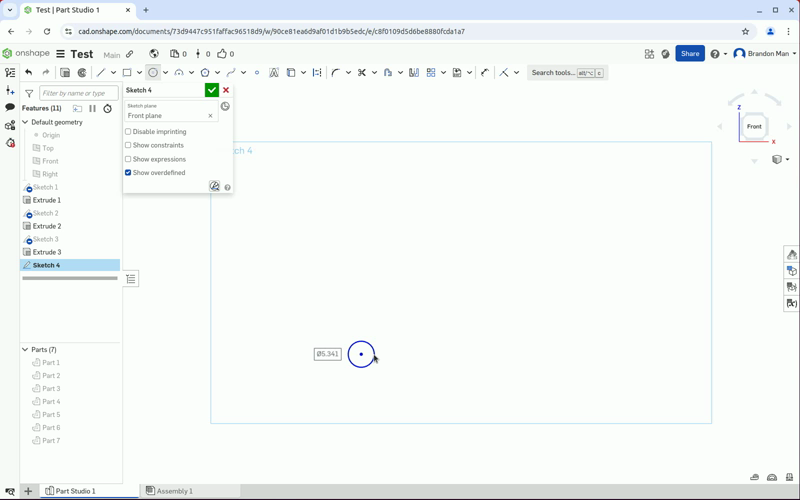
key(c)
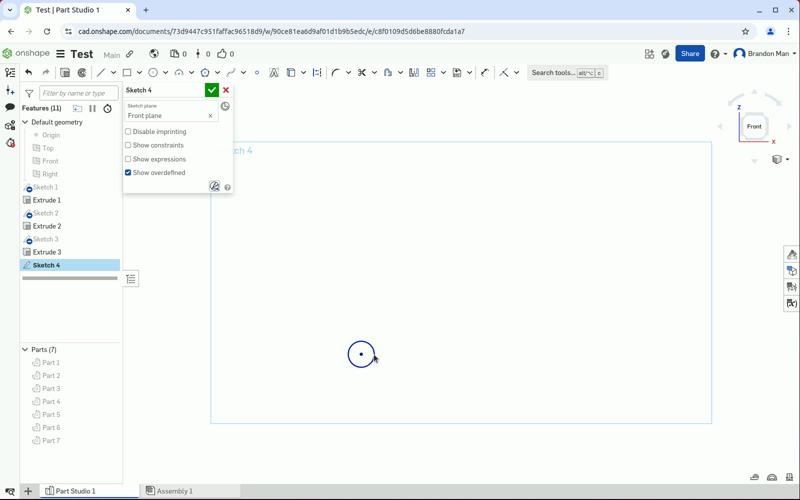
key_down(shift)
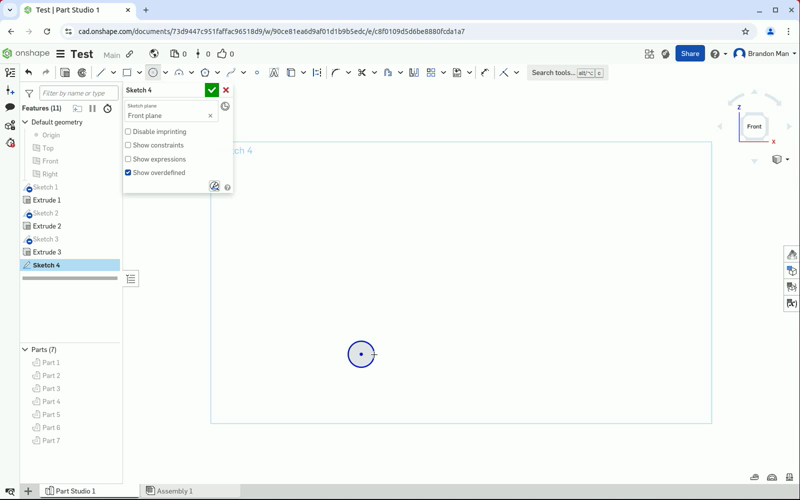
mouse_move(361, 354)
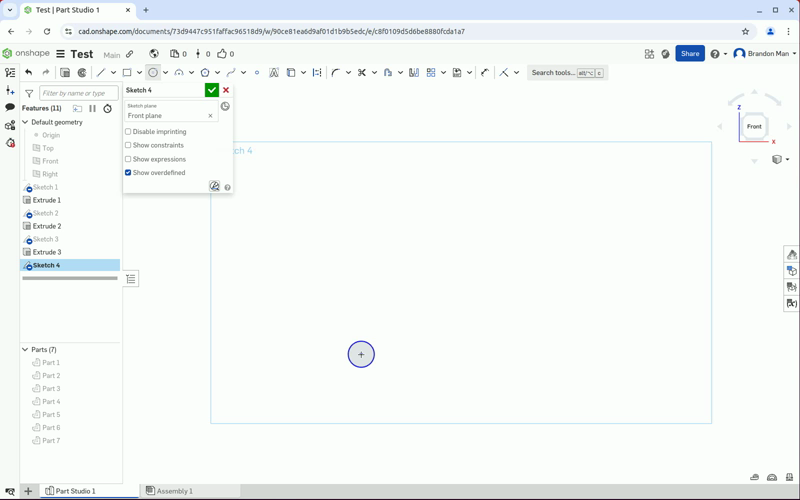
click(361, 354)
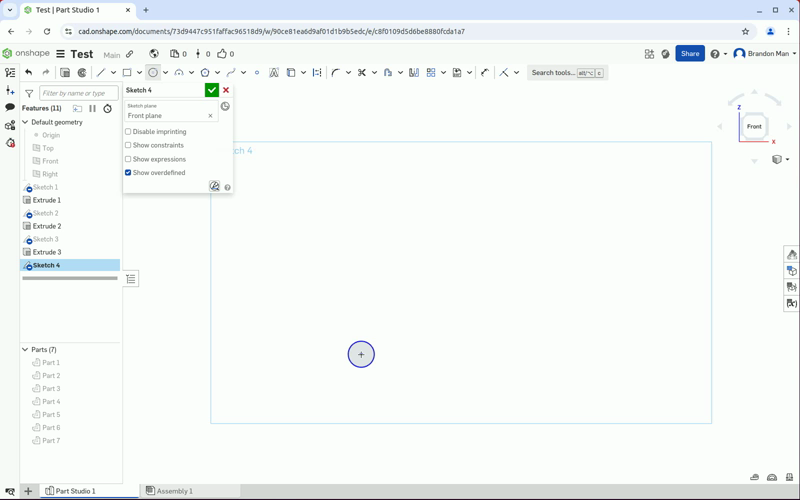
key_up(shift)
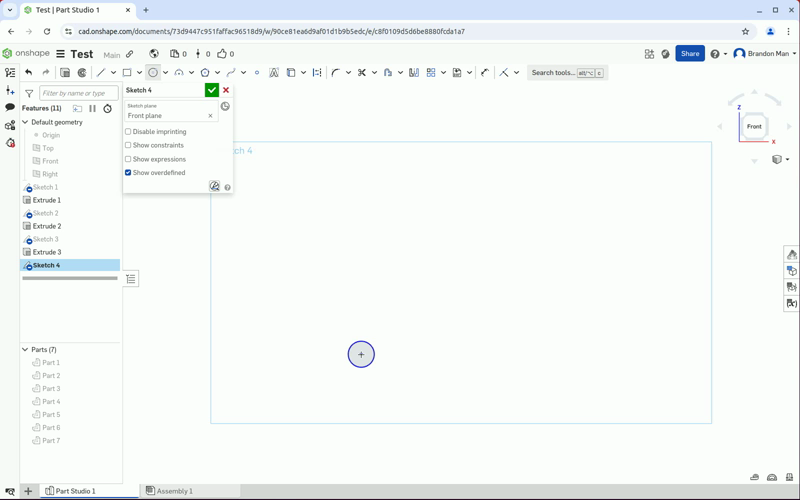
mouse_move(367, 354)
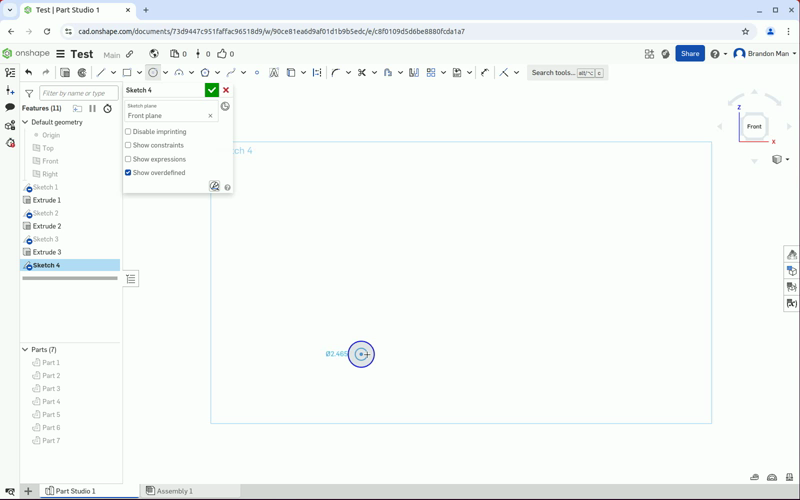
click(367, 354)
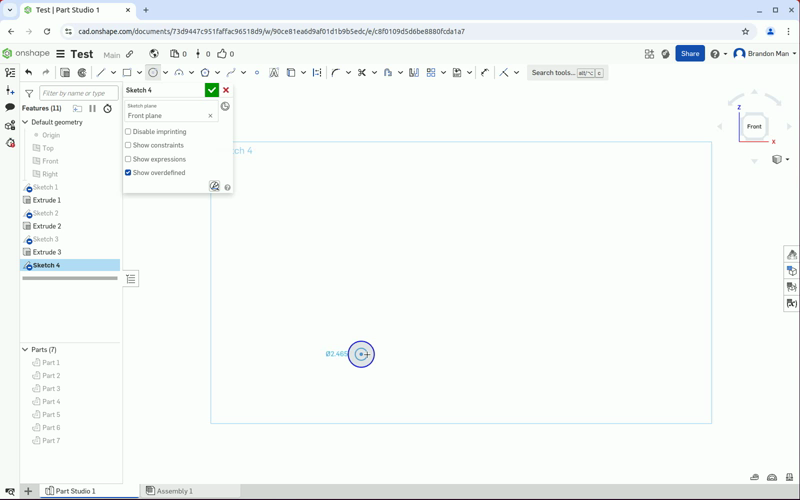
key(esc)
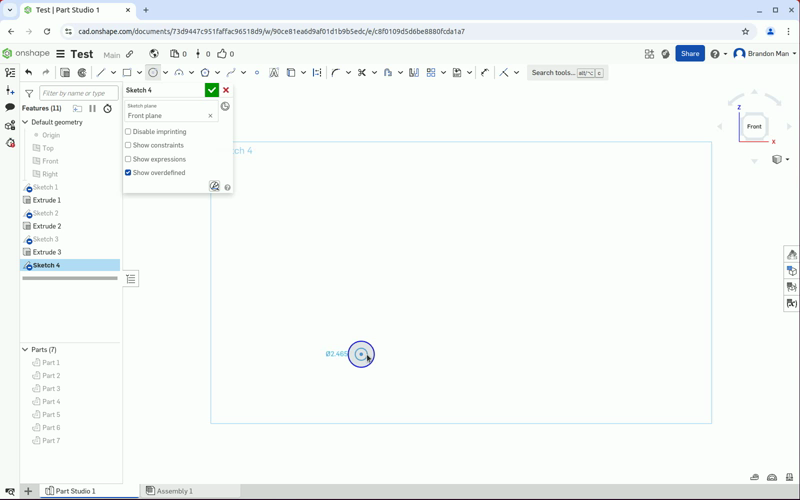
mouse_move(360, 342)
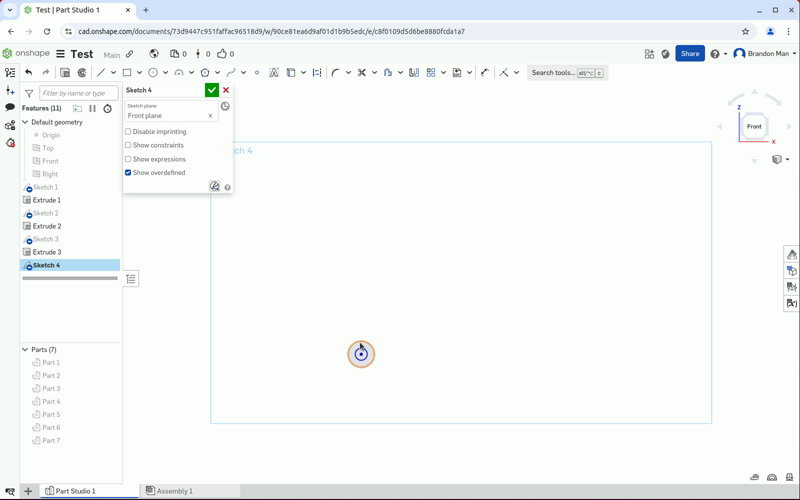
scroll(6)
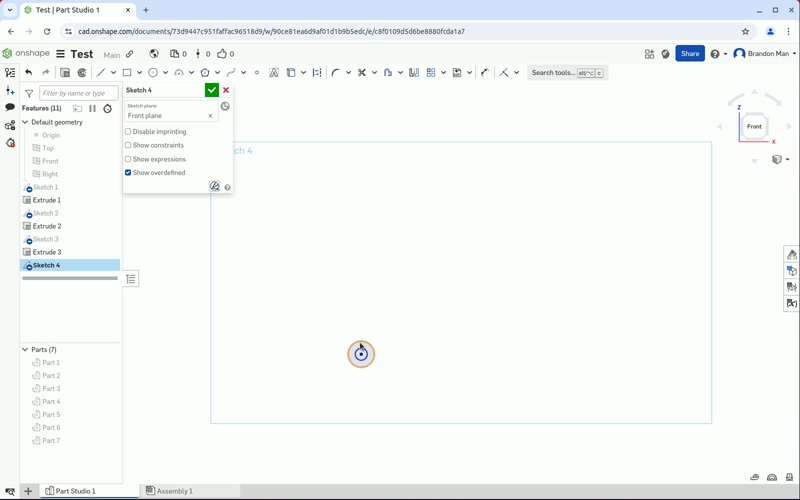
scroll(6)
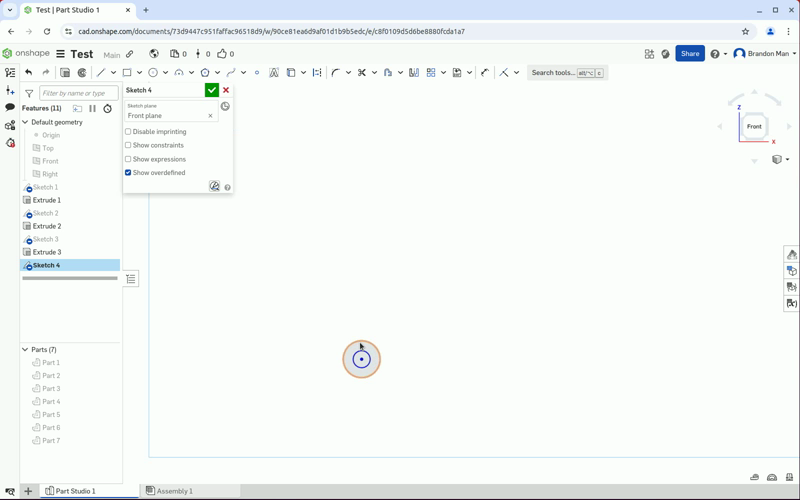
scroll(6)
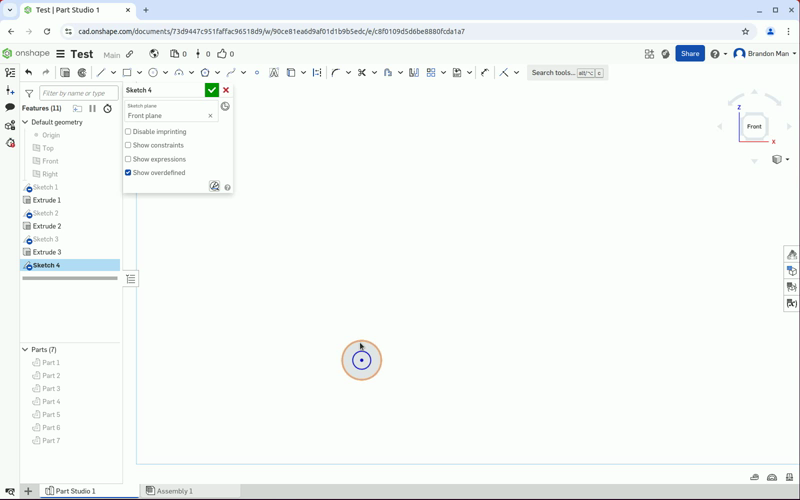
scroll(6)
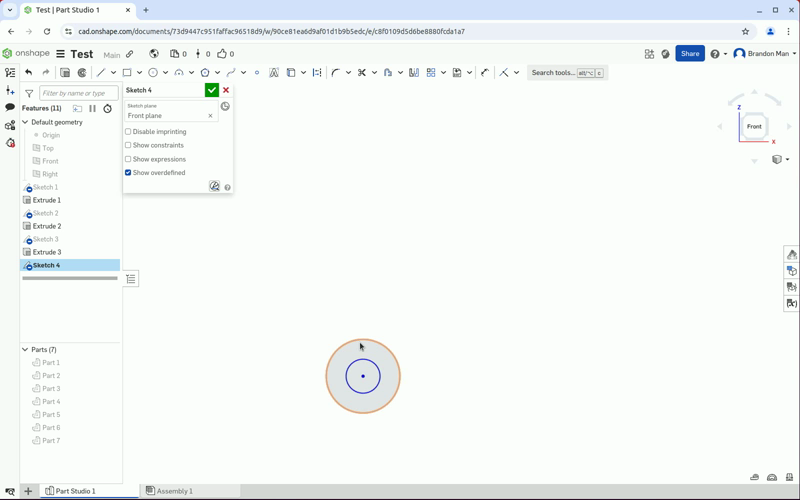
scroll(6)
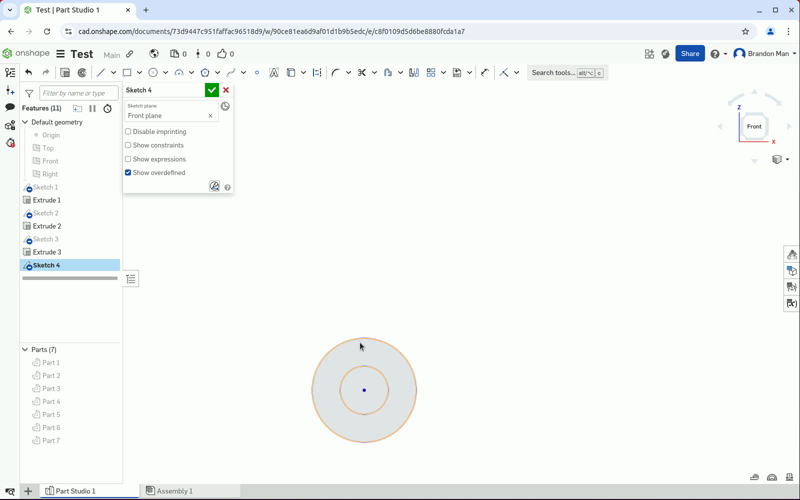
scroll(6)
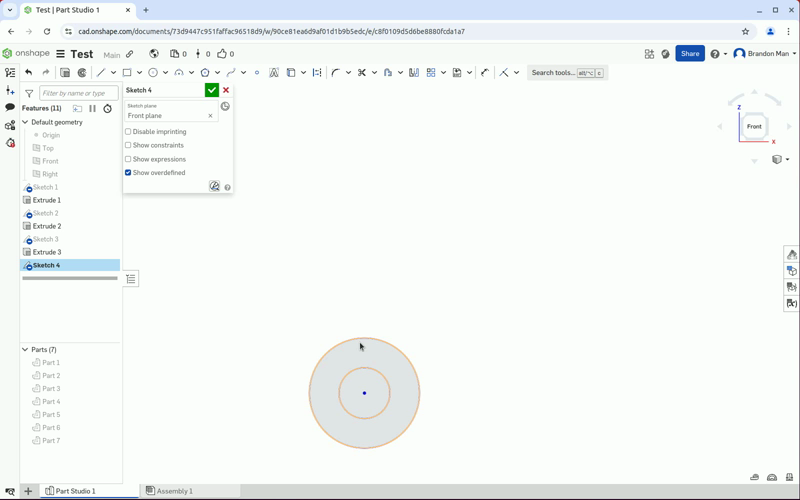
scroll(6)
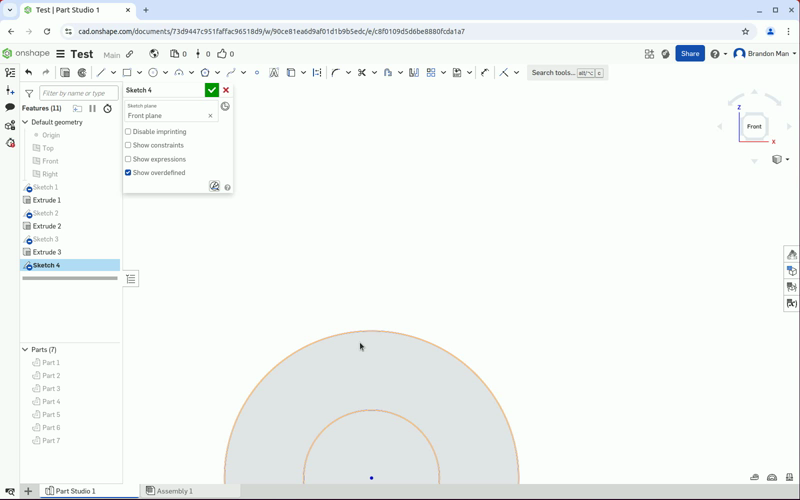
click(360, 342)
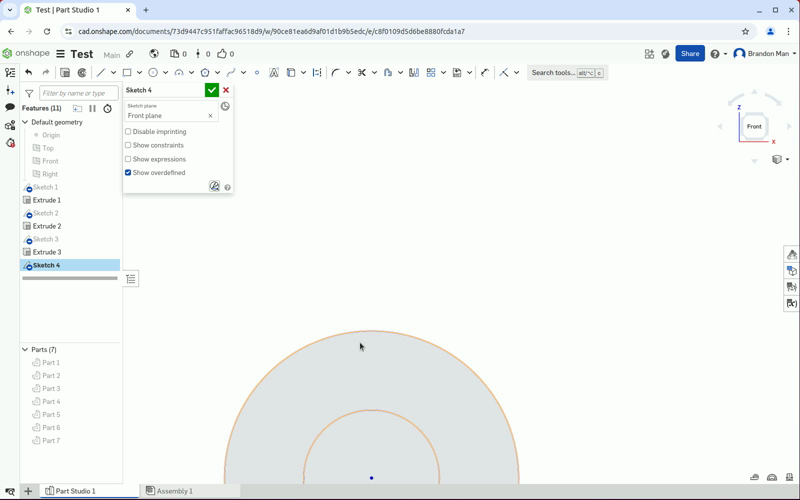
scroll(-6)
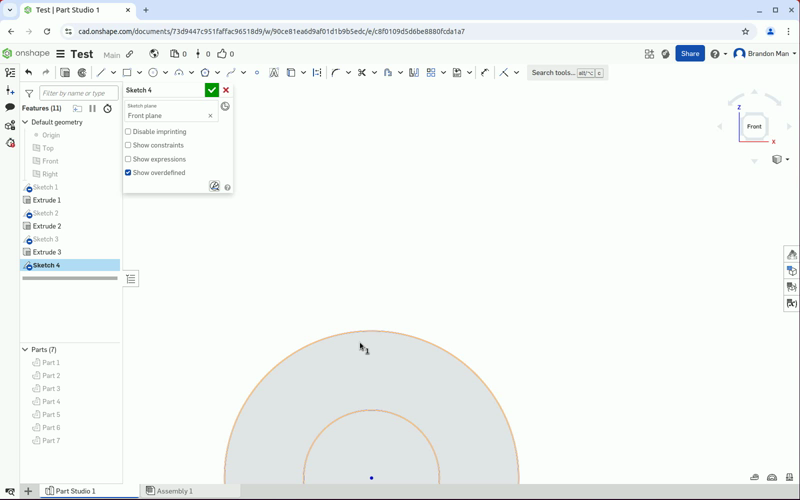
scroll(-6)
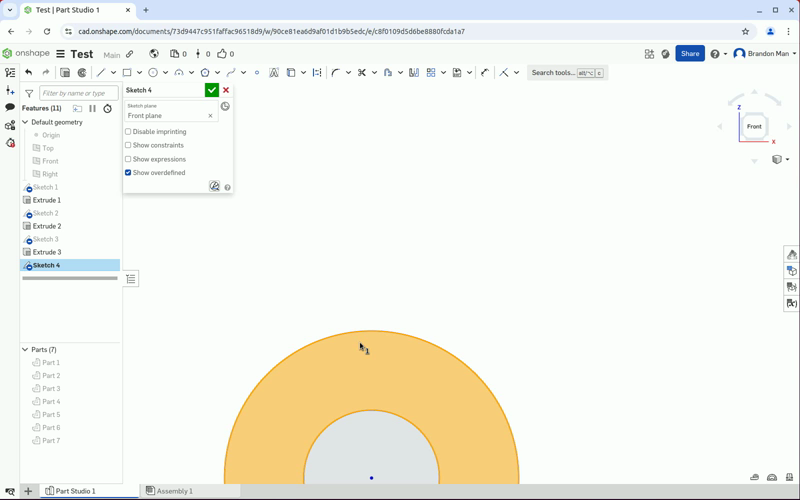
scroll(-6)
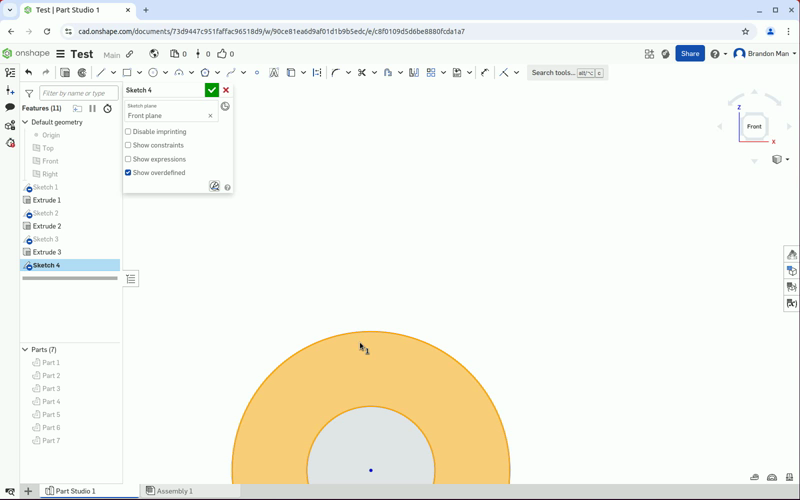
scroll(-6)
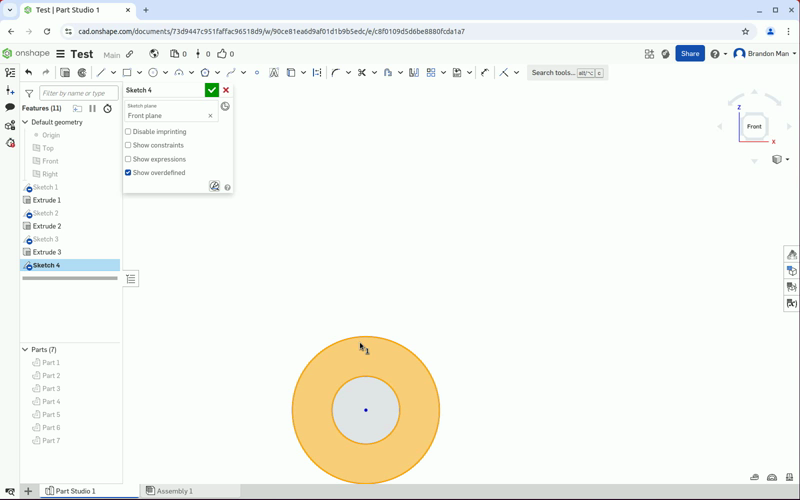
scroll(-6)
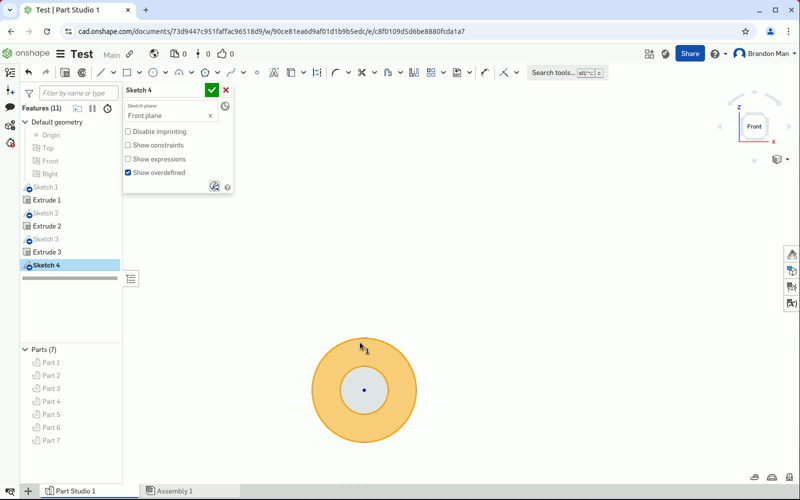
scroll(-6)
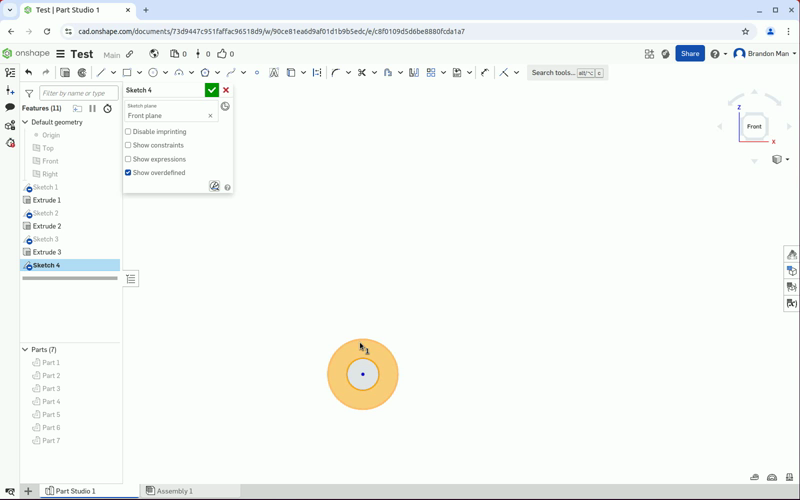
scroll(-6)
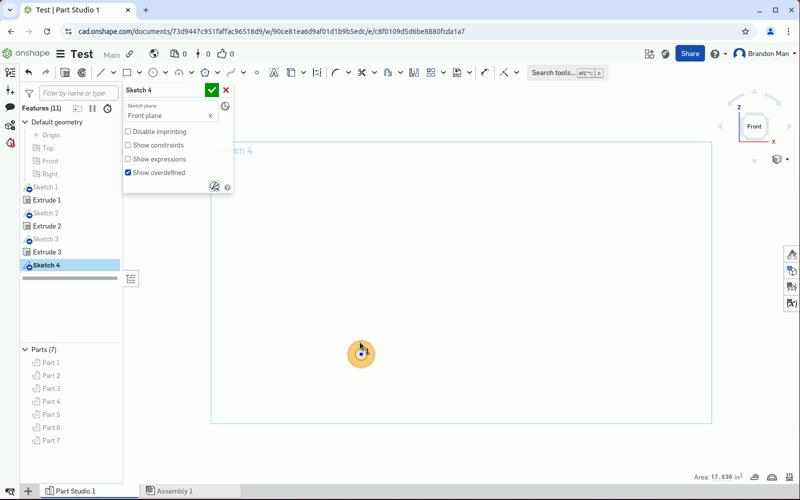
mouse_move(73, 352)
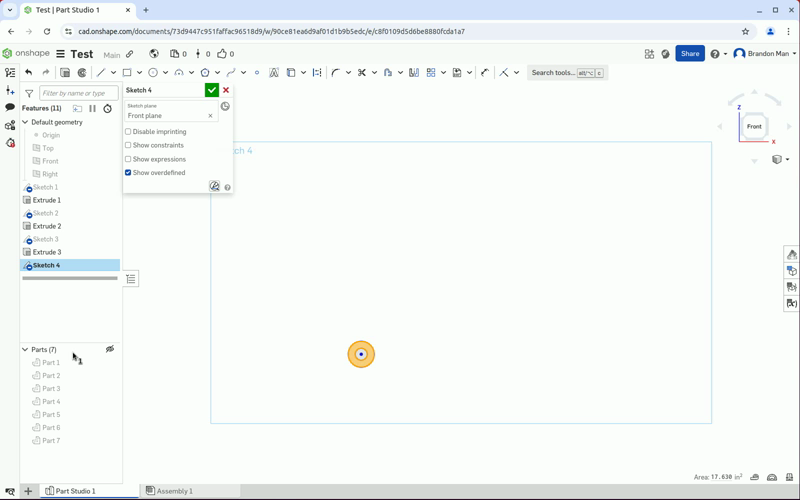
key(shift+y)
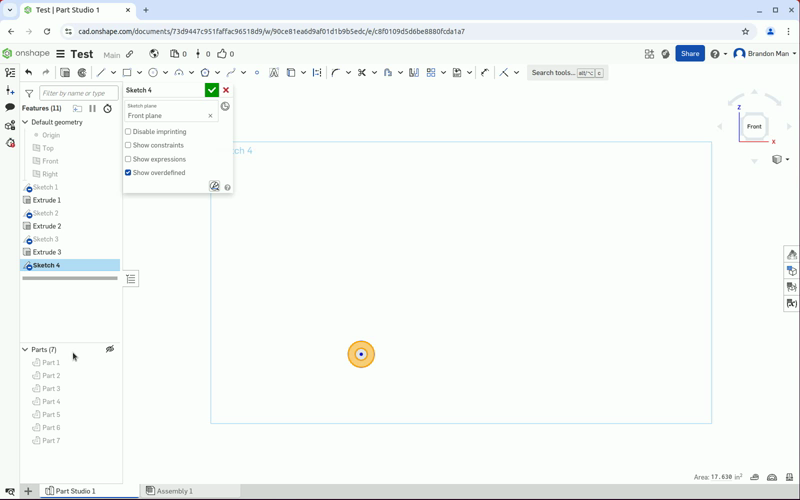
key(shift+e)
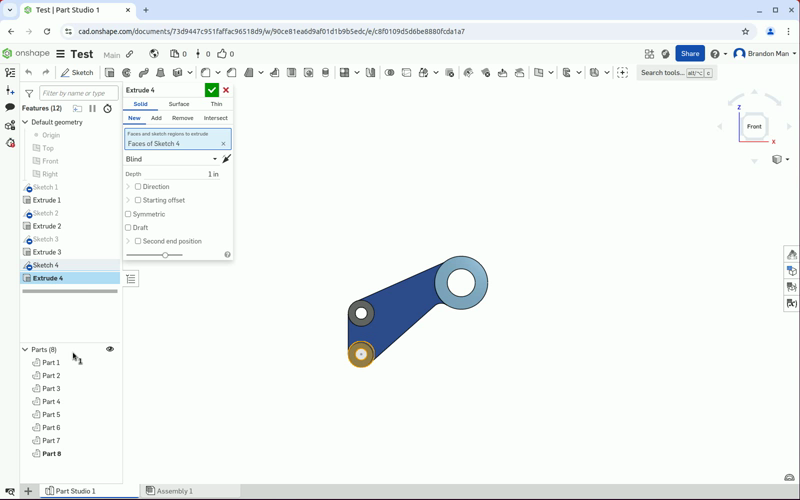
mouse_move(143, 106)
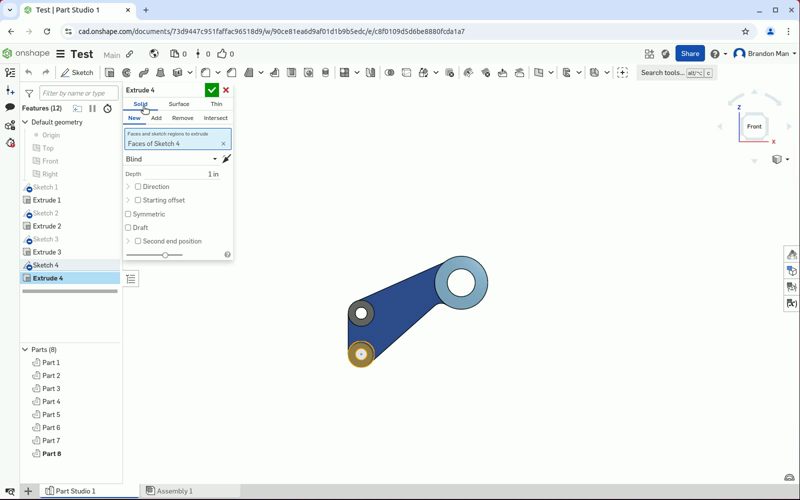
click(143, 106)
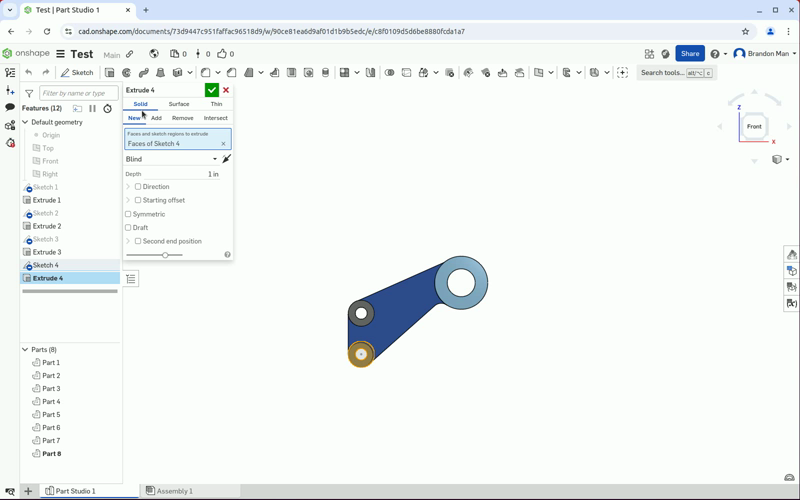
mouse_move(137, 120)
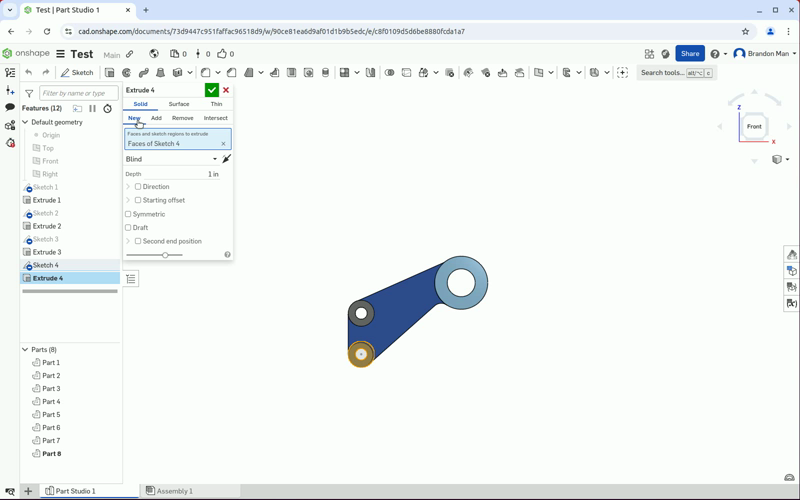
click(137, 120)
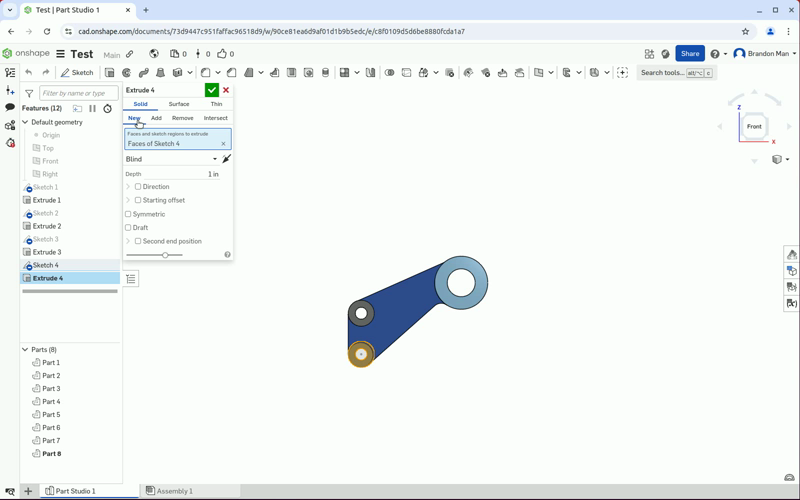
key(tab, 4)
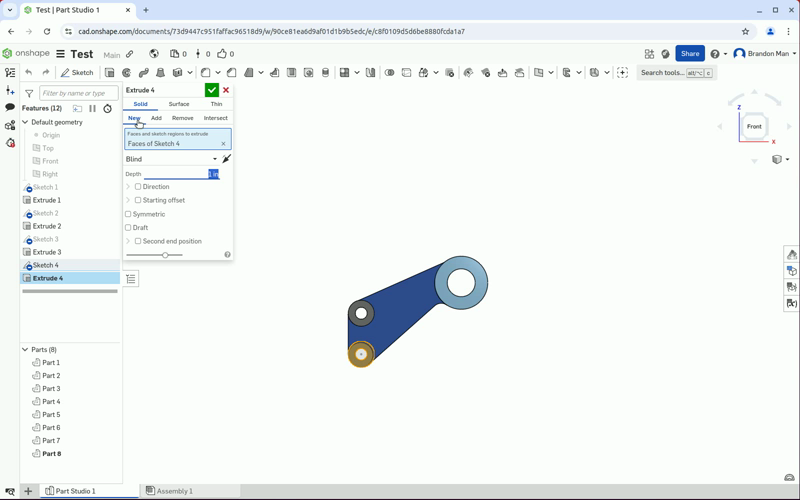
text(5.296)
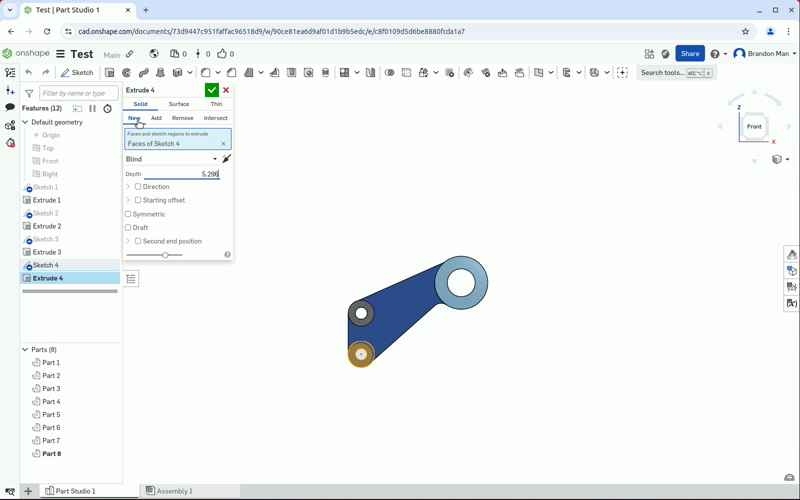
key(tab, 3)
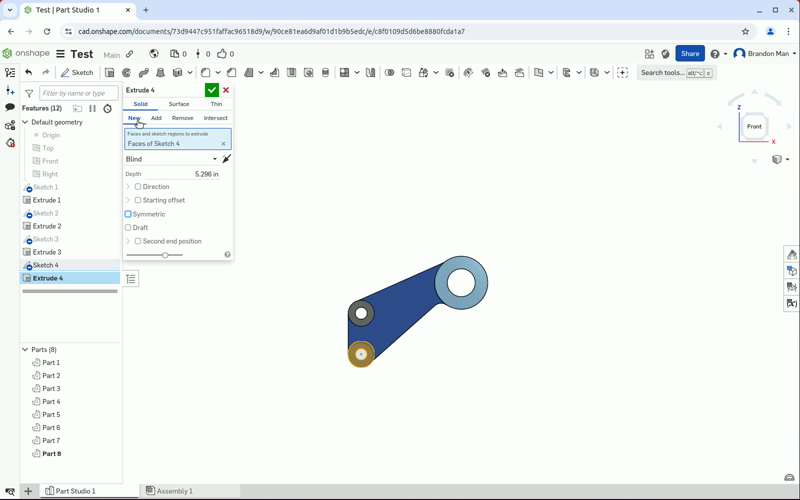
key(space)
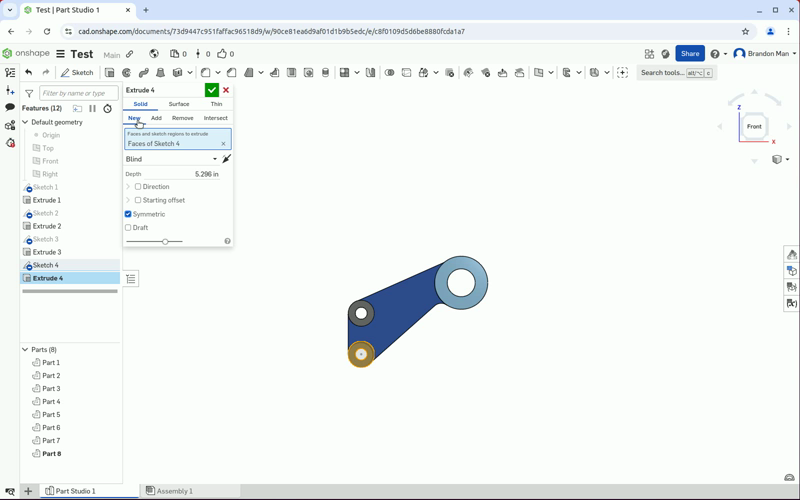
key(enter)
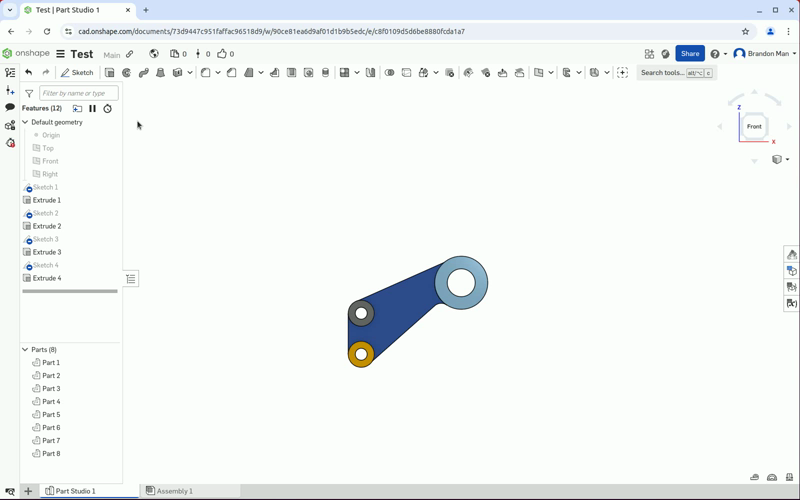
key(shift+h)
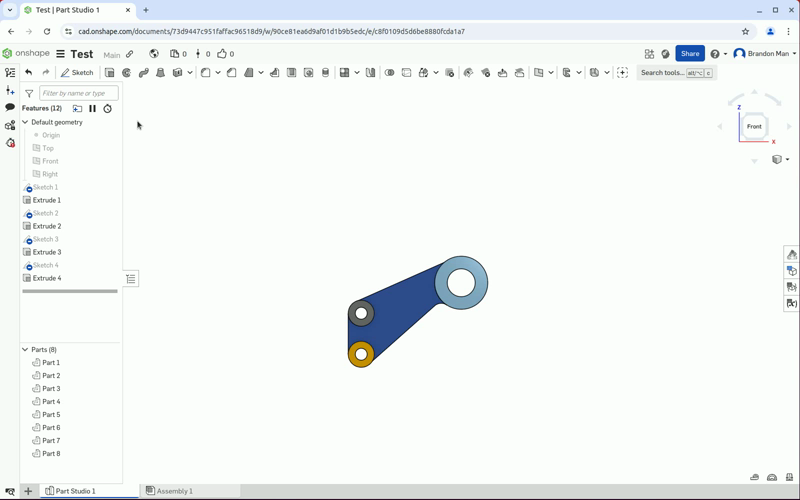
key(shift+h)
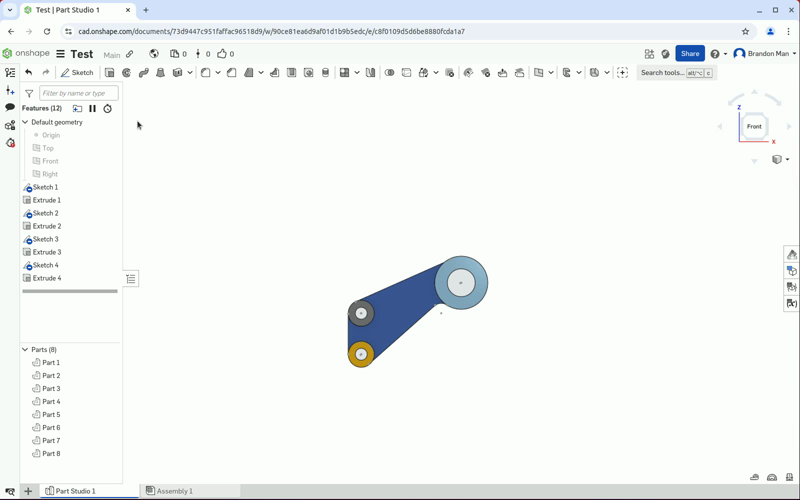
key(shift+7)
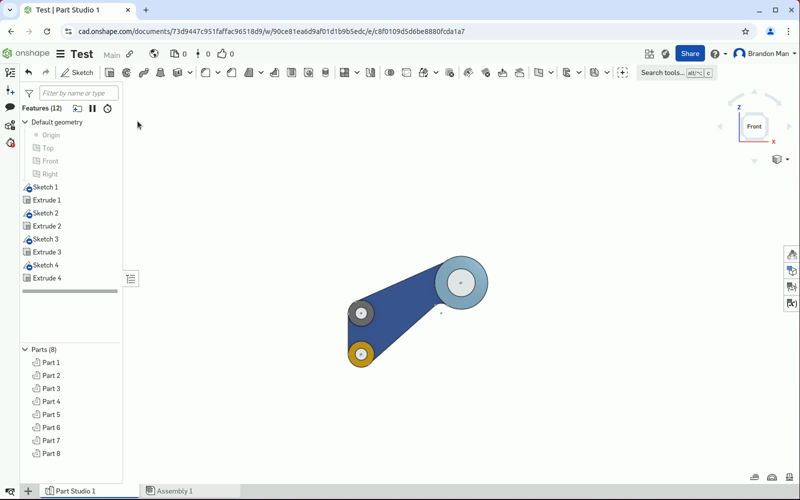
key(left, 2)
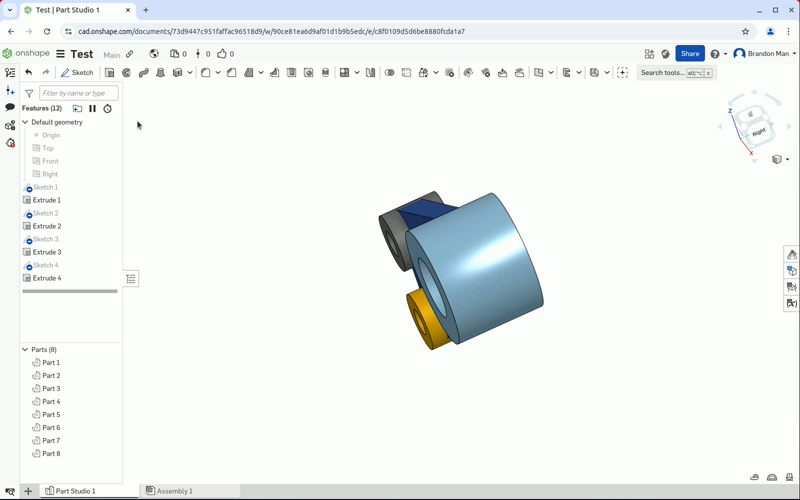
key(down, 2)
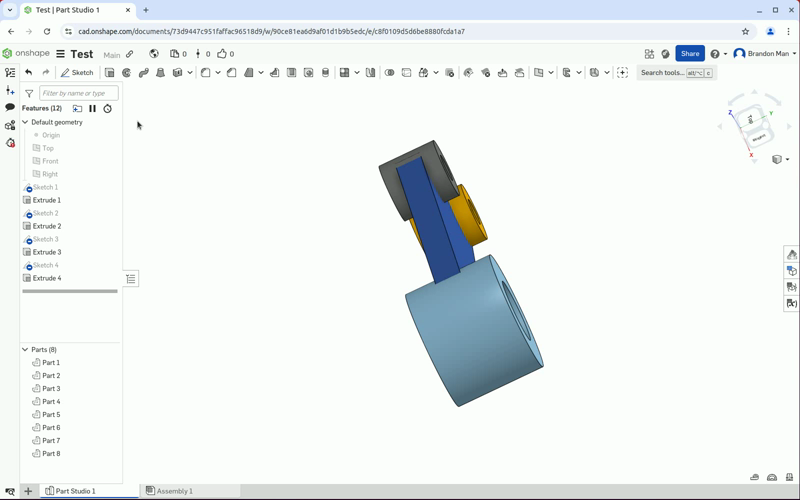
key(up, 2)
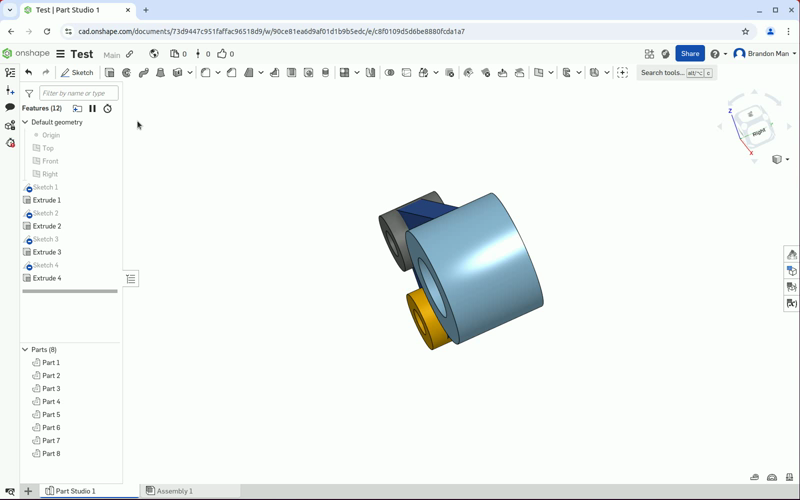
key(right, 2)
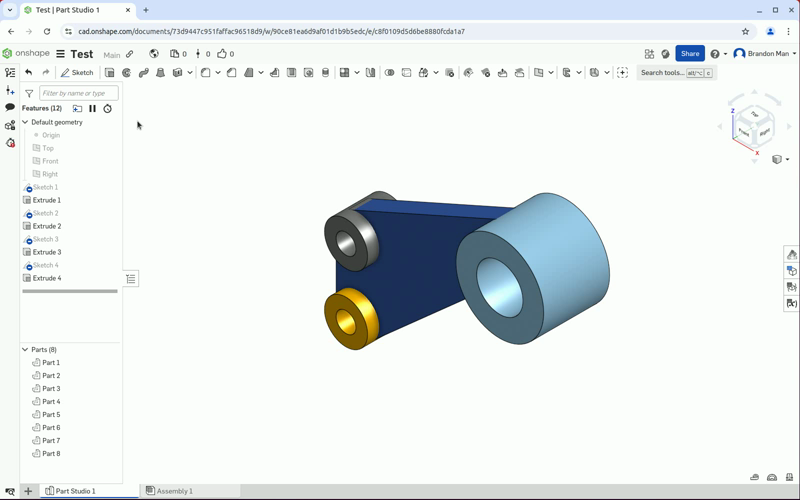
mouse_move(73, 189)
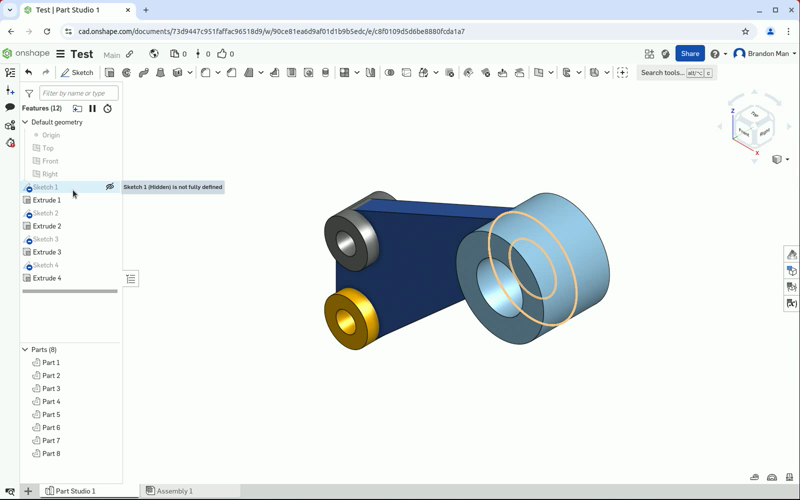
click(73, 189)